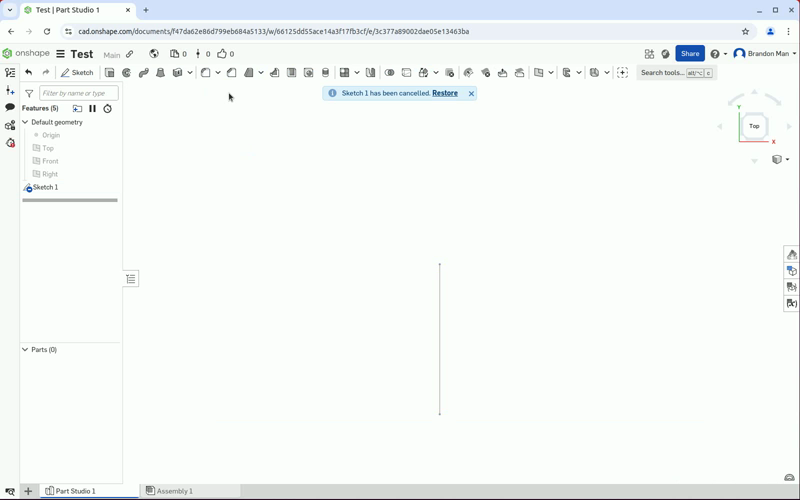
key(shift+h)
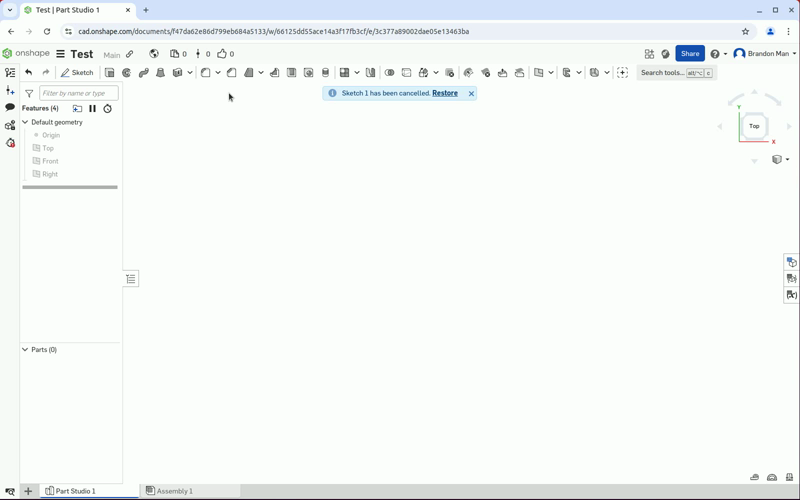
mouse_move(73, 352)
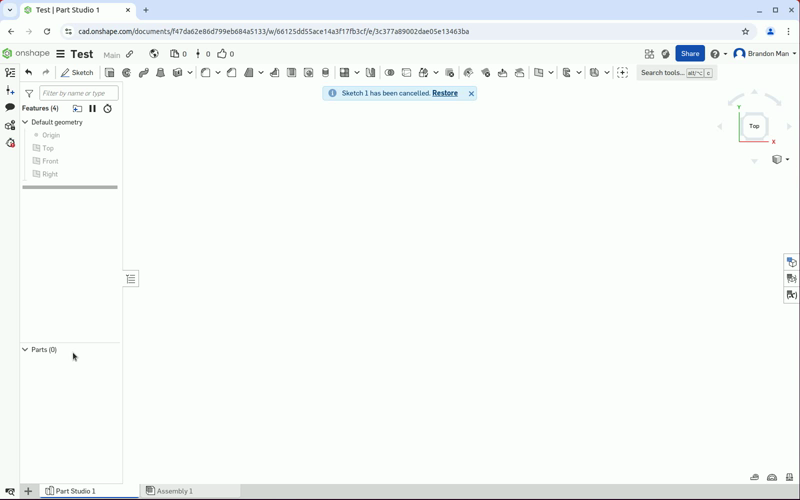
key(y)
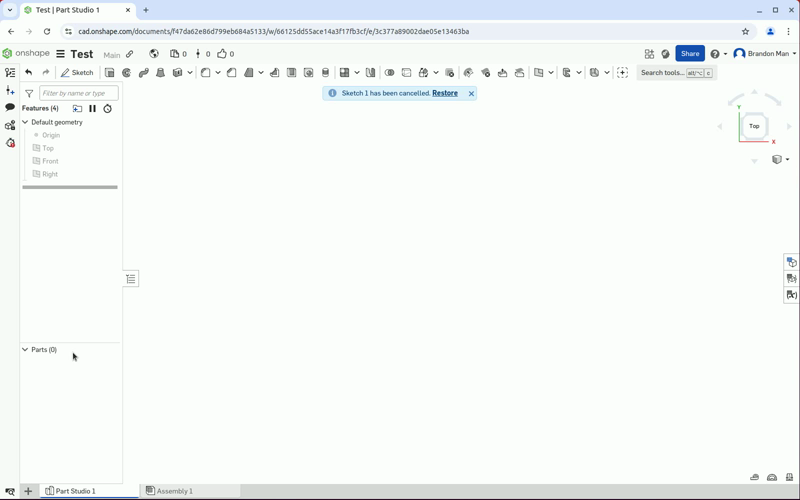
key(shift+p)
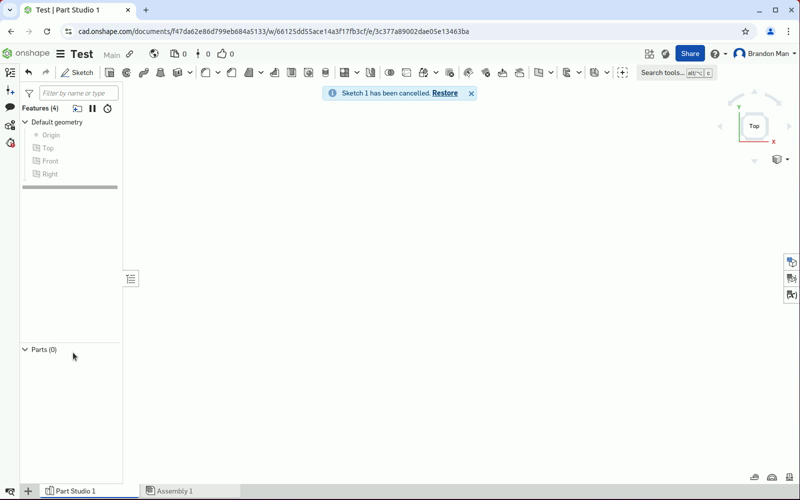
key(space)
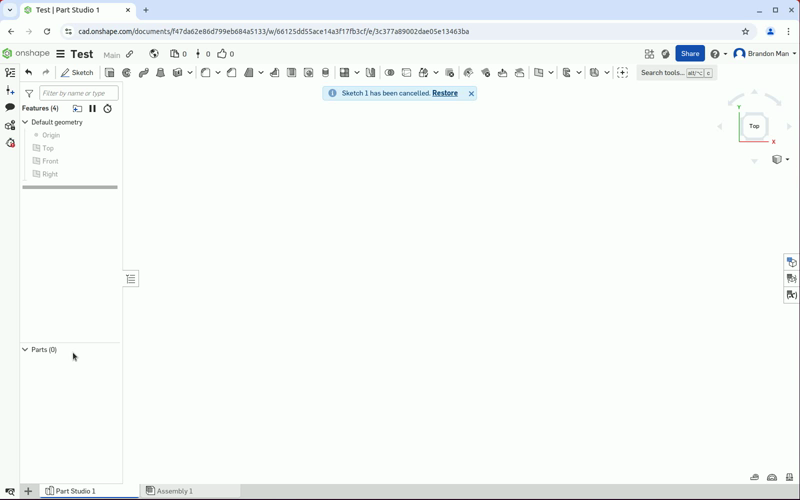
key_down(shift)
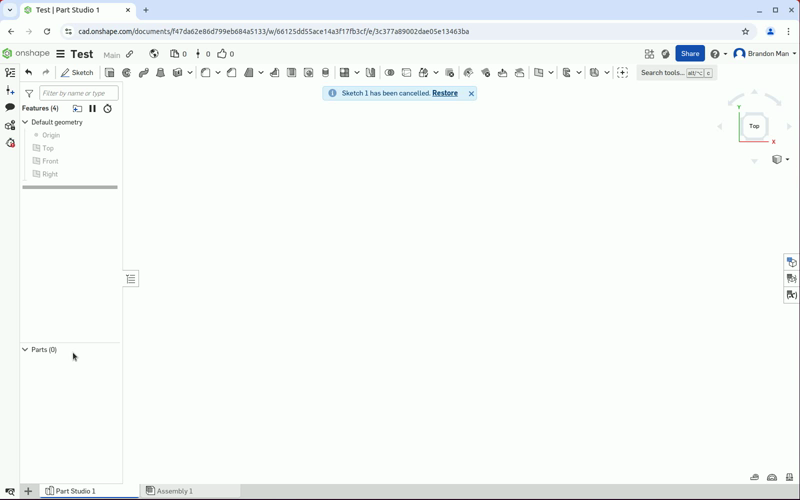
key(up)
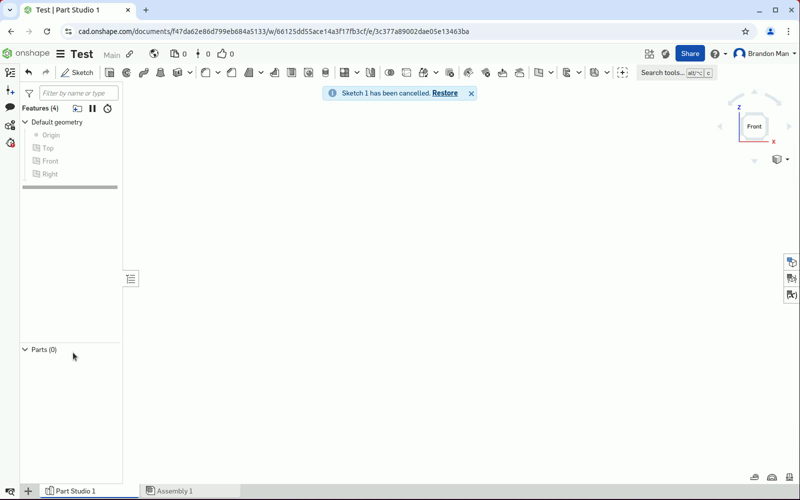
key_up(shift)
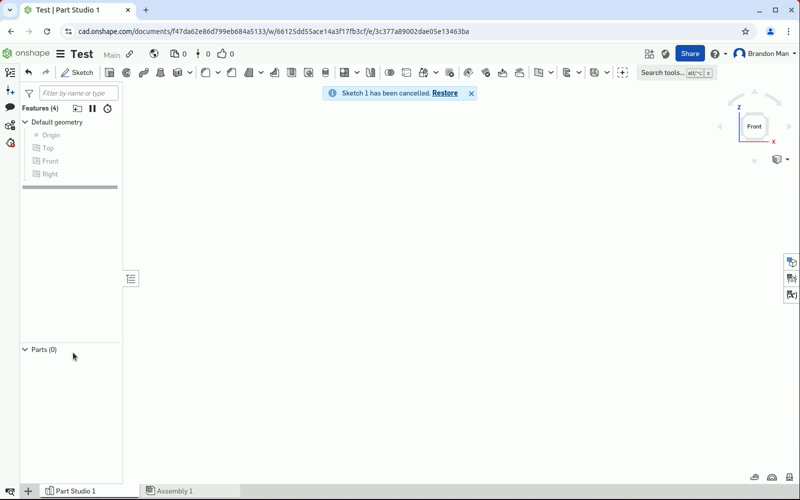
mouse_move(73, 352)
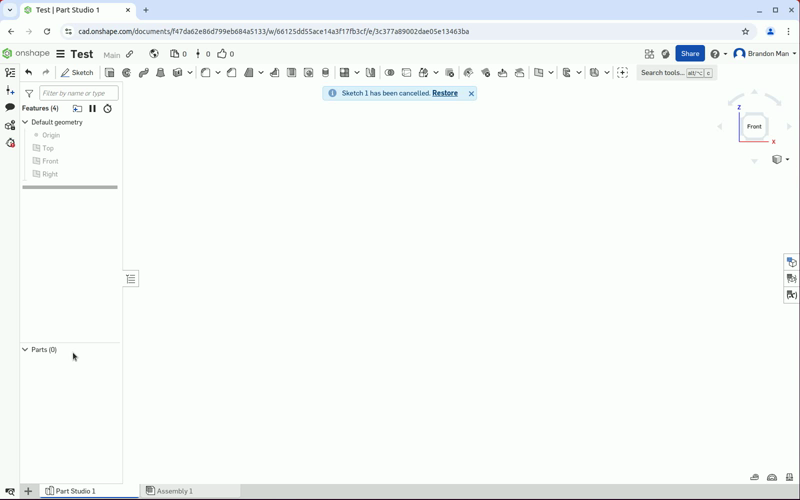
key(shift+y)
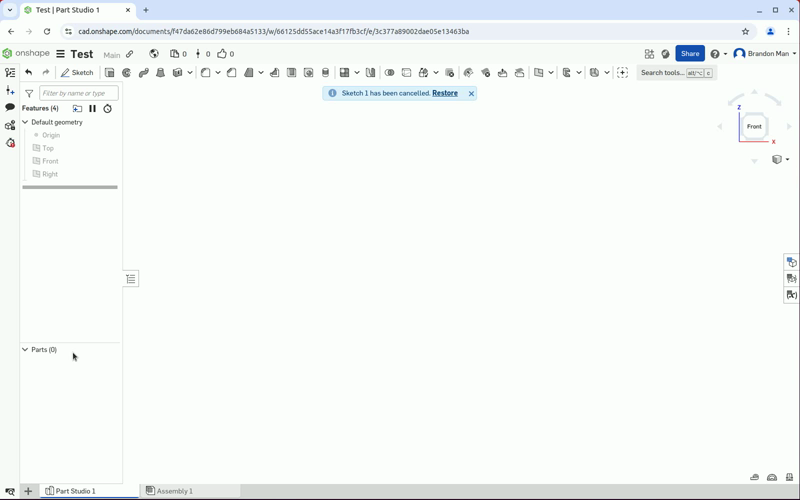
key(shift+s)
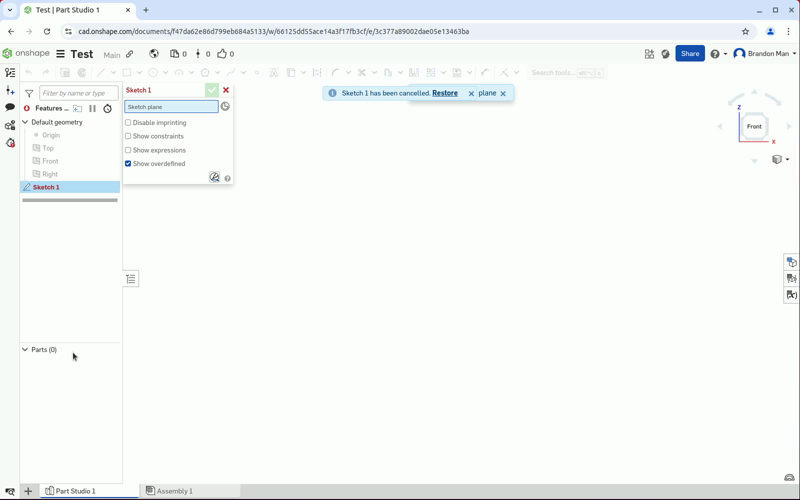
mouse_move(73, 163)
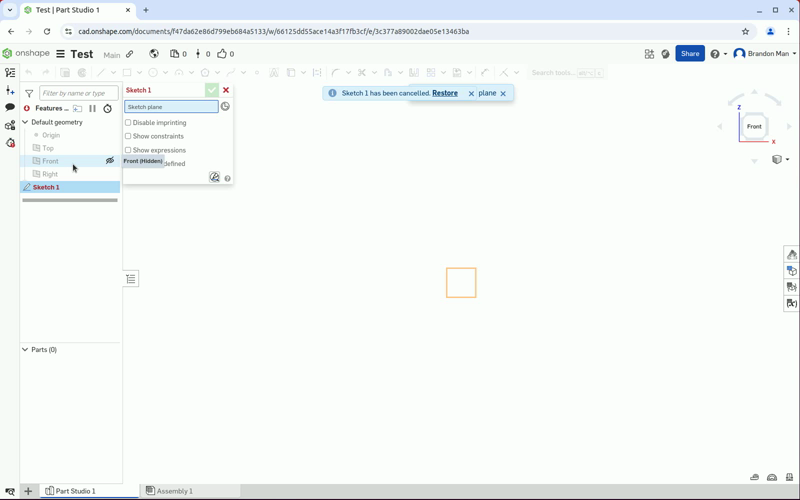
click(73, 163)
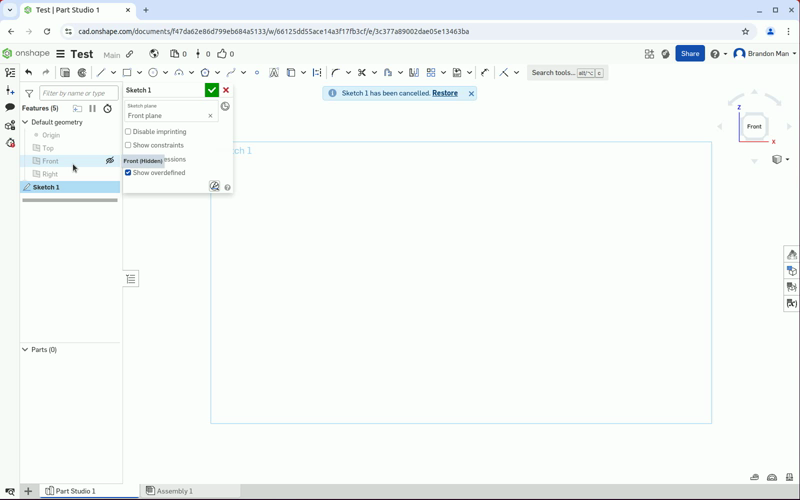
mouse_move(73, 352)
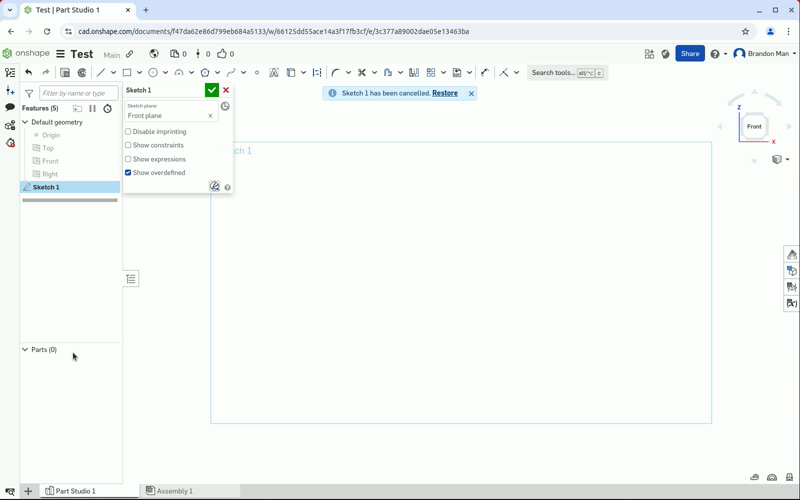
key(y)
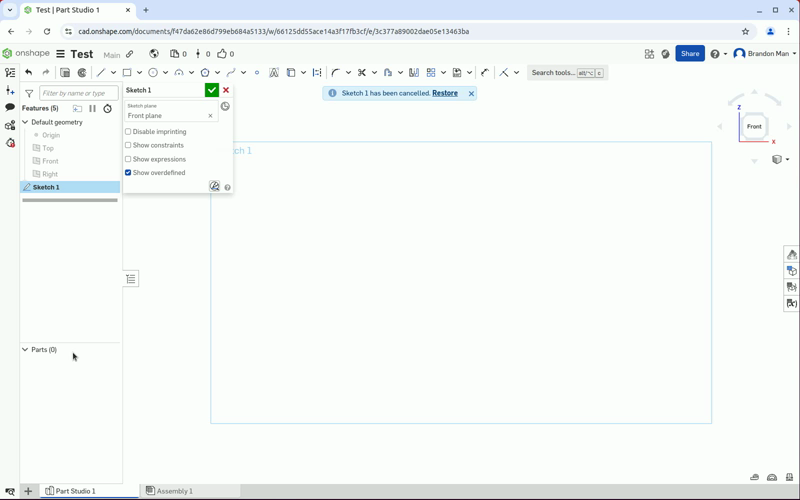
key(l)
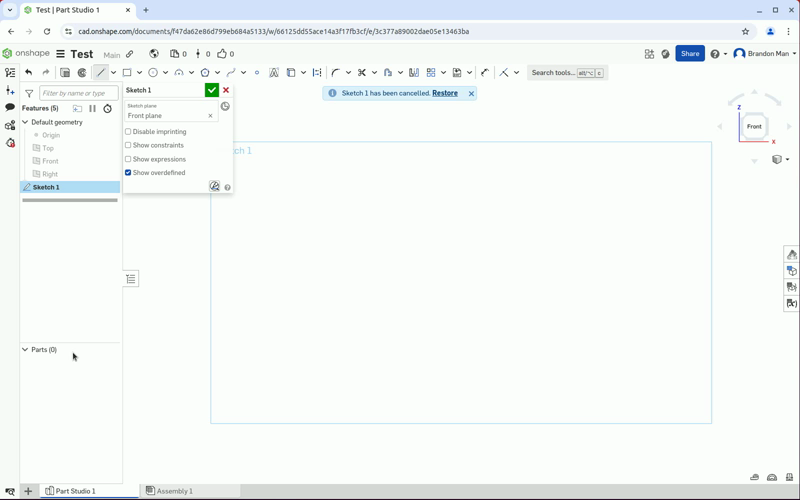
key_down(shift)
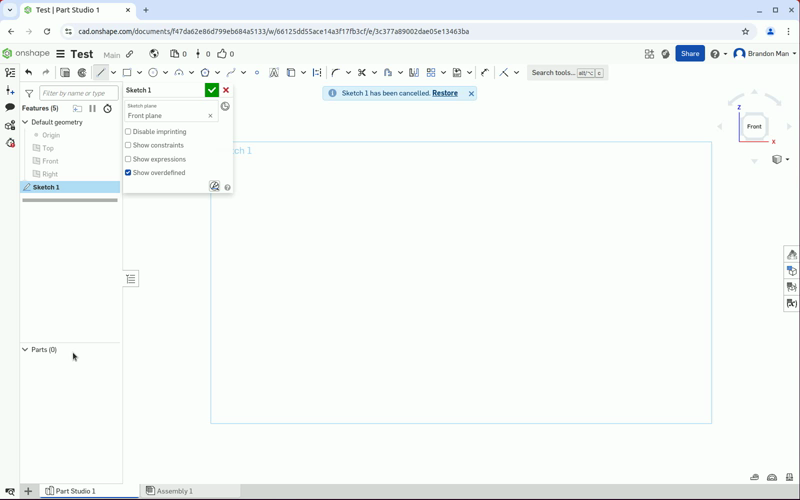
mouse_move(356, 286)
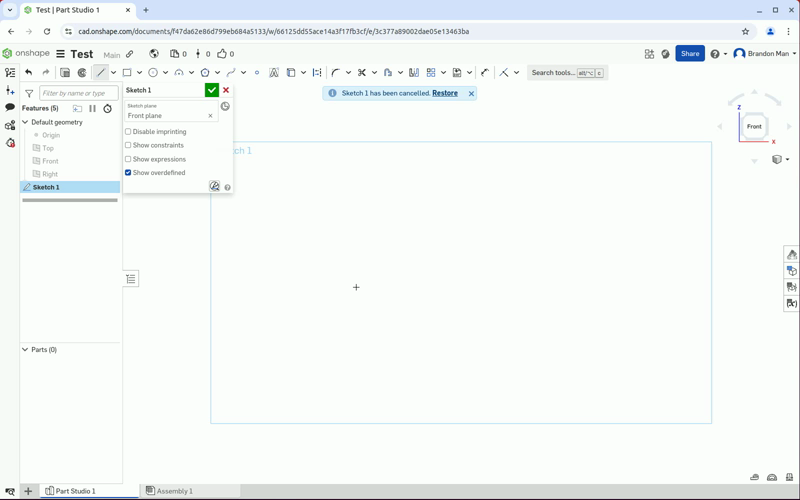
click(356, 286)
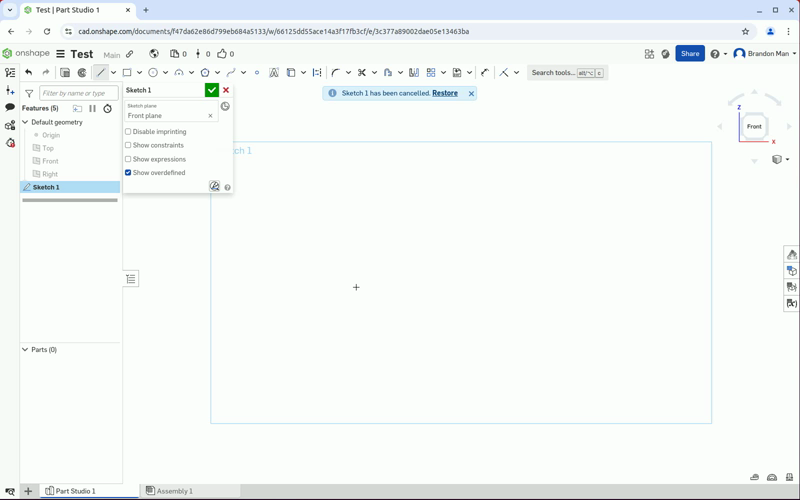
key_up(shift)
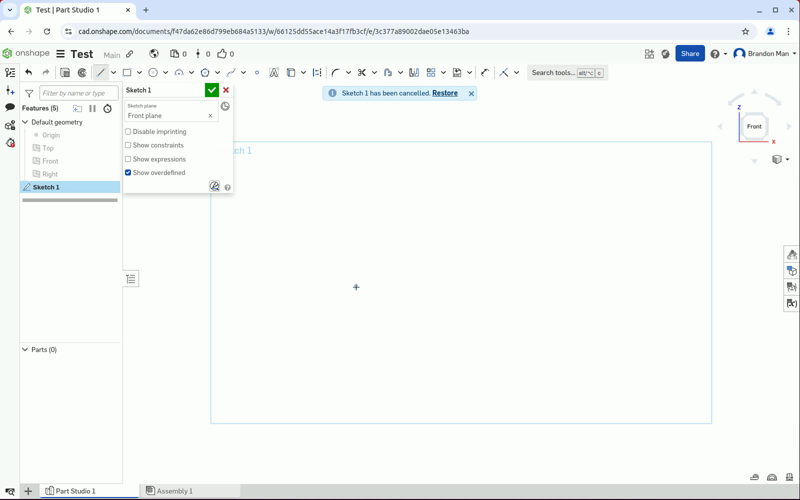
key_down(shift)
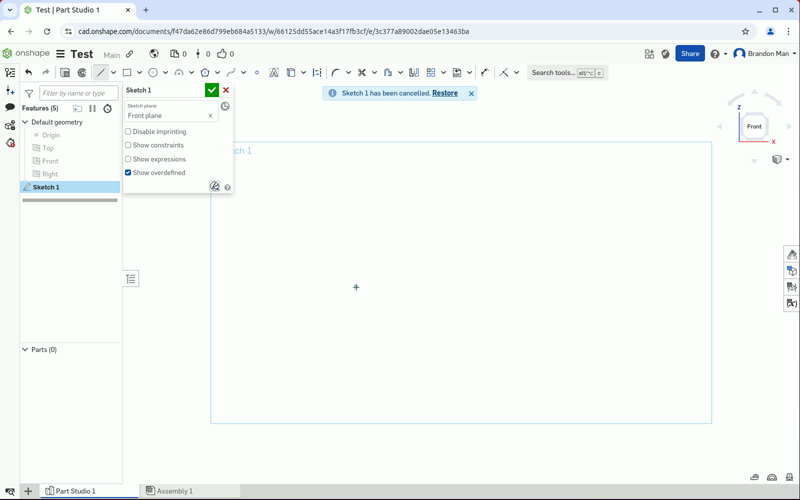
mouse_move(564, 286)
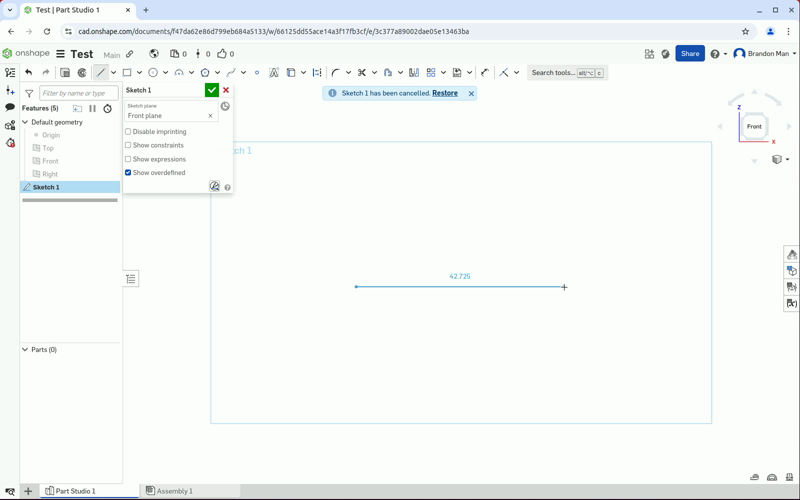
click(564, 286)
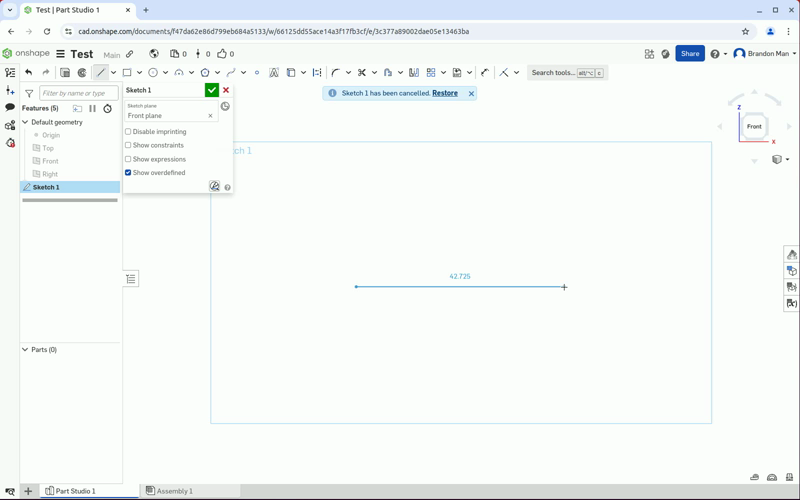
key_up(shift)
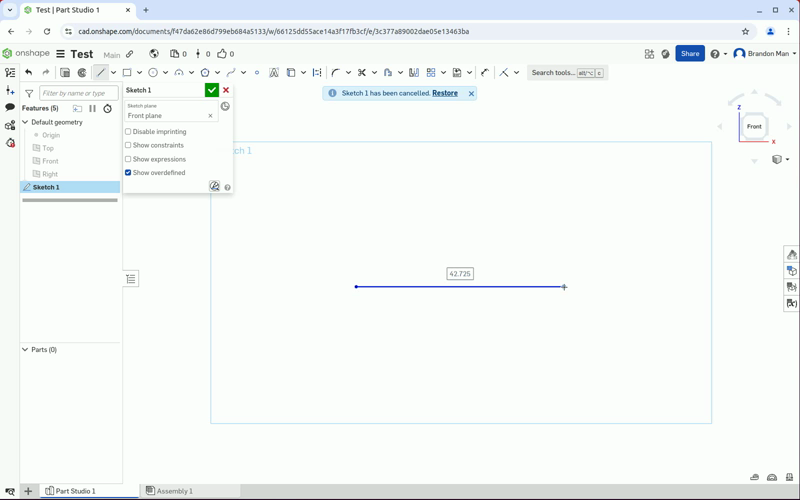
key_down(shift)
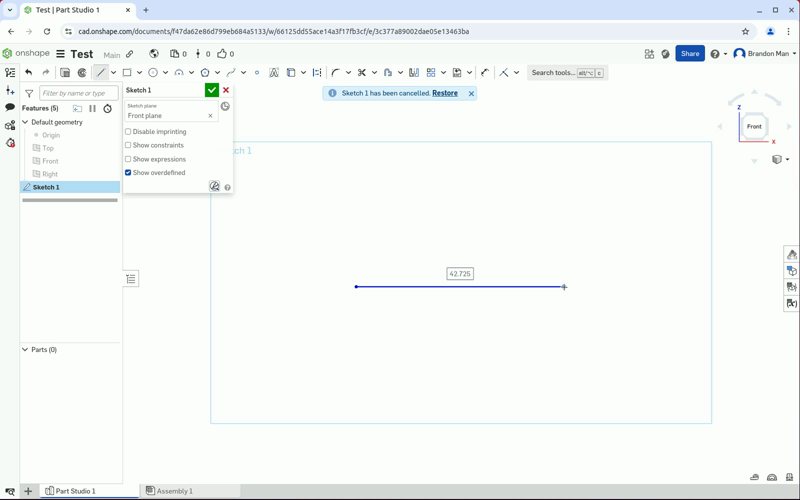
mouse_move(589, 286)
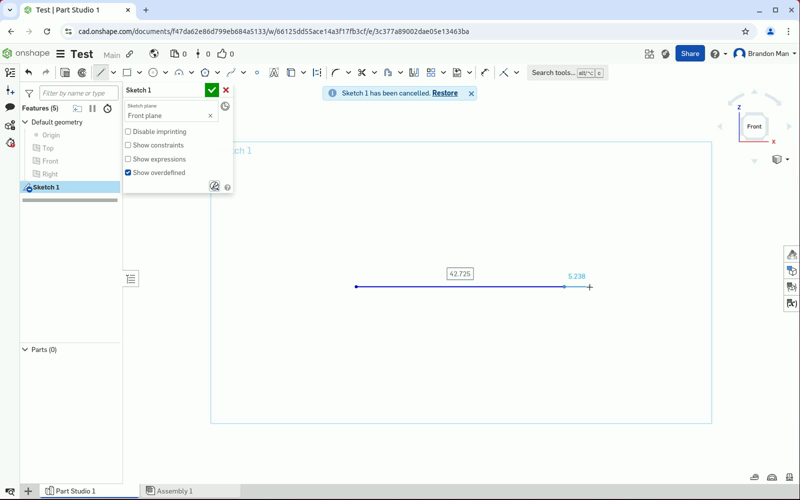
mouse_move(564, 279)
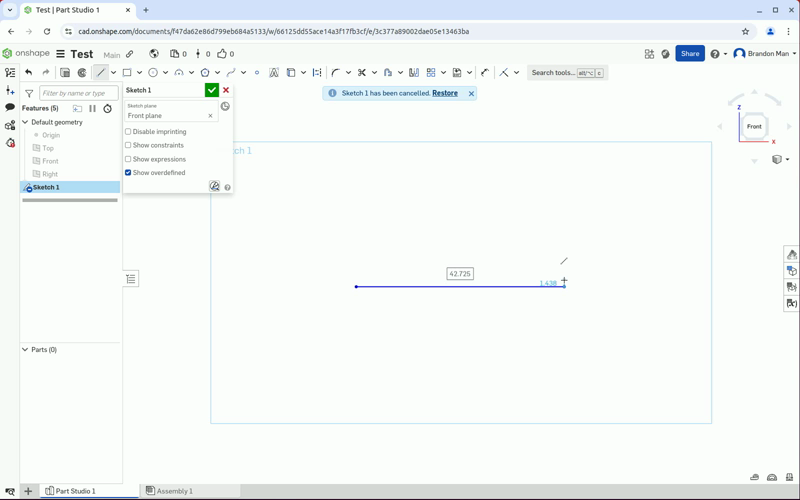
scroll(6)
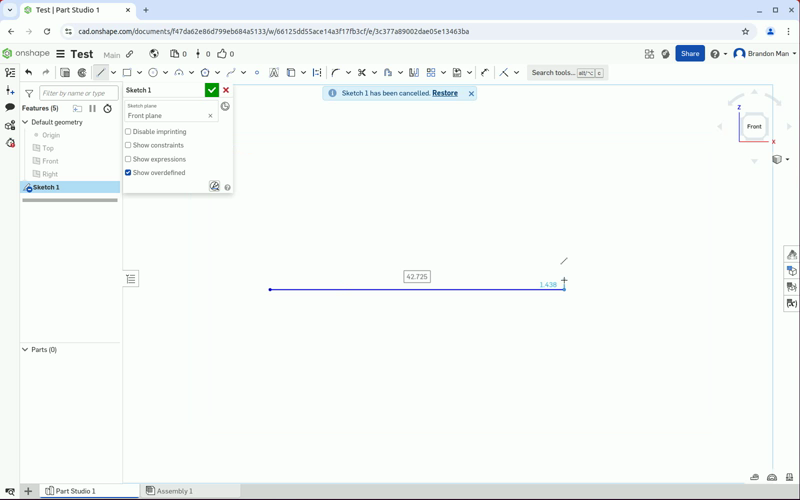
scroll(6)
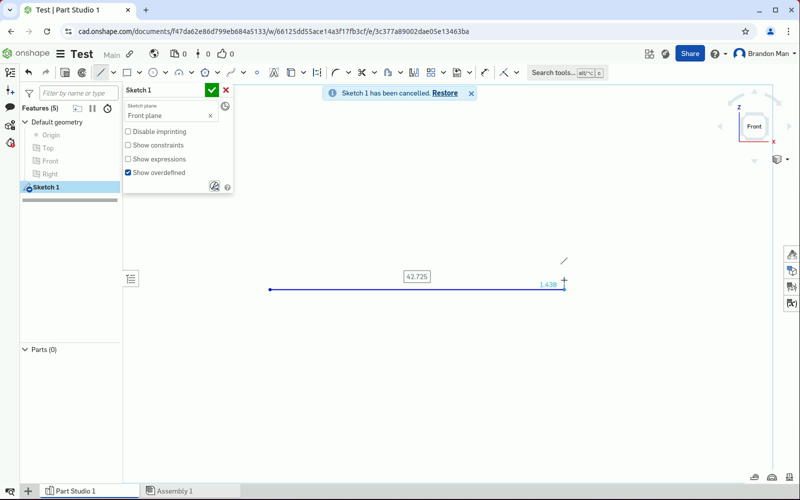
scroll(6)
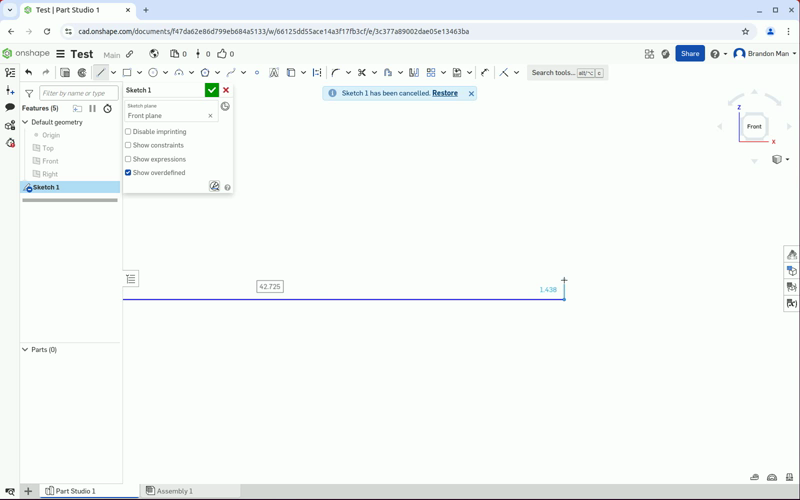
scroll(6)
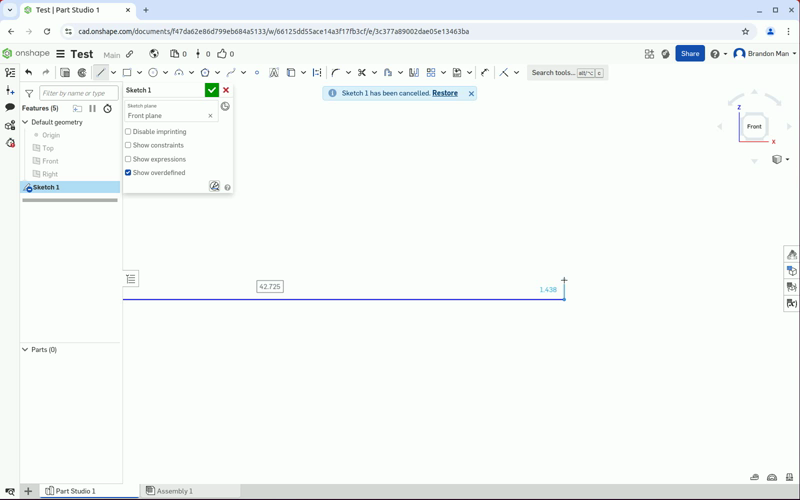
scroll(6)
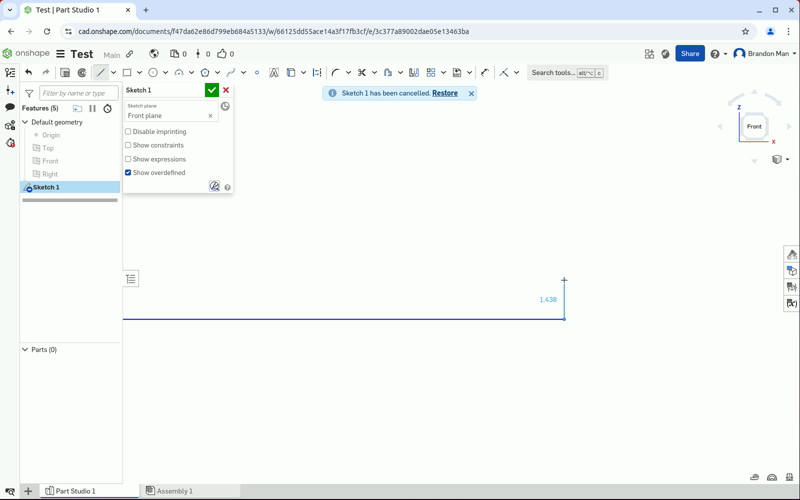
scroll(6)
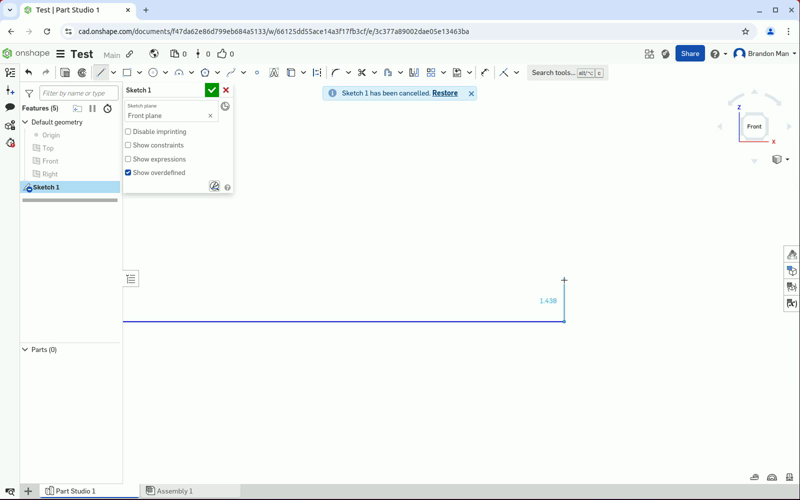
scroll(6)
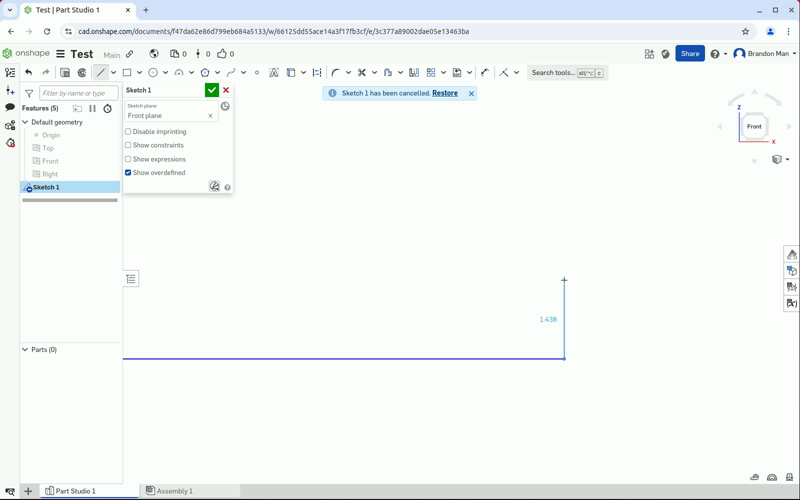
click(564, 279)
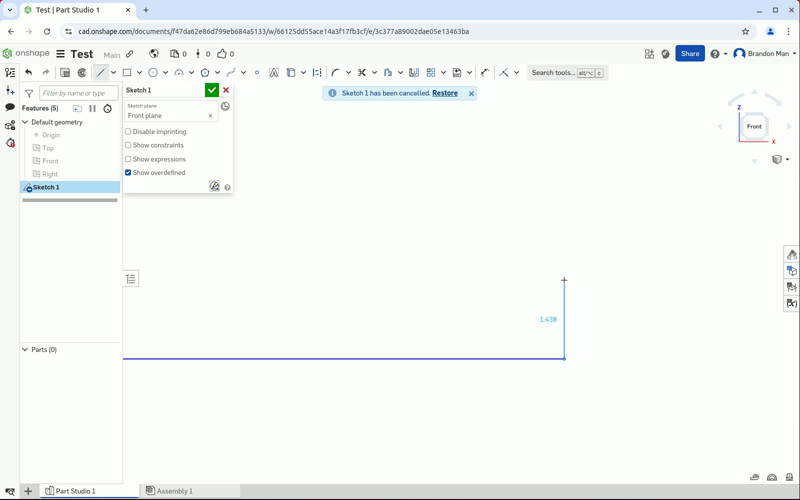
scroll(-6)
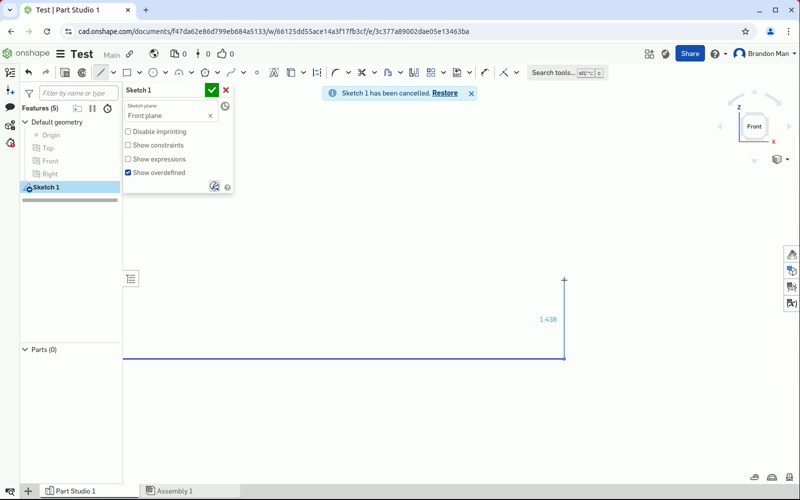
scroll(-6)
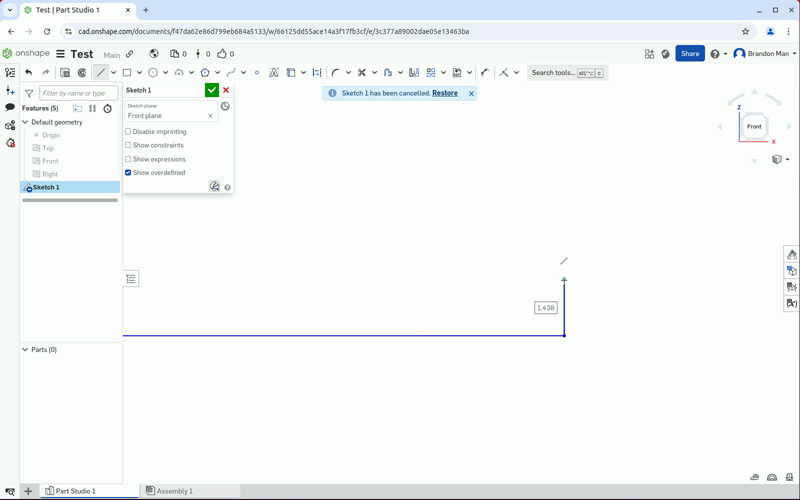
scroll(-6)
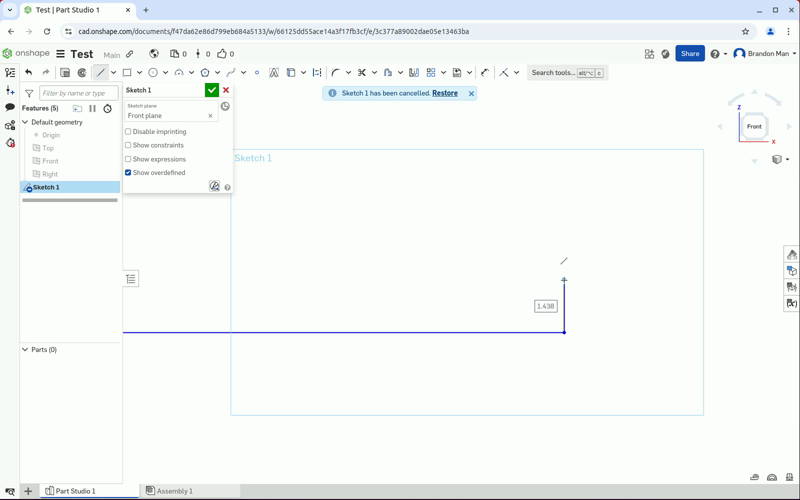
scroll(-6)
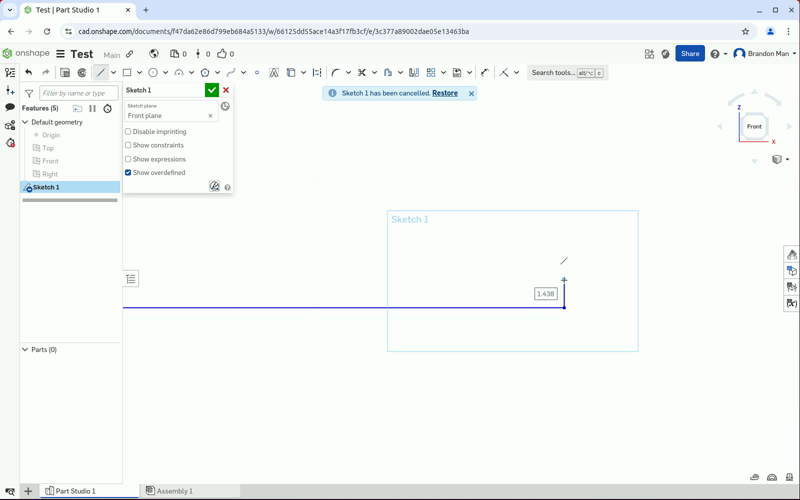
scroll(-6)
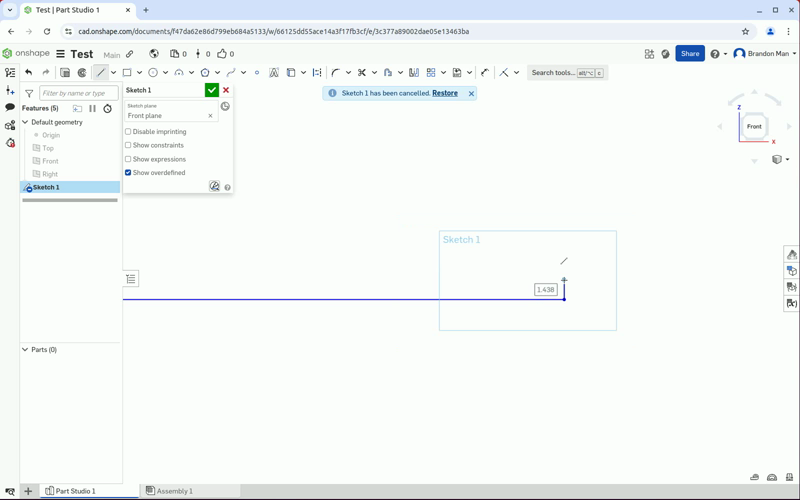
scroll(-6)
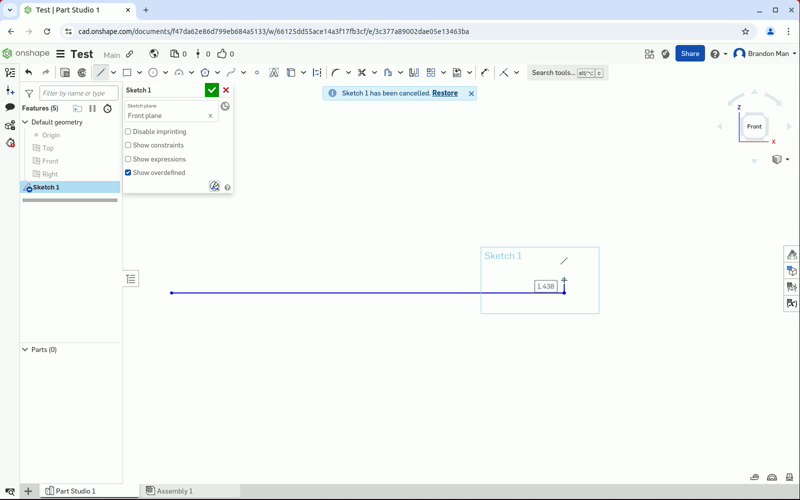
scroll(-6)
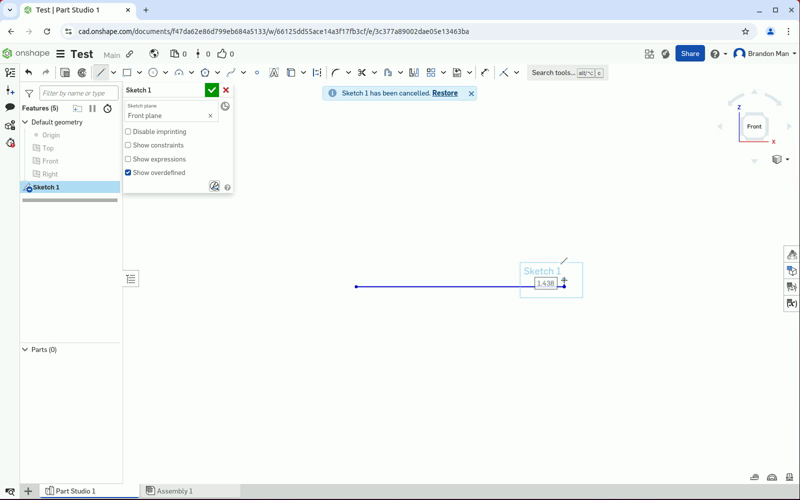
key_up(shift)
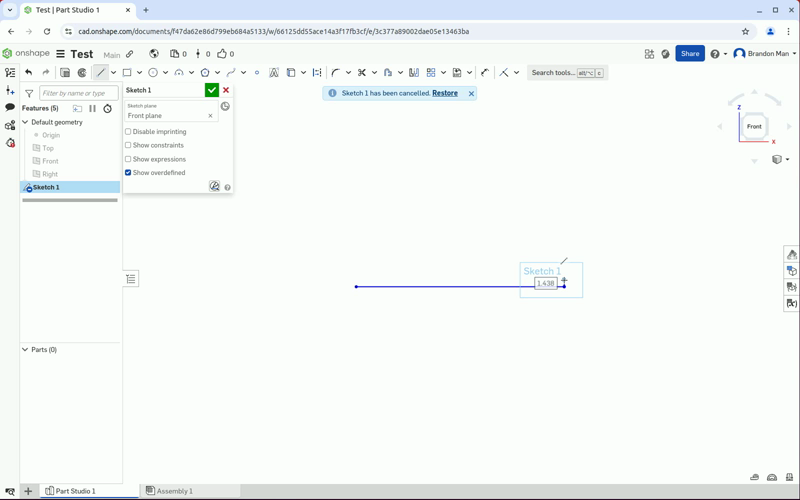
key_down(shift)
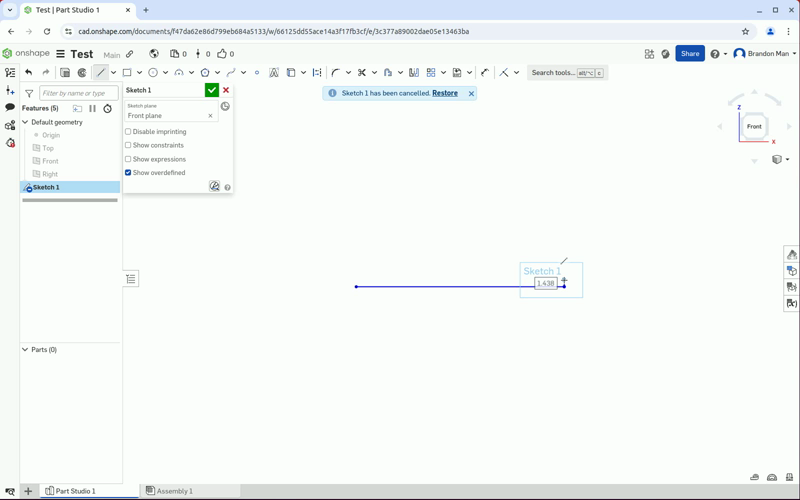
mouse_move(356, 279)
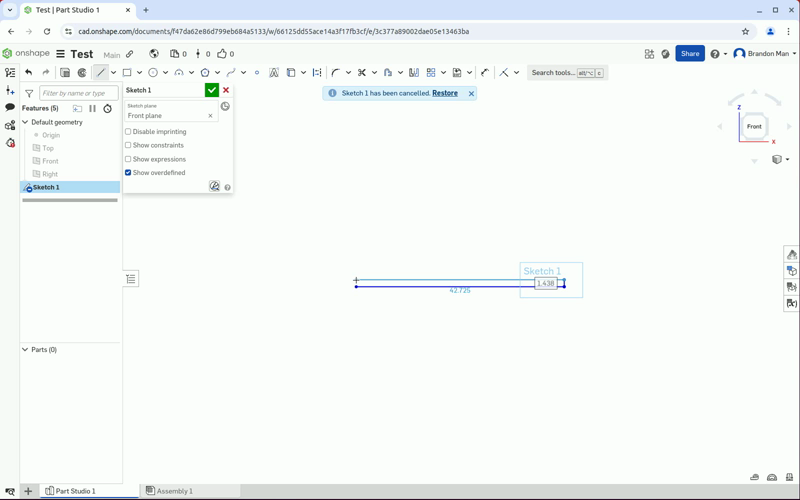
click(356, 279)
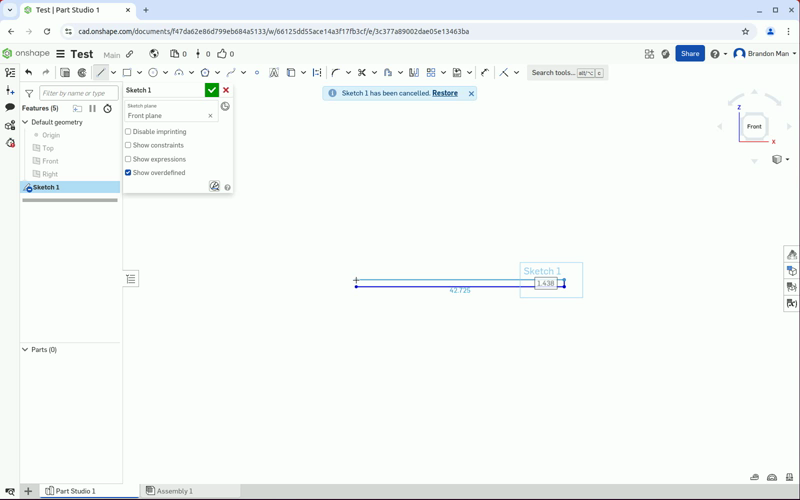
key_up(shift)
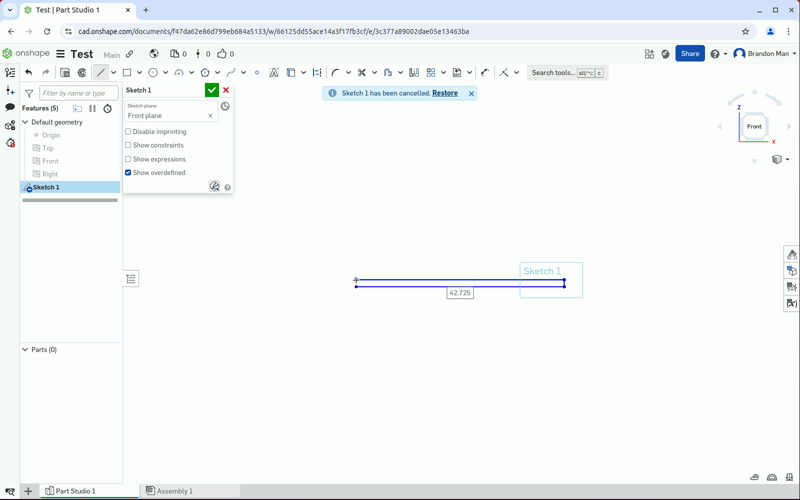
mouse_move(386, 279)
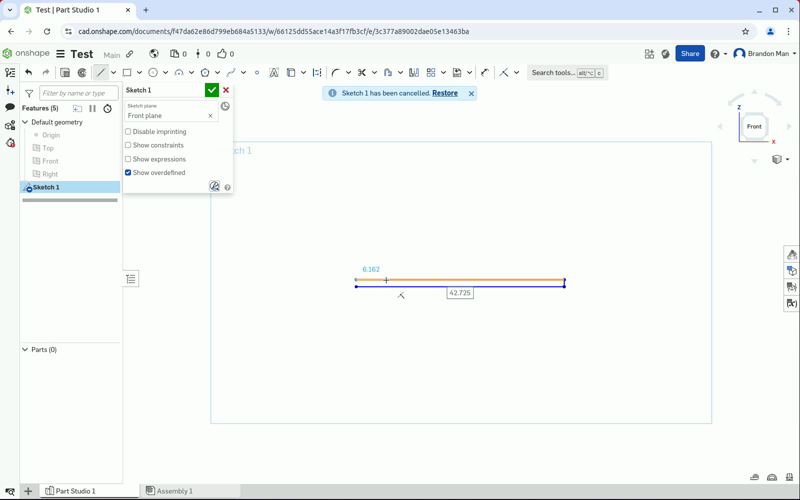
key_down(shift)
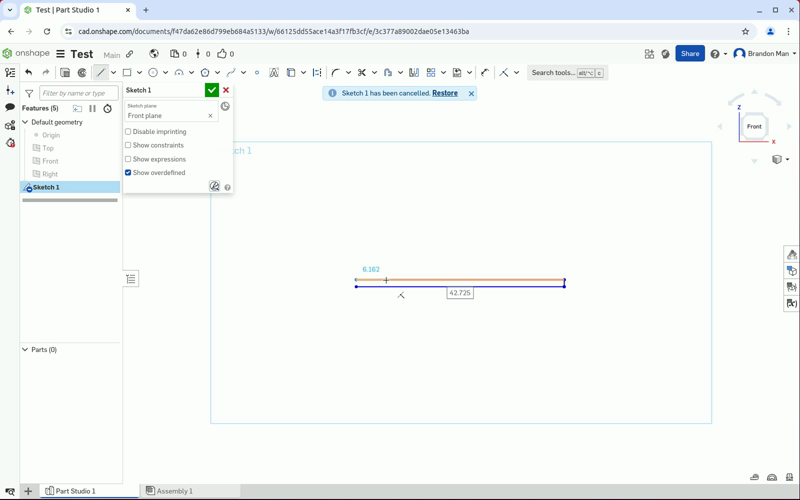
mouse_move(356, 286)
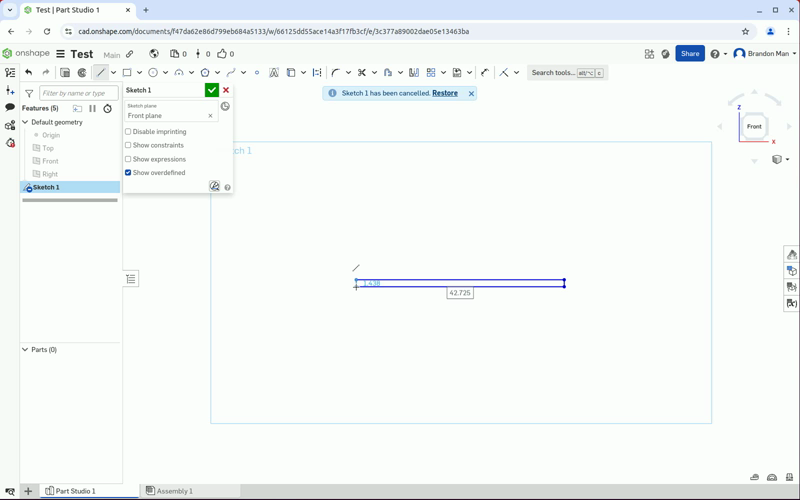
scroll(6)
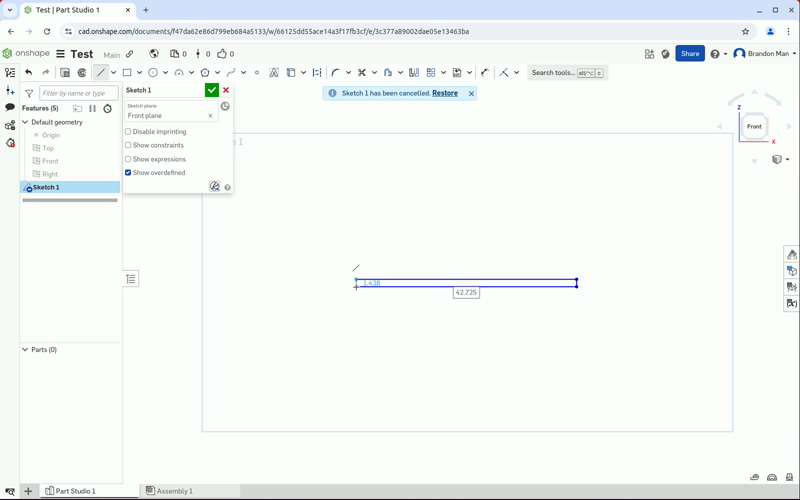
scroll(6)
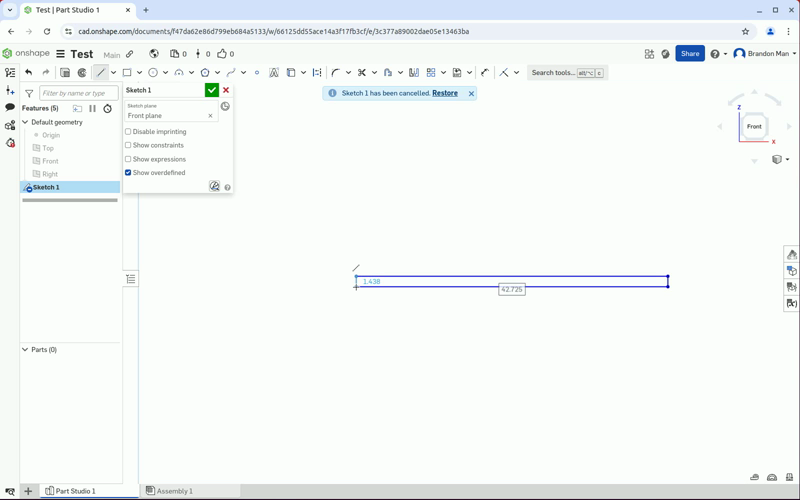
scroll(6)
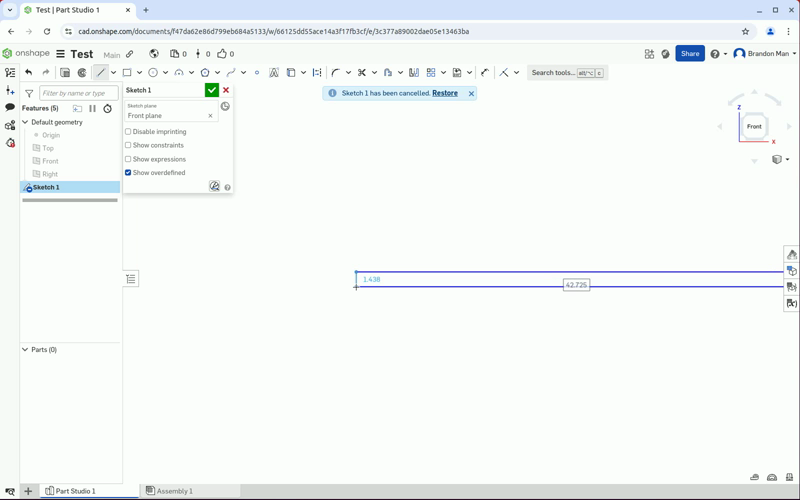
scroll(6)
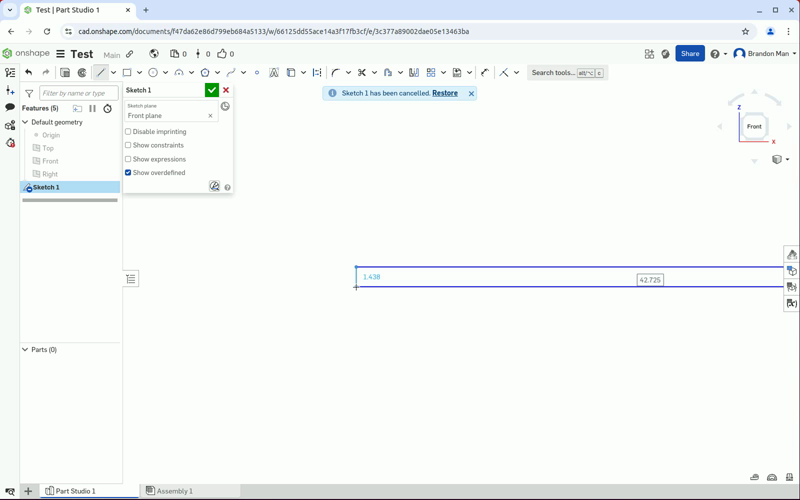
scroll(6)
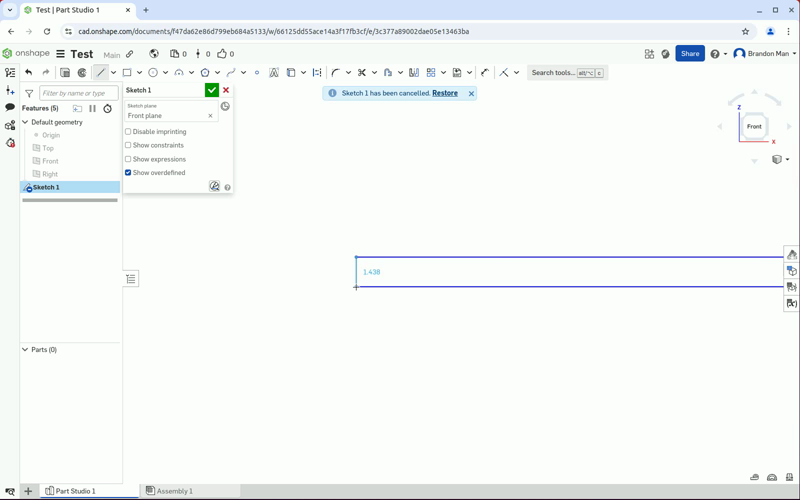
scroll(6)
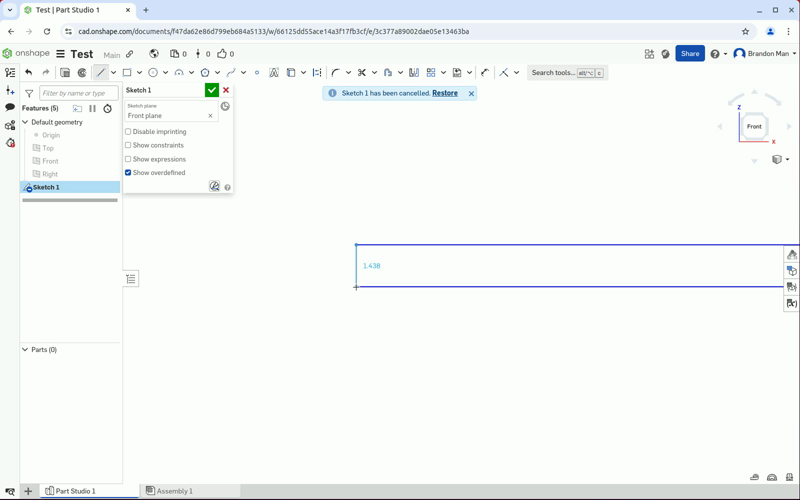
scroll(6)
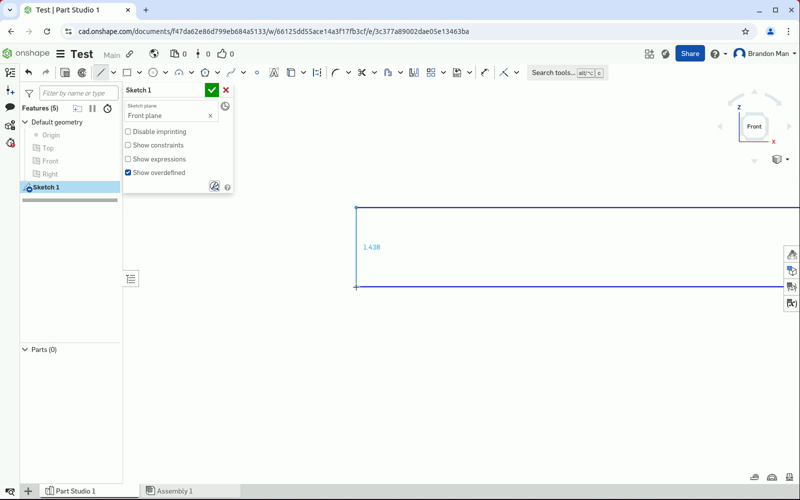
key_up(shift)
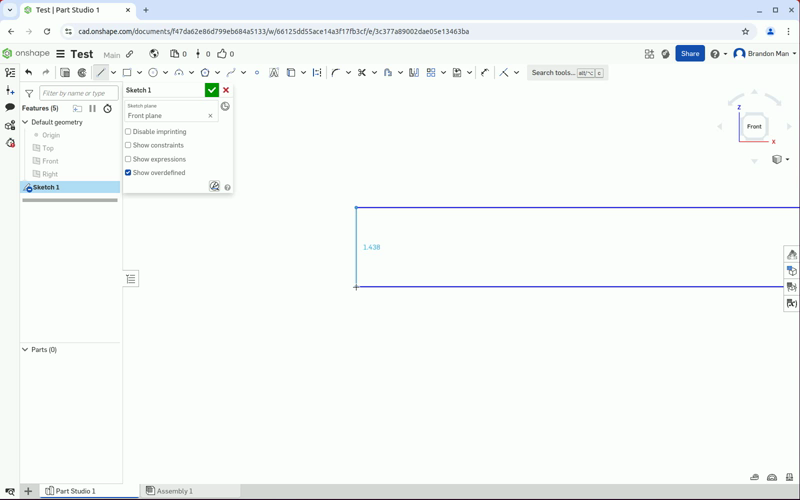
click(356, 286)
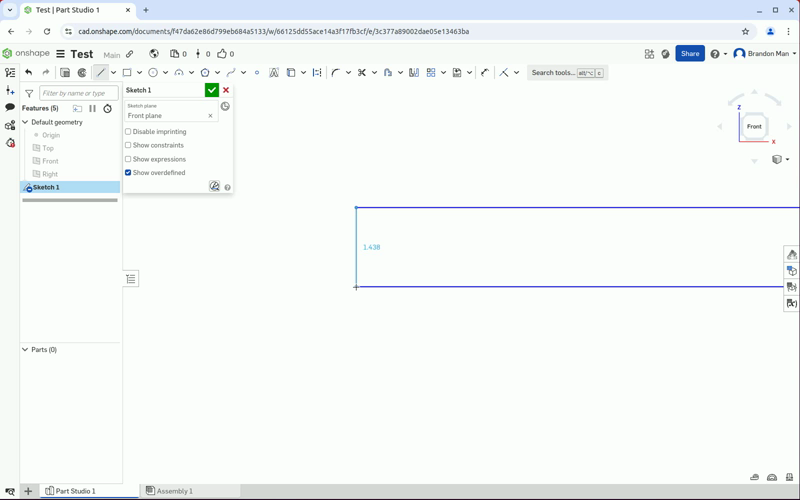
scroll(-6)
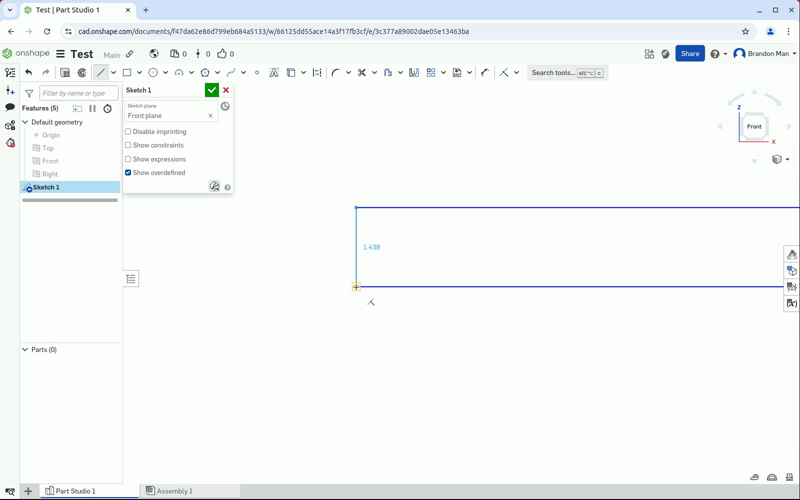
scroll(-6)
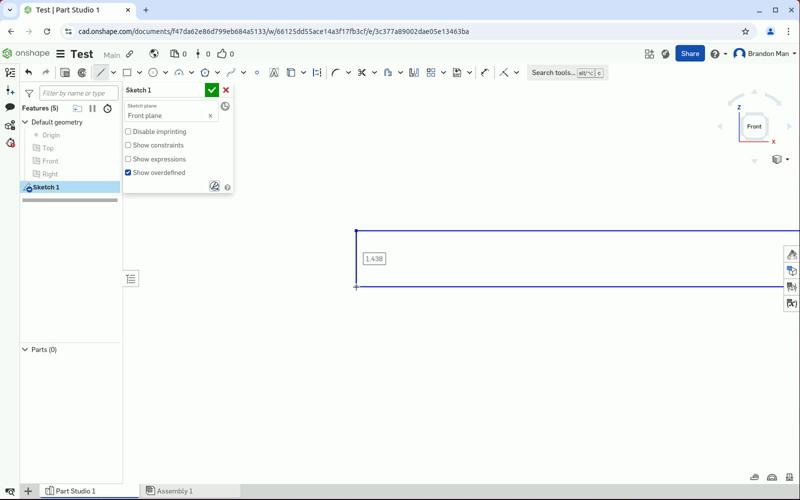
scroll(-6)
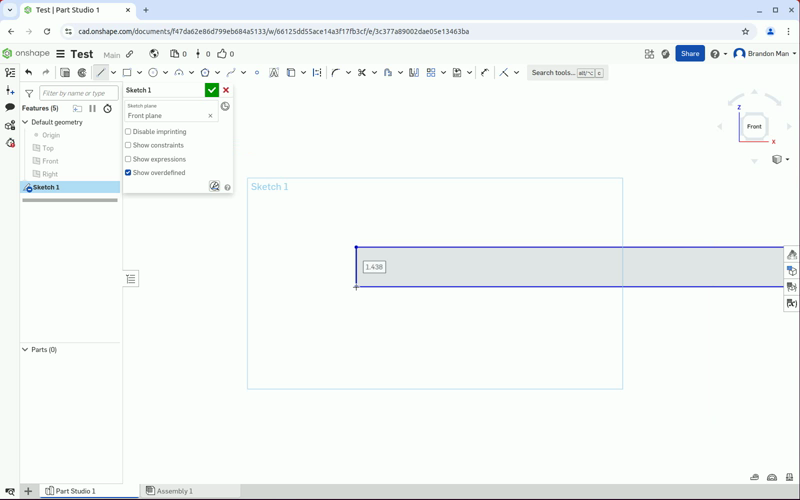
scroll(-6)
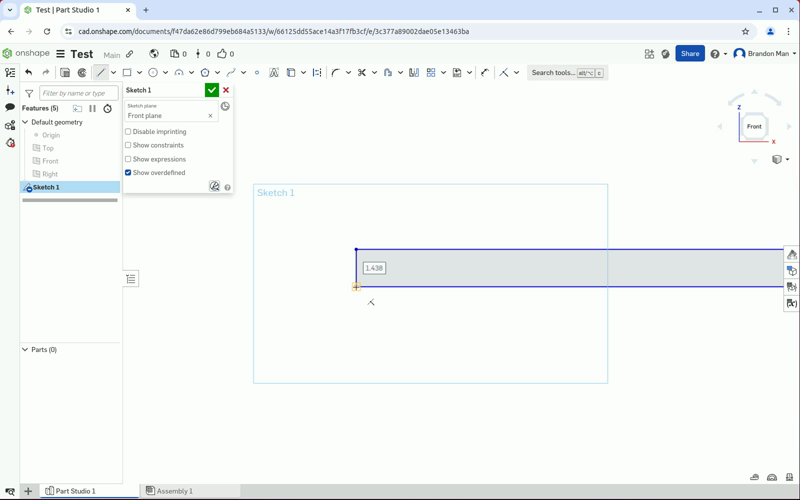
scroll(-6)
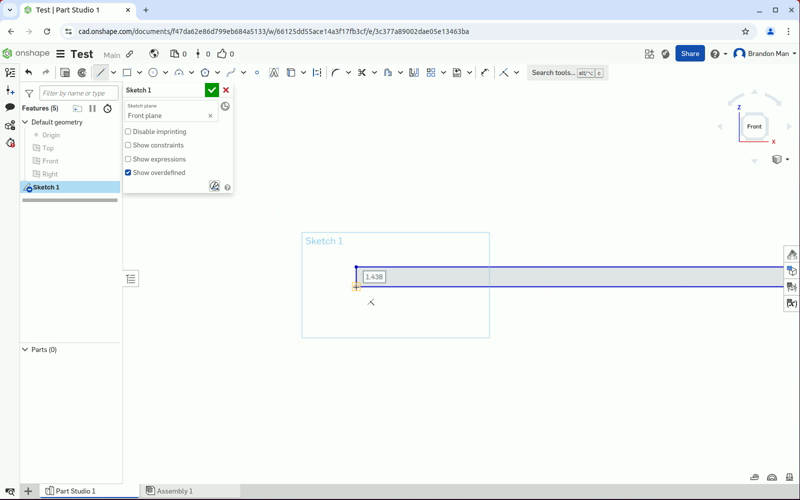
scroll(-6)
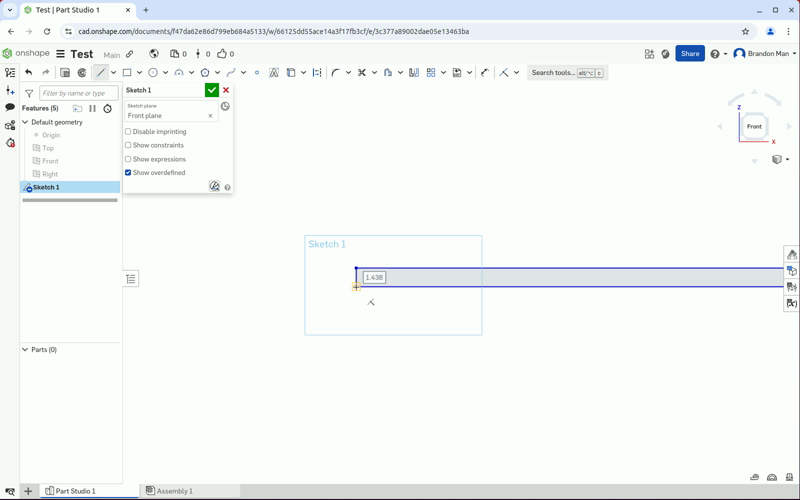
scroll(-6)
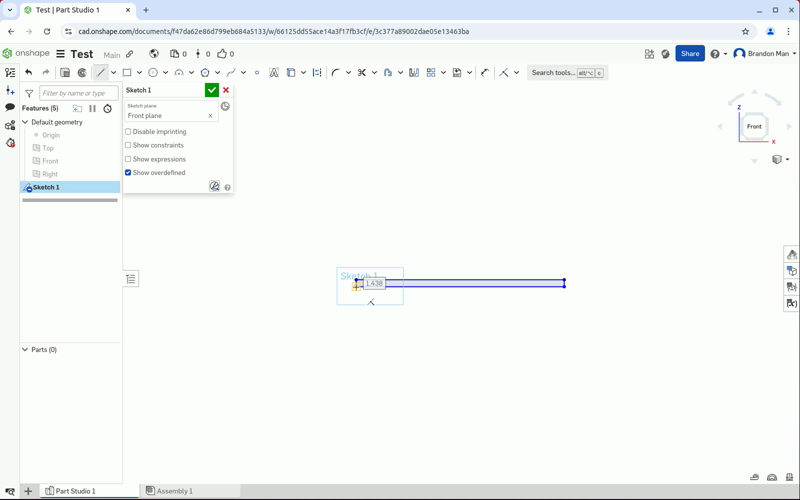
key(esc)
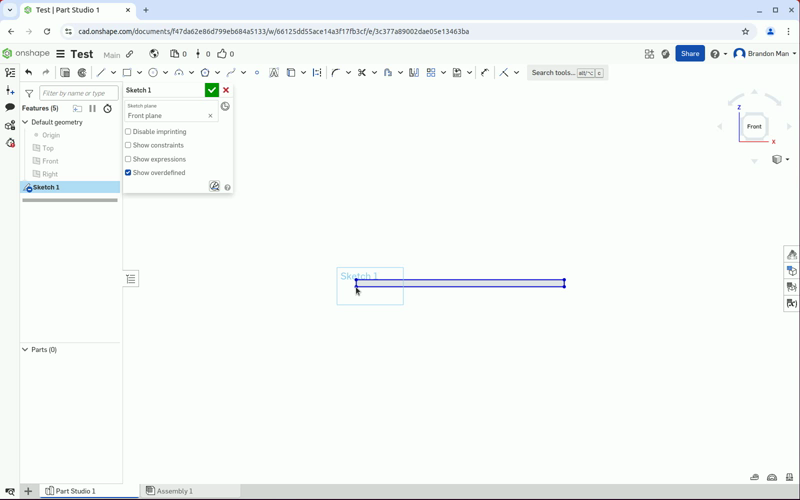
mouse_move(523, 285)
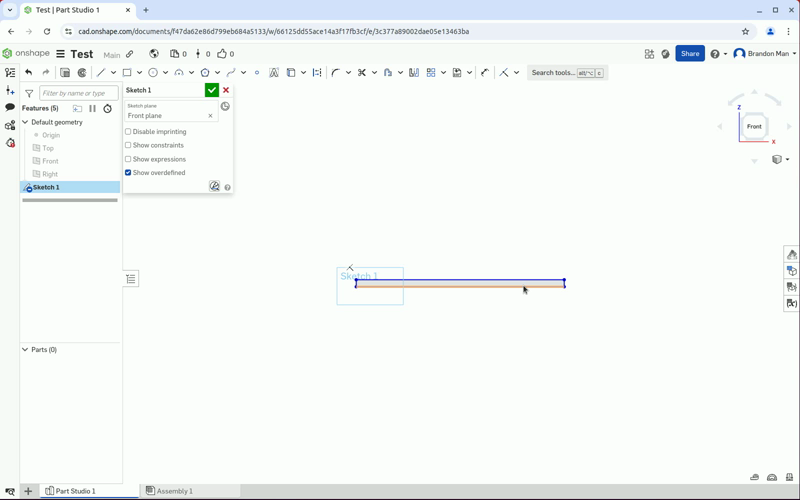
scroll(6)
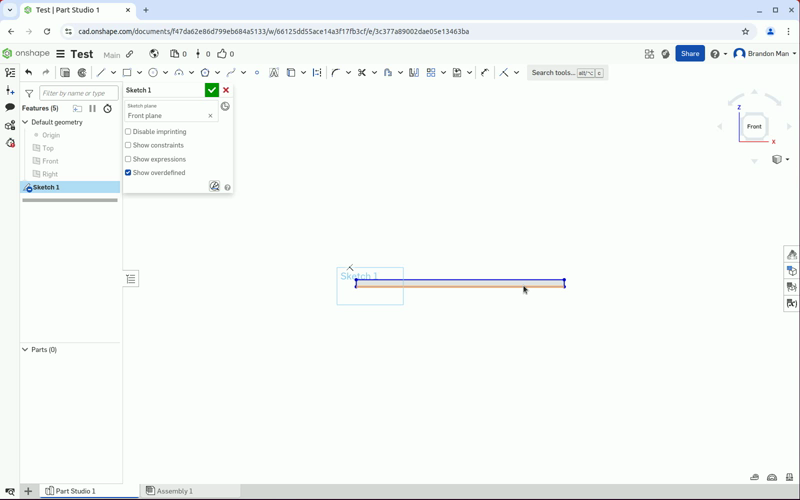
scroll(6)
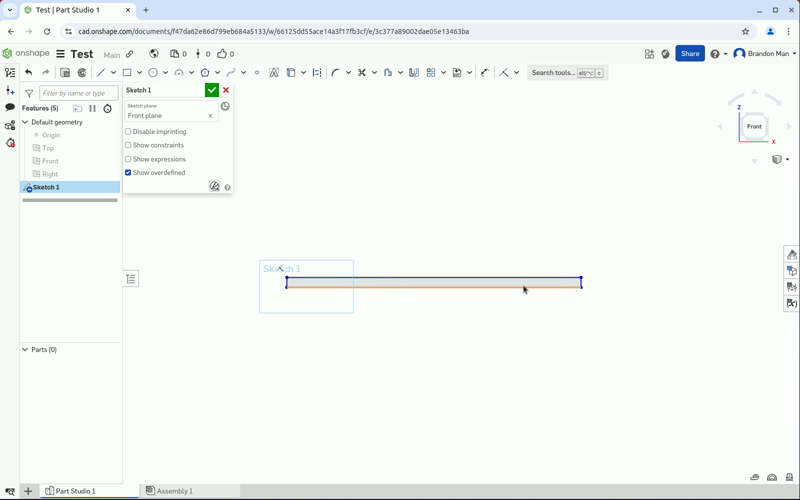
scroll(6)
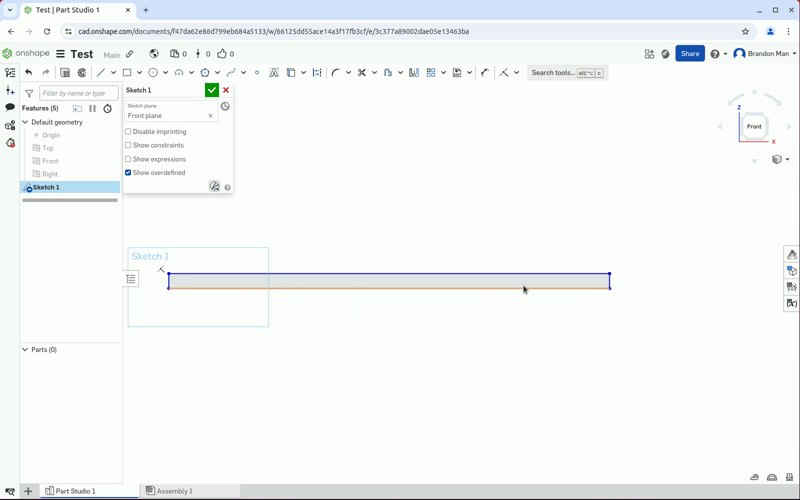
scroll(6)
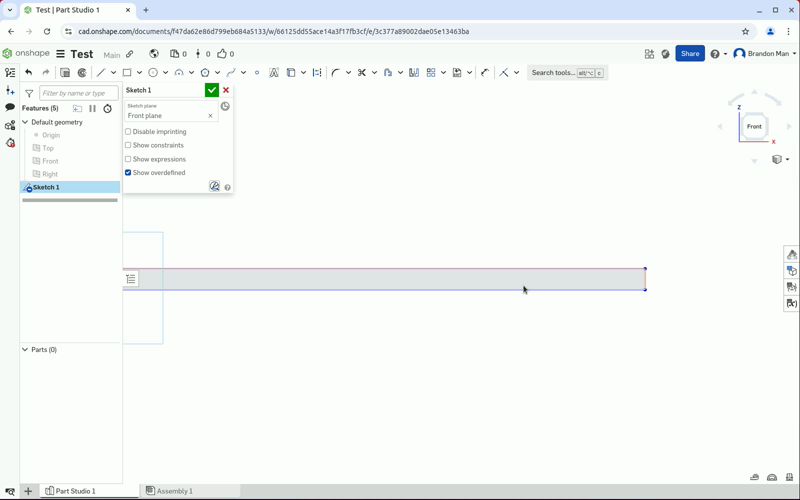
scroll(6)
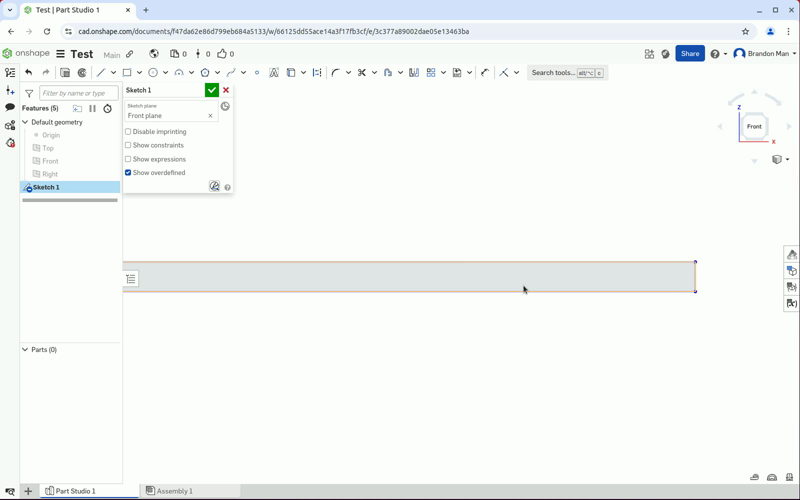
scroll(6)
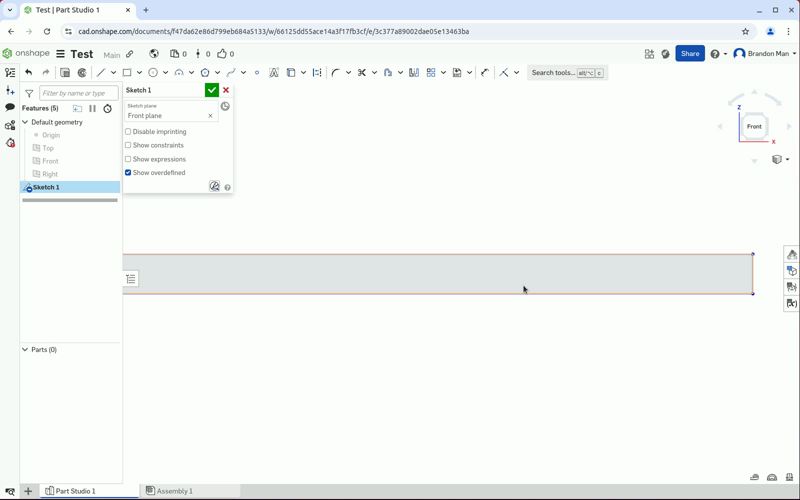
scroll(6)
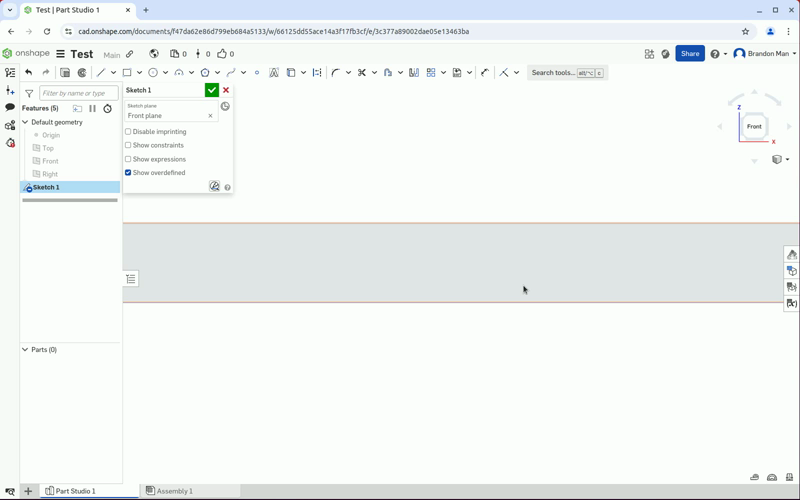
click(523, 285)
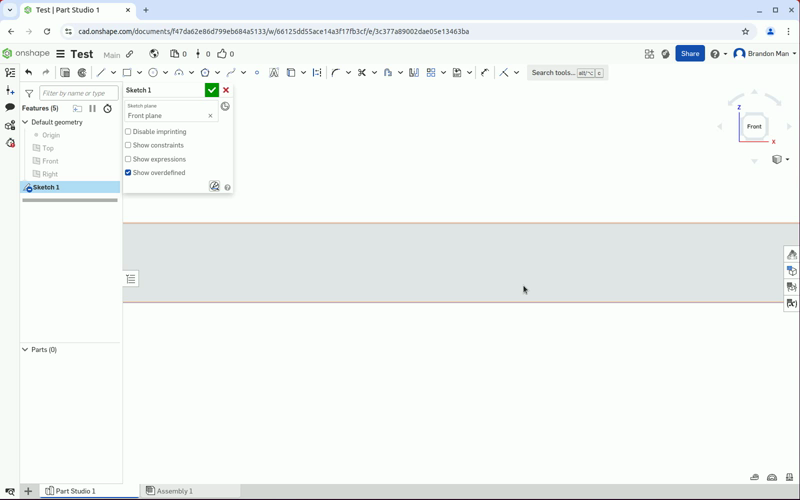
scroll(-6)
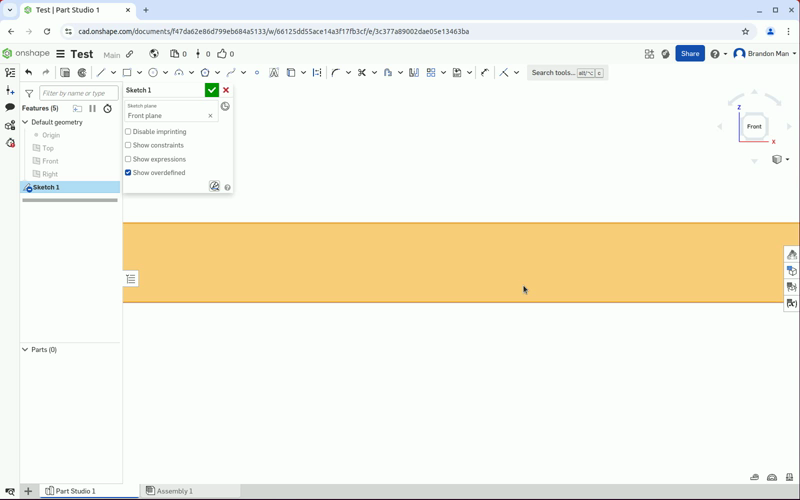
scroll(-6)
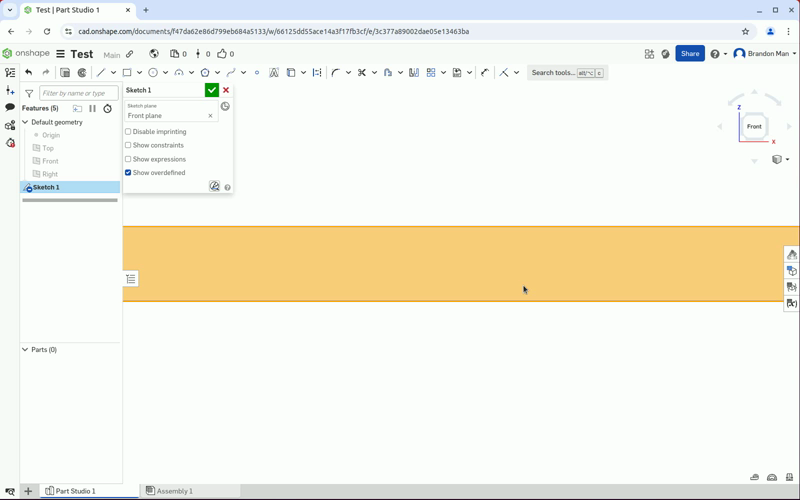
scroll(-6)
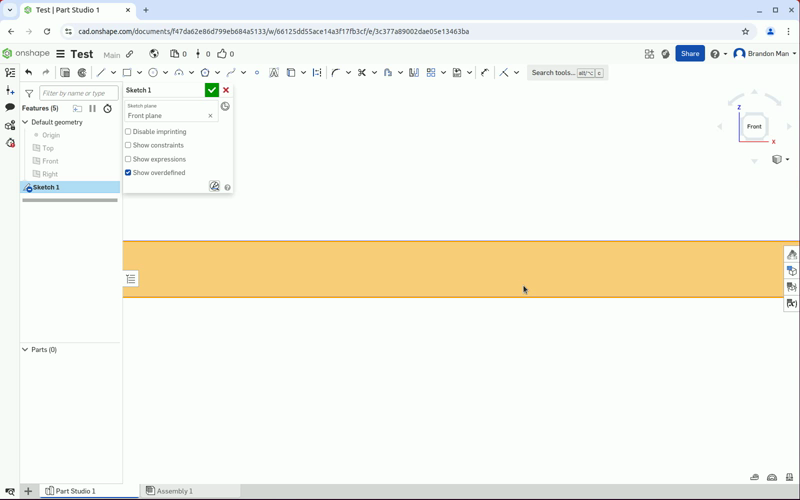
scroll(-6)
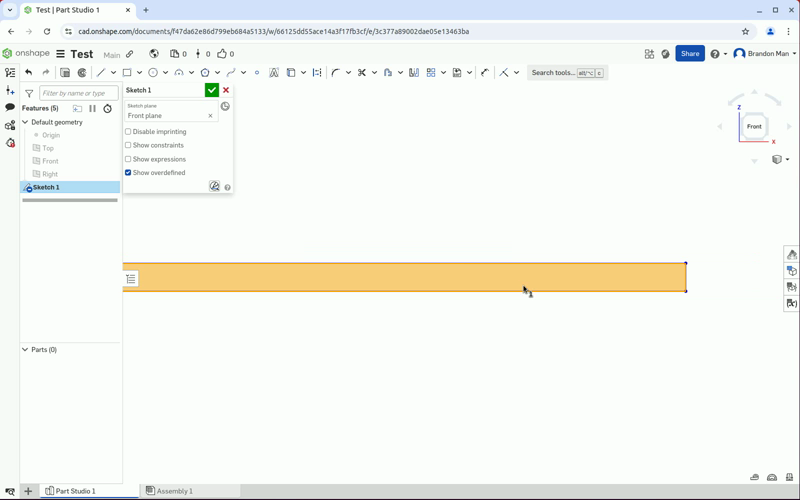
scroll(-6)
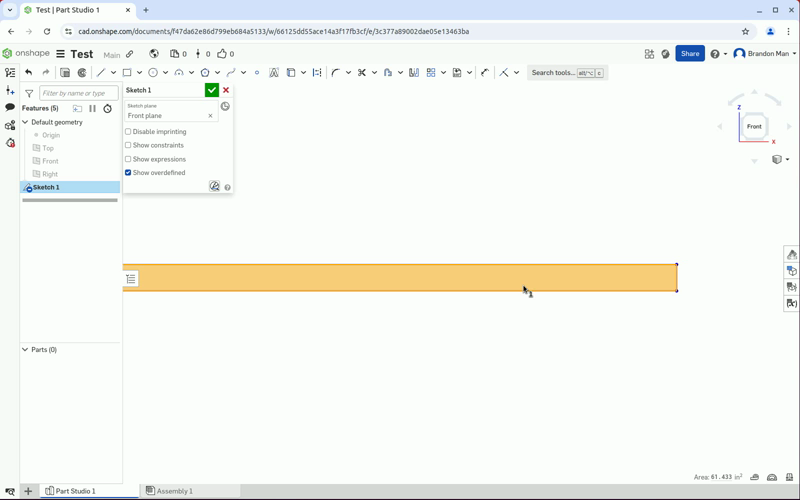
scroll(-6)
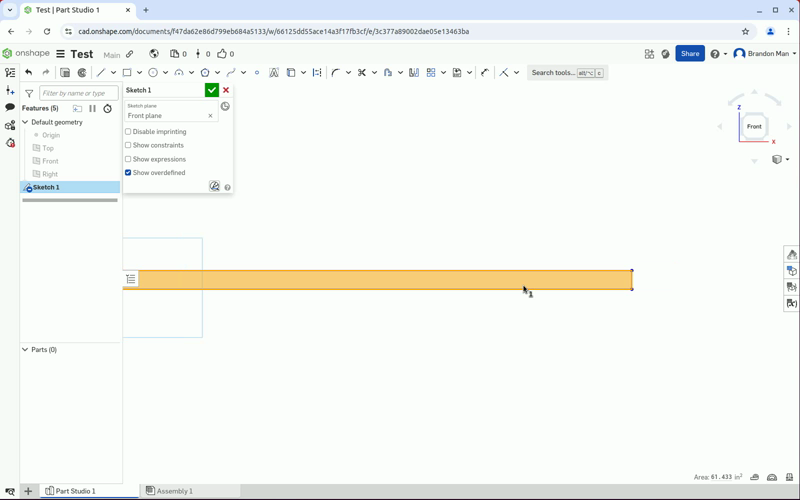
scroll(-6)
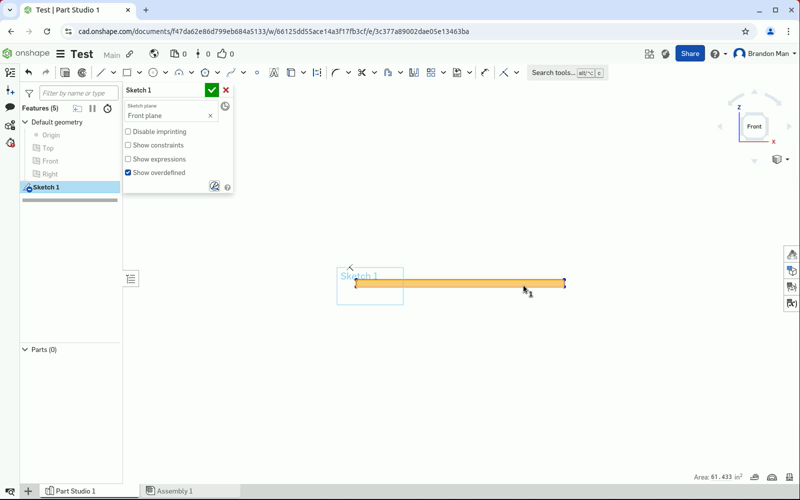
mouse_move(73, 352)
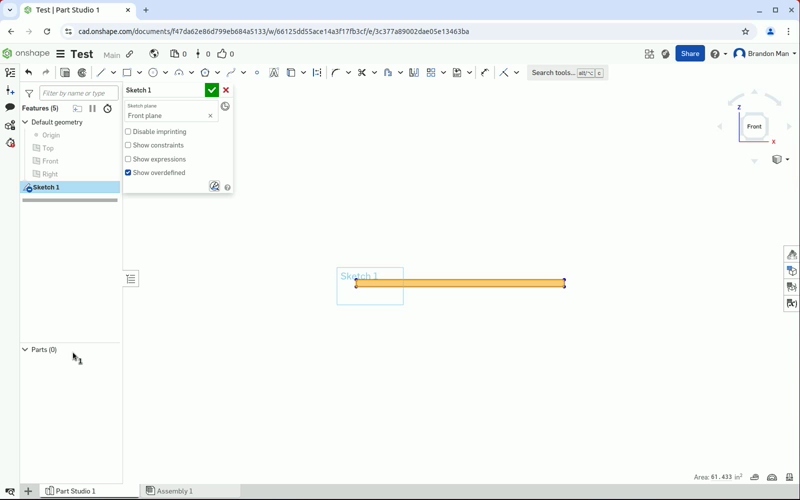
key(shift+y)
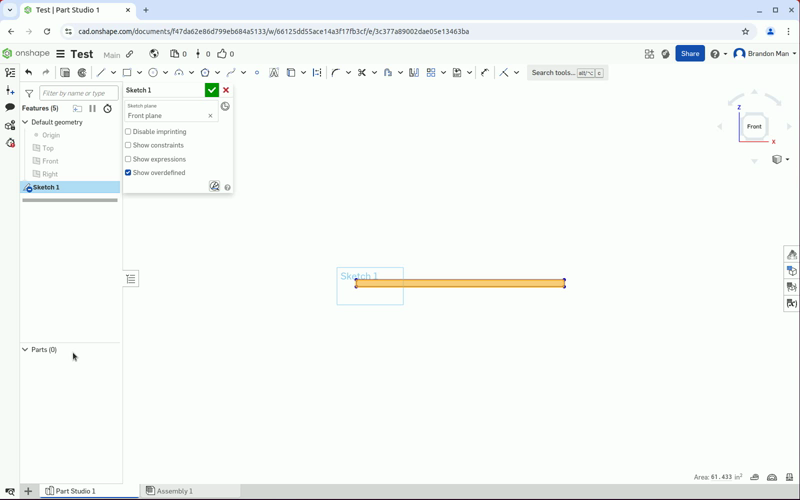
key(shift+e)
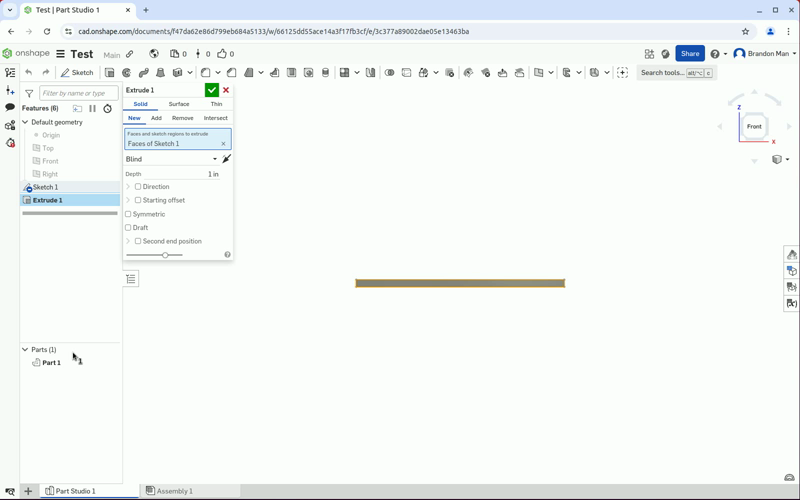
mouse_move(143, 106)
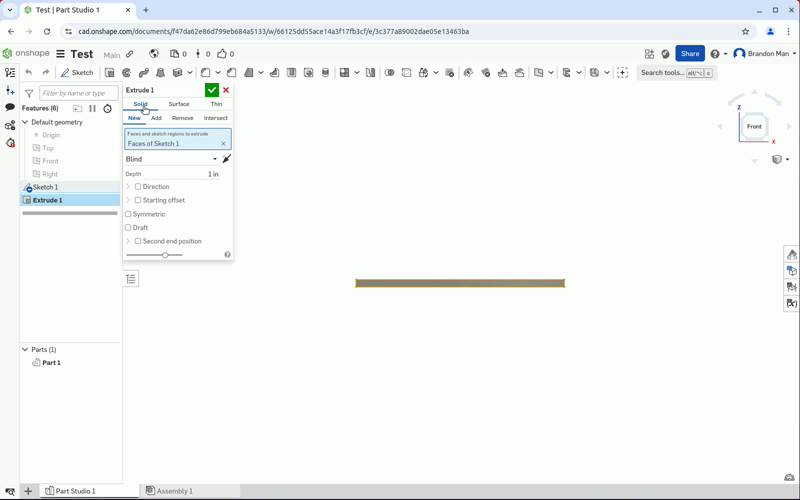
click(143, 106)
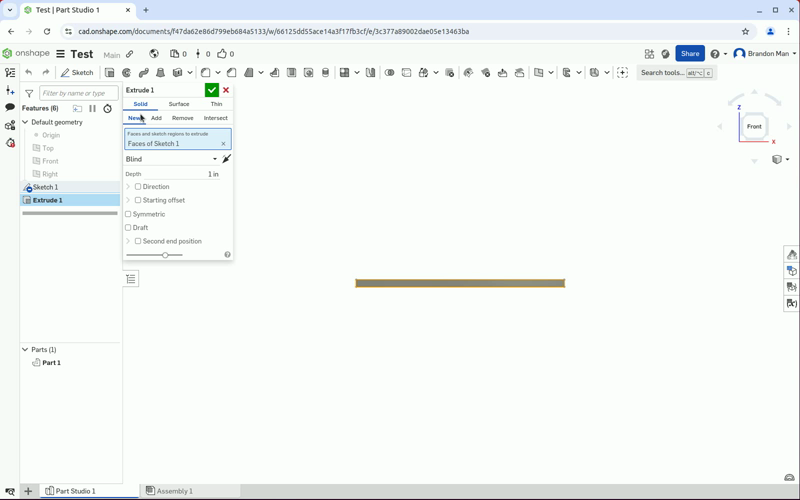
mouse_move(137, 120)
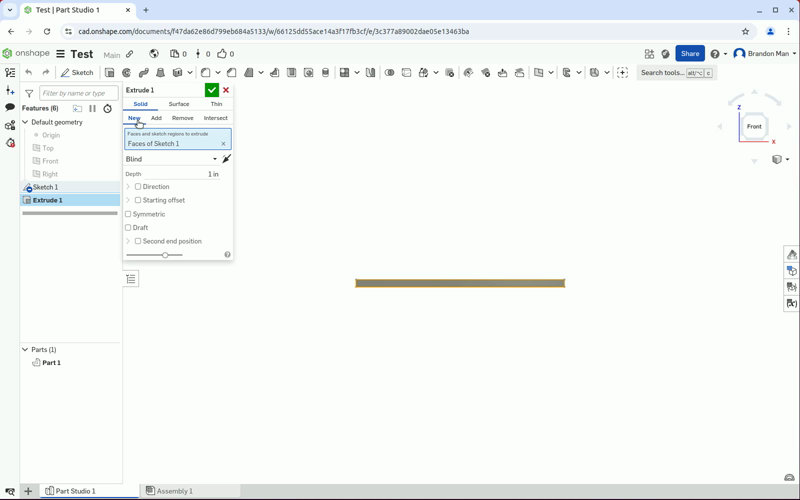
click(137, 120)
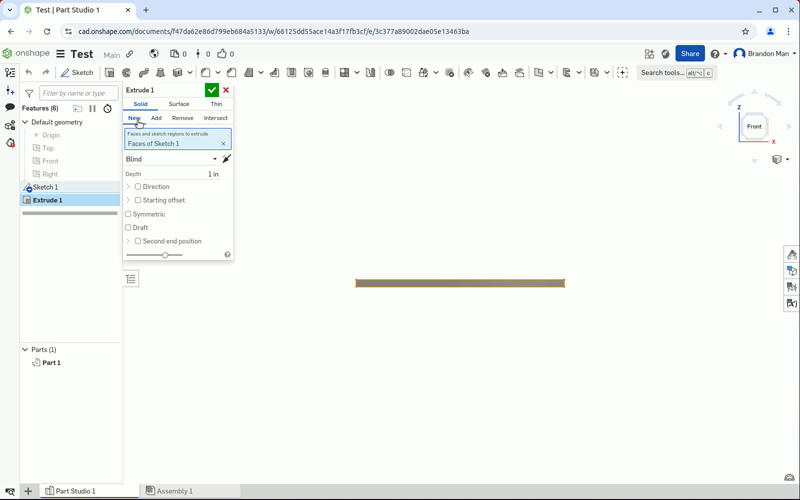
key(tab, 4)
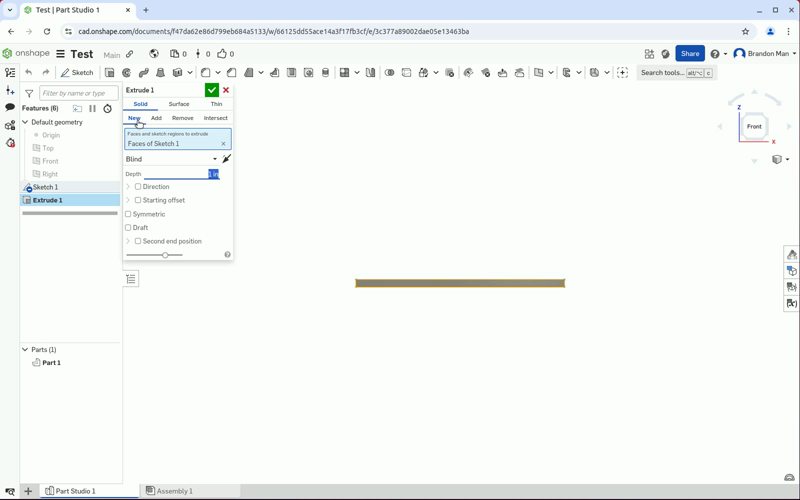
text(1.444)
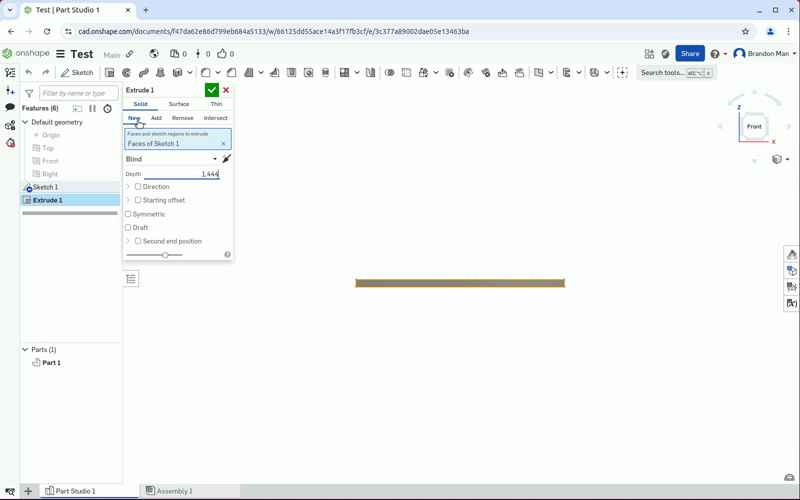
key(enter)
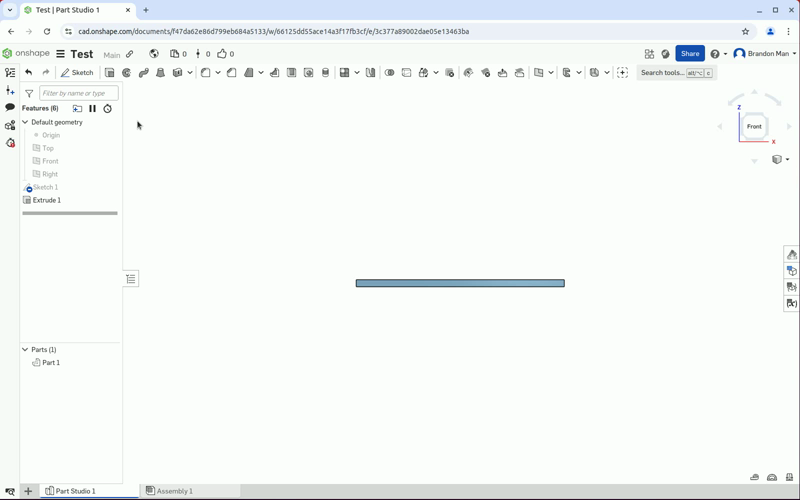
key(shift+h)
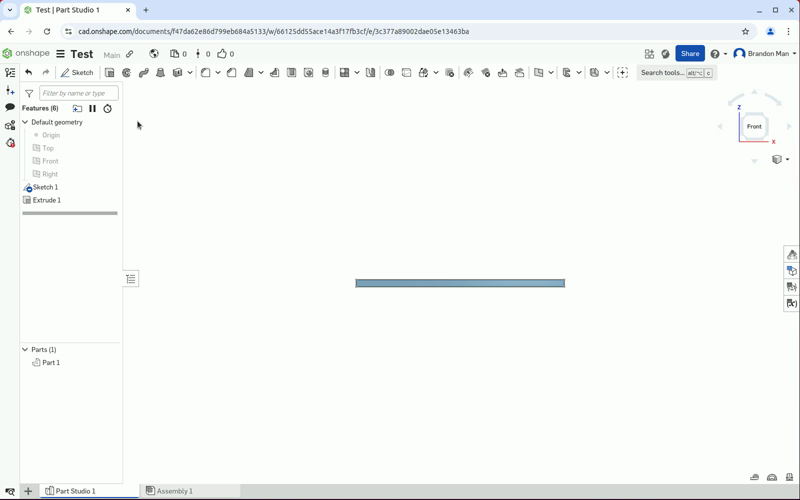
key(shift+h)
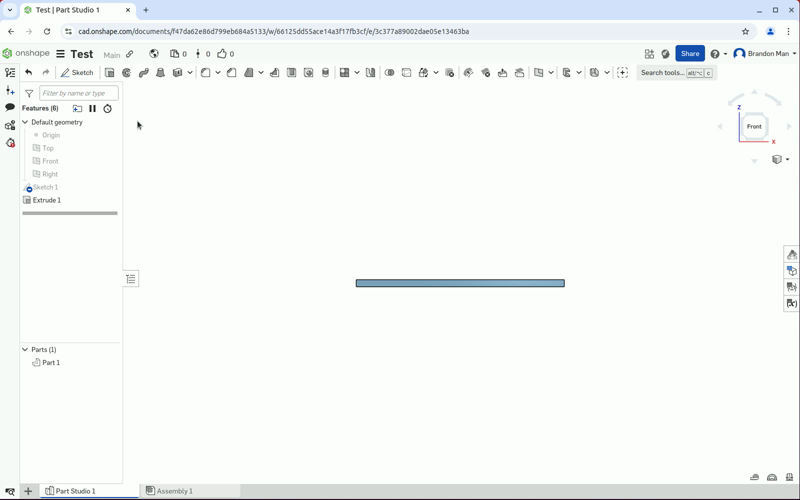
mouse_move(73, 189)
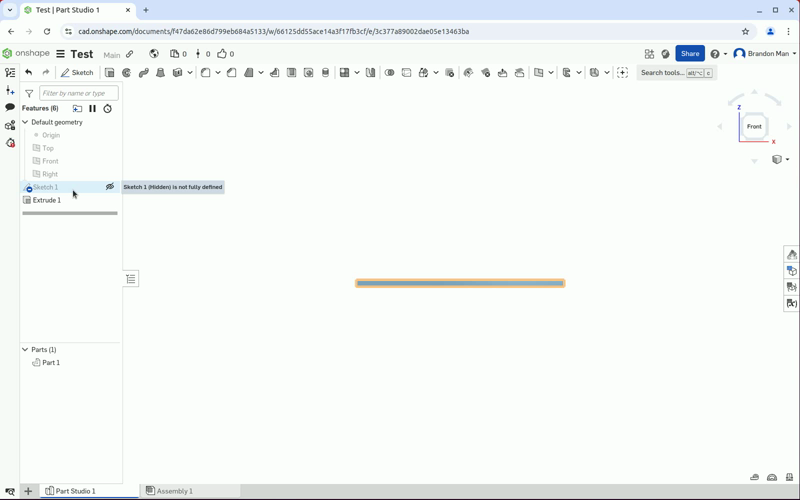
click(73, 189)
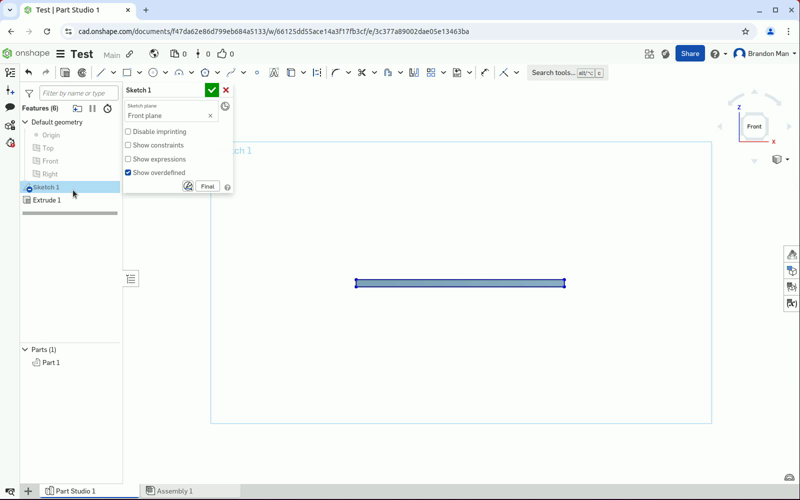
mouse_move(229, 92)
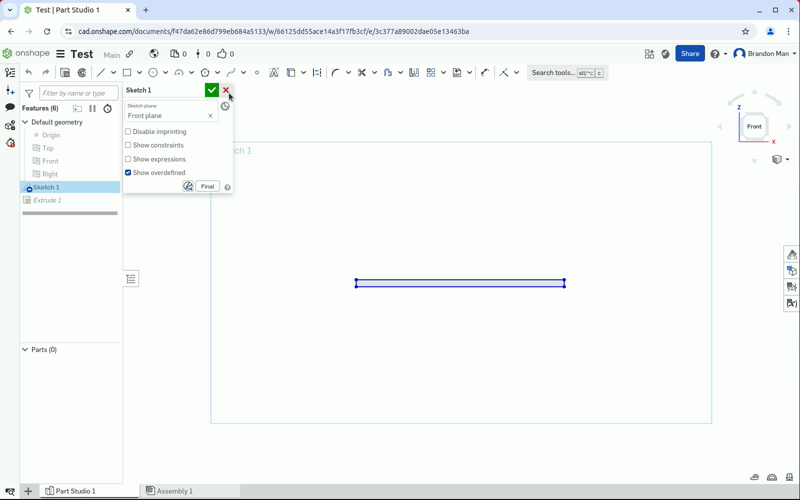
click(229, 92)
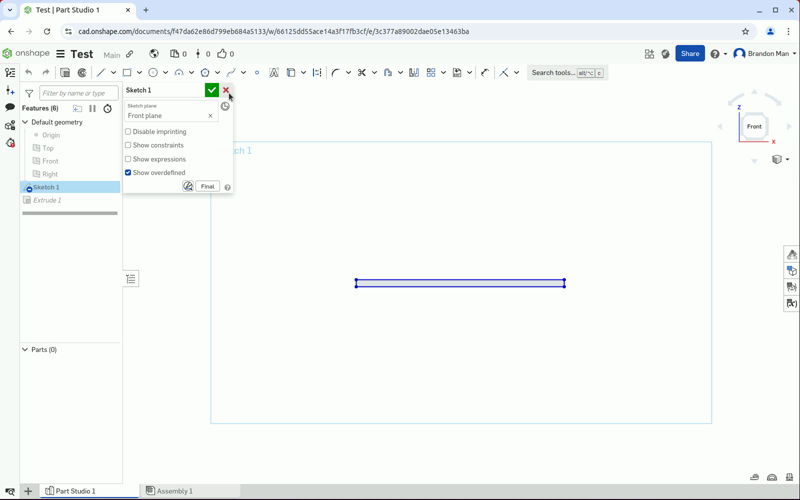
key(shift+s)
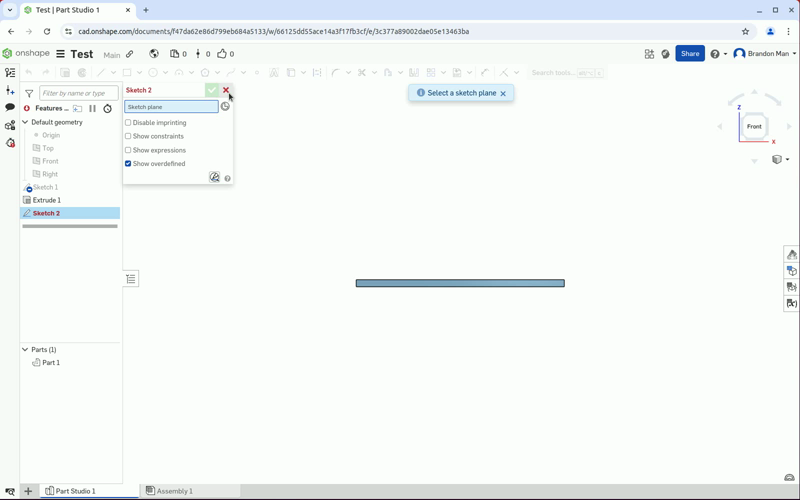
mouse_move(73, 163)
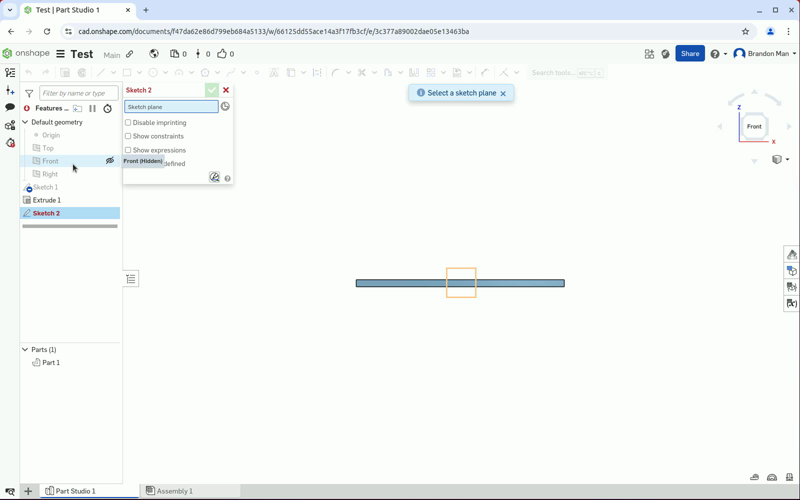
click(73, 163)
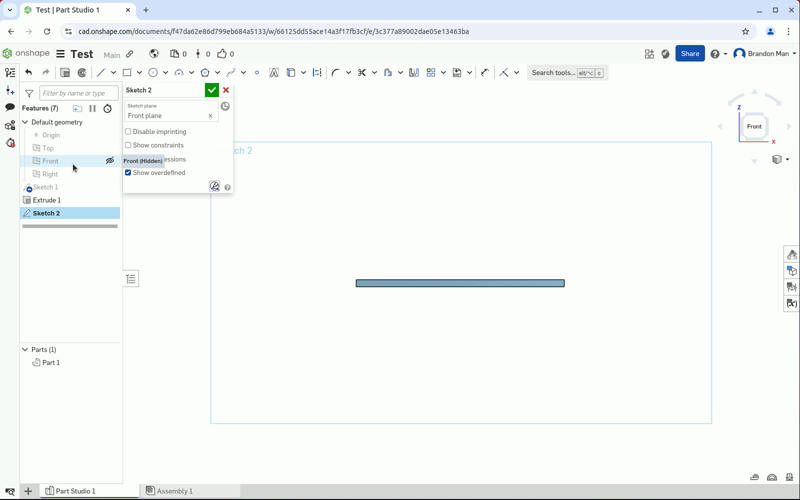
mouse_move(73, 352)
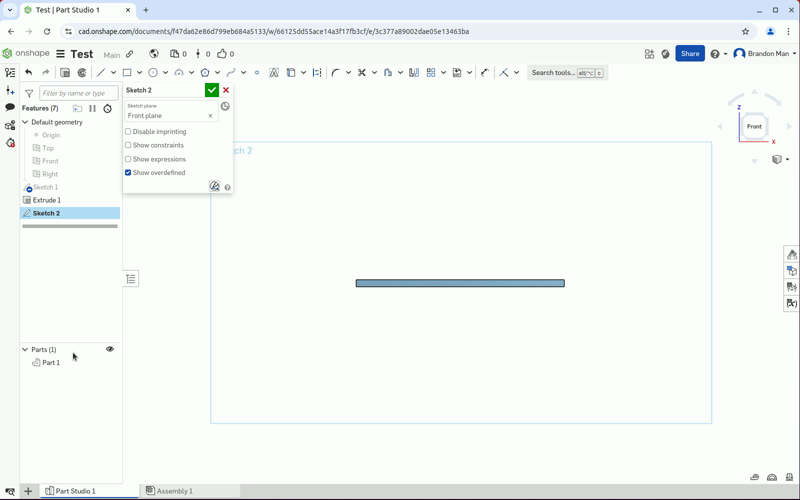
key(y)
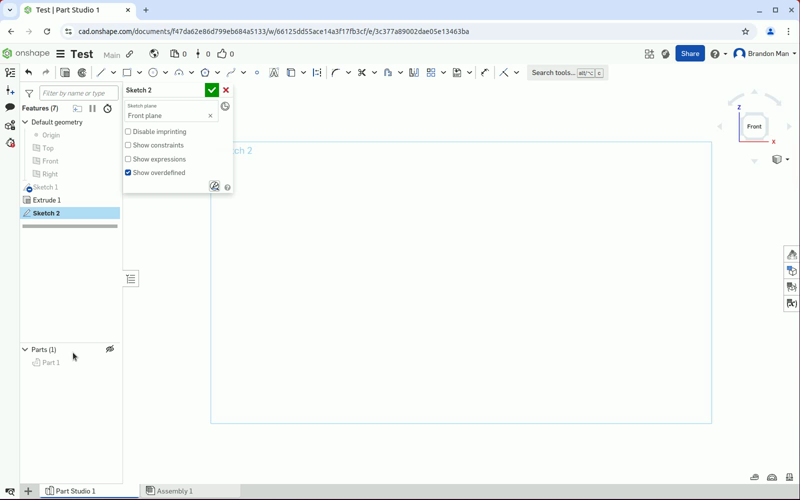
key(l)
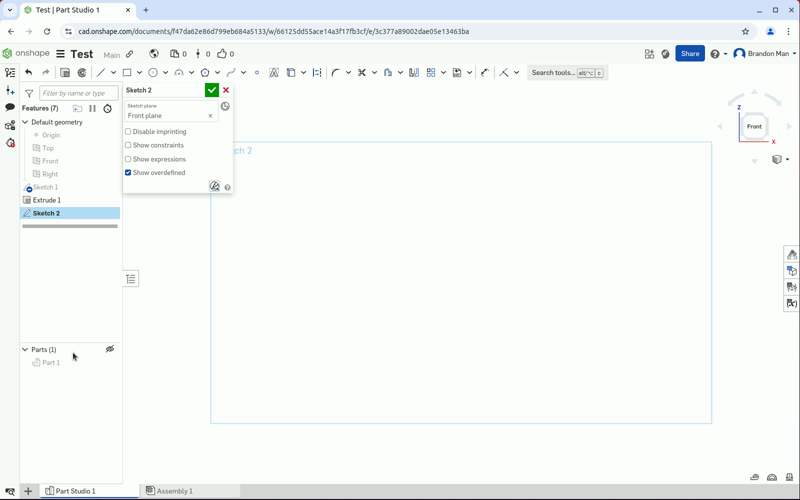
key_down(shift)
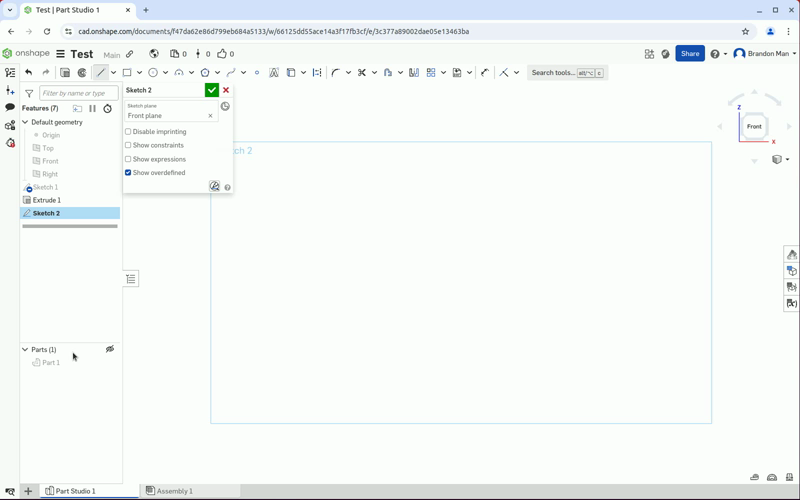
mouse_move(348, 282)
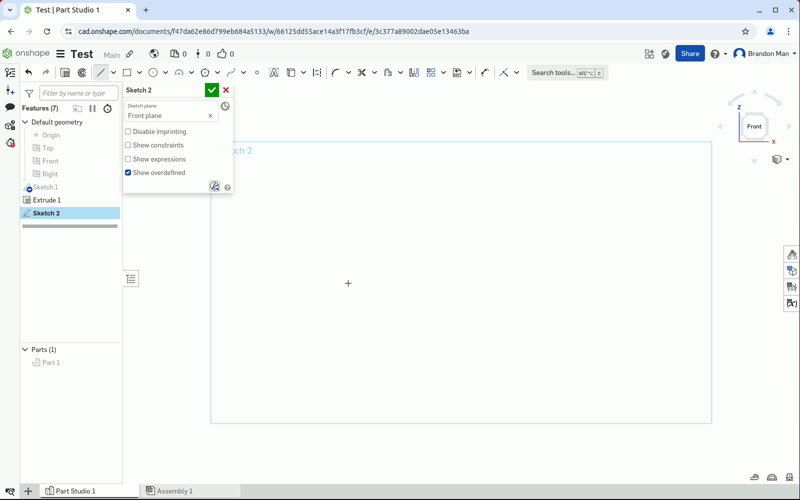
click(348, 282)
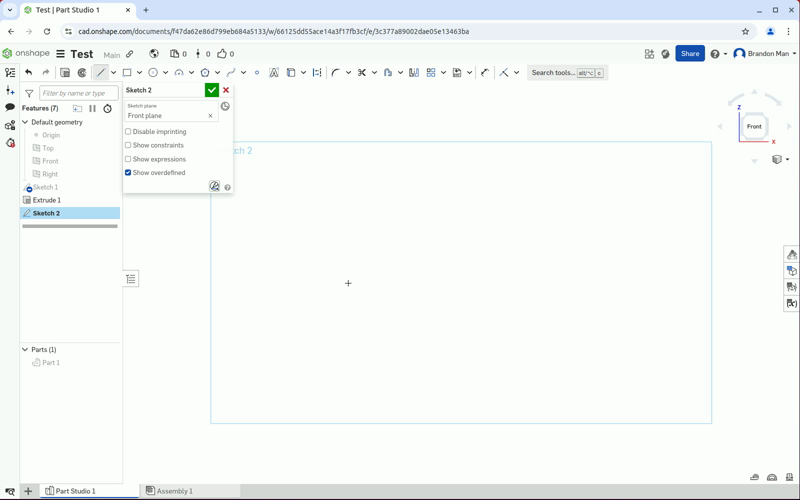
key_up(shift)
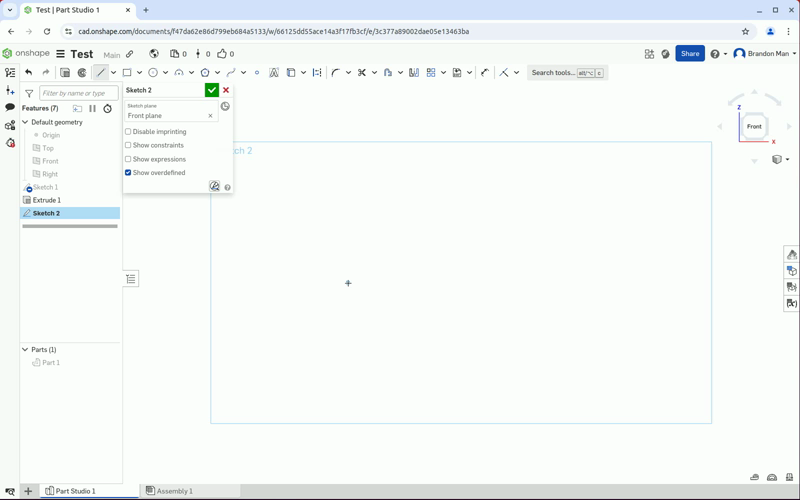
key_down(shift)
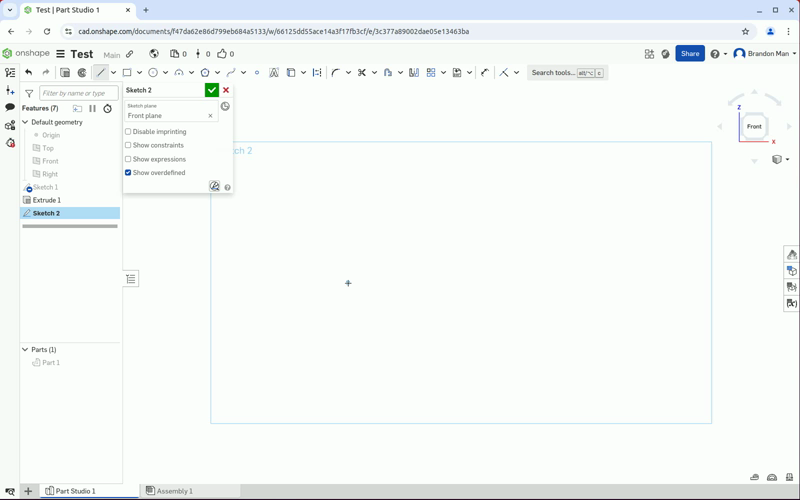
mouse_move(378, 282)
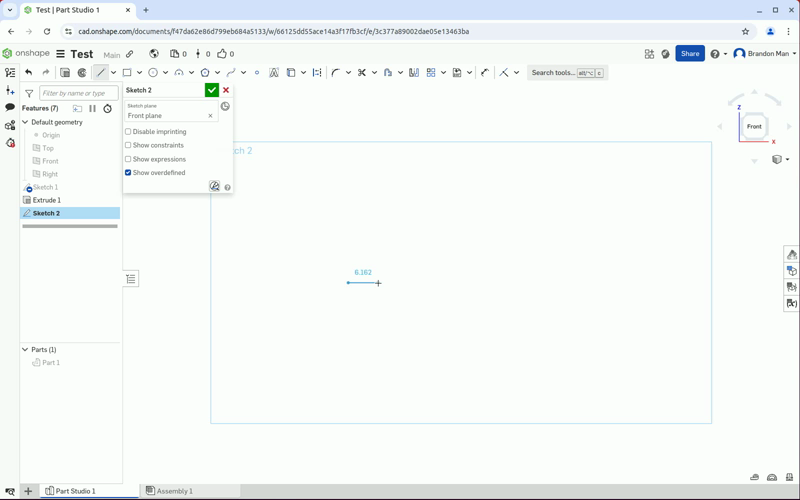
mouse_move(355, 282)
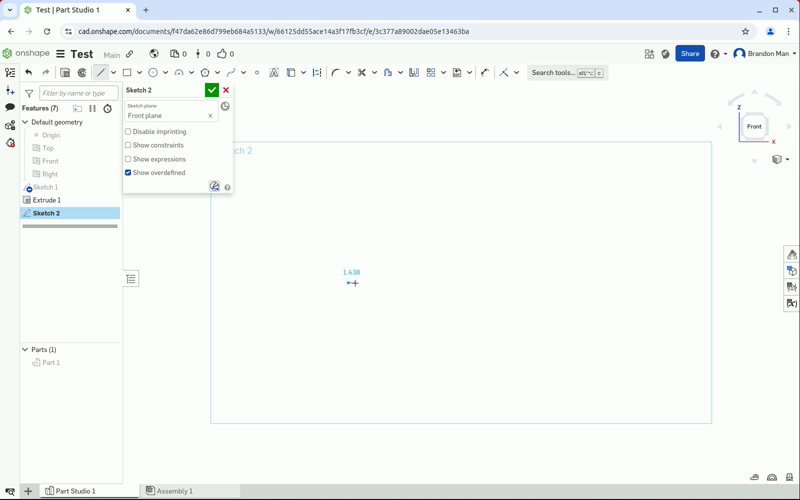
scroll(6)
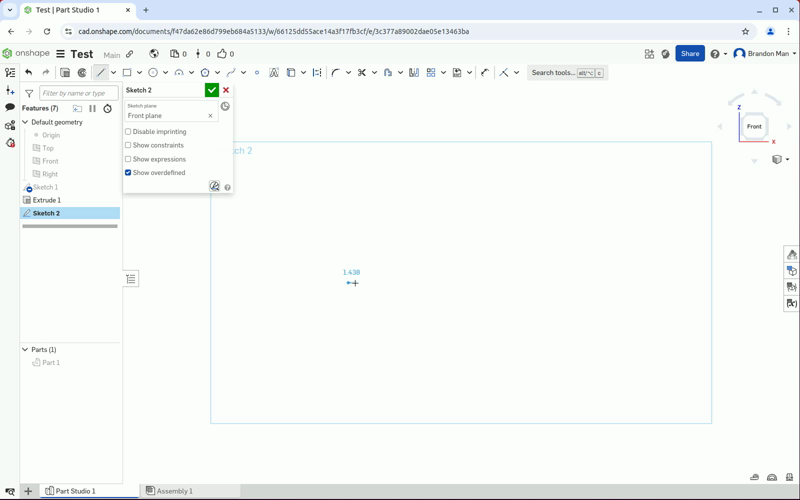
scroll(6)
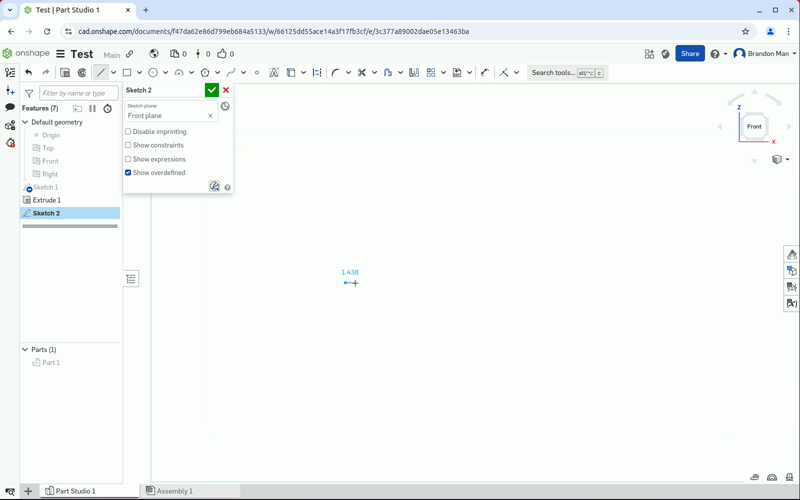
scroll(6)
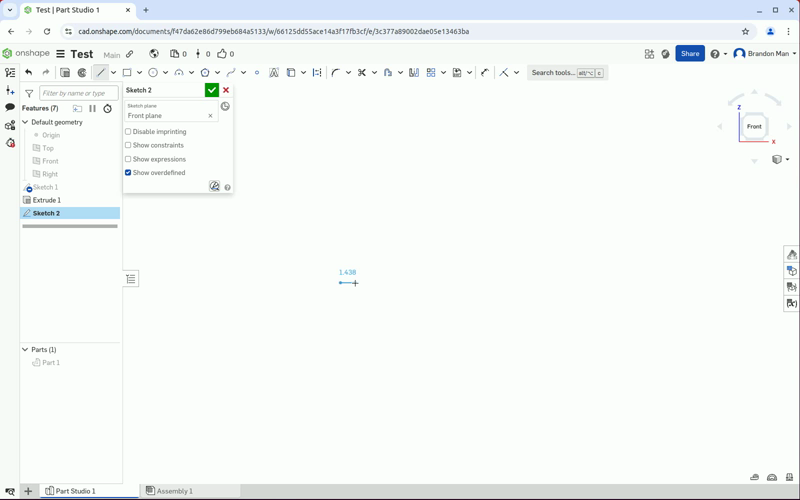
scroll(6)
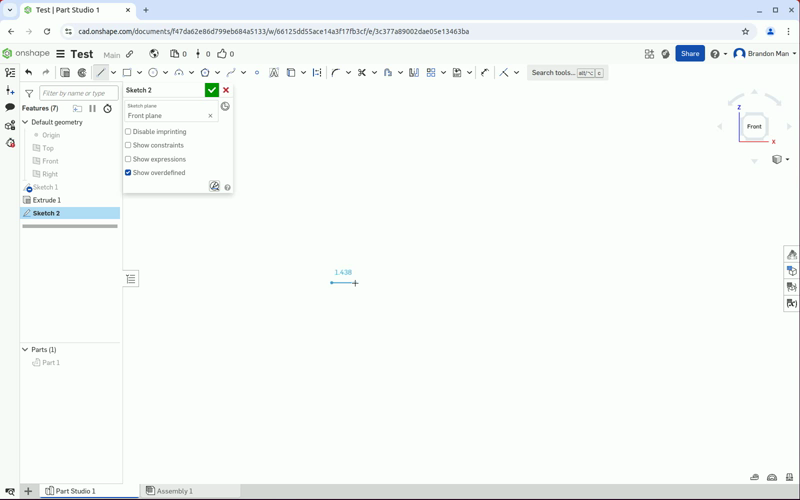
scroll(6)
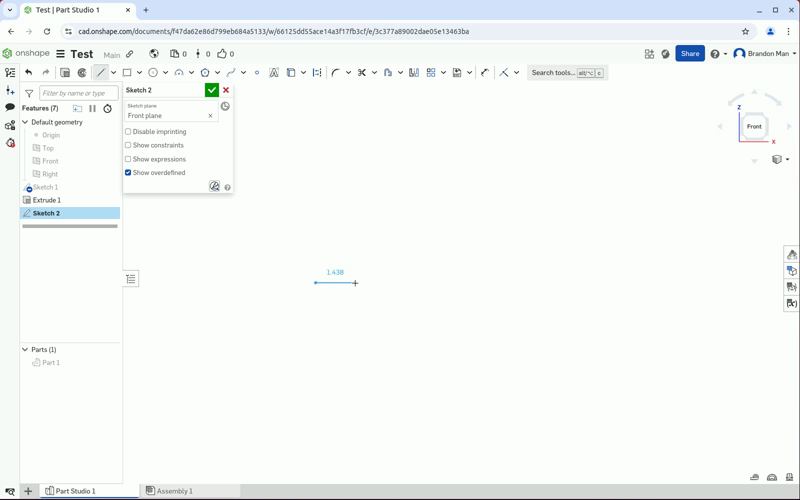
scroll(6)
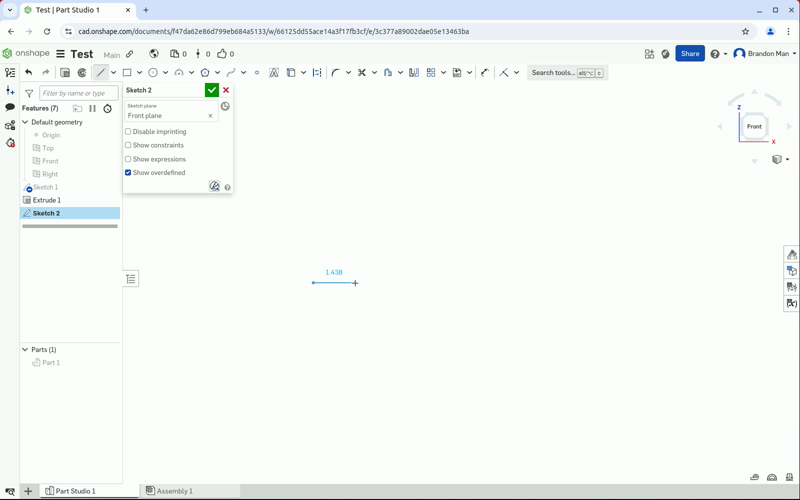
scroll(6)
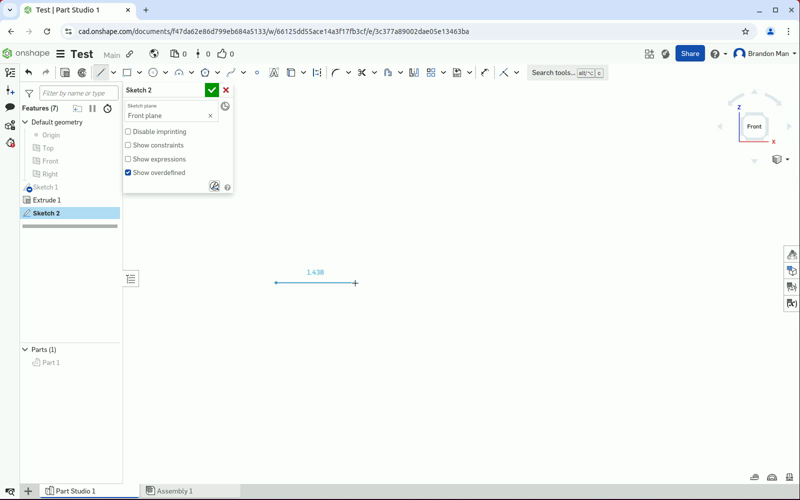
click(355, 282)
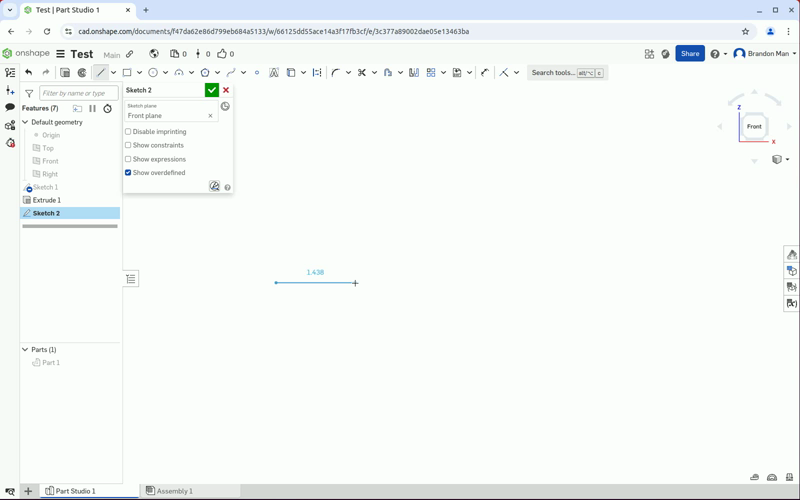
scroll(-6)
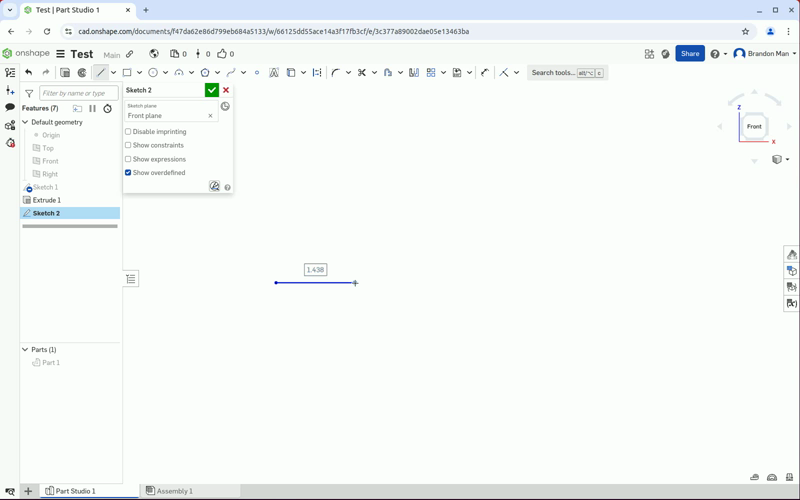
scroll(-6)
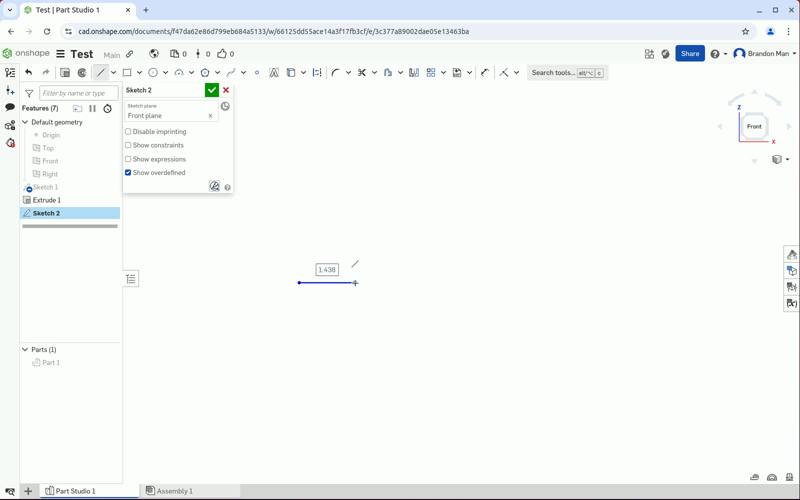
scroll(-6)
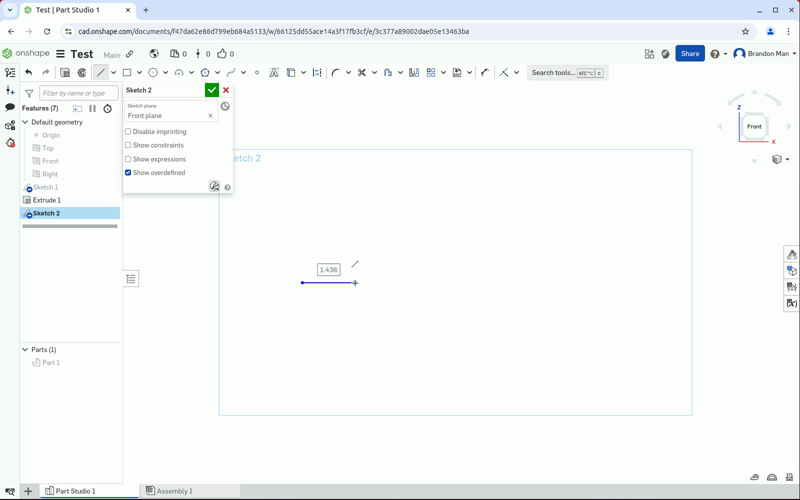
scroll(-6)
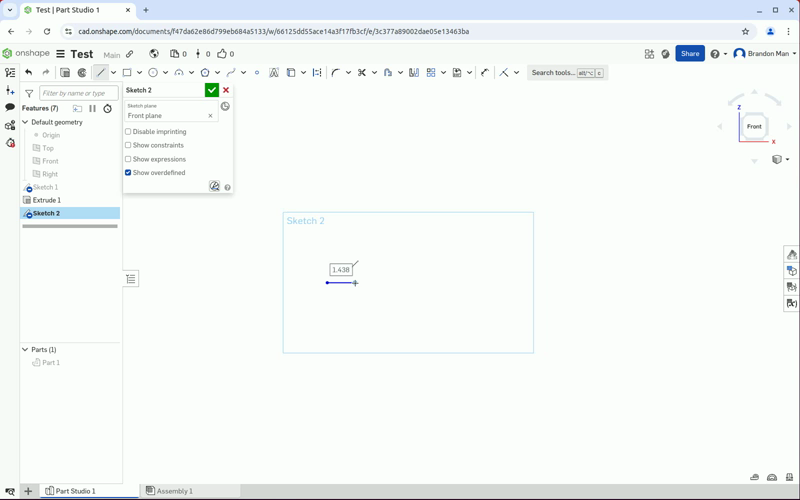
scroll(-6)
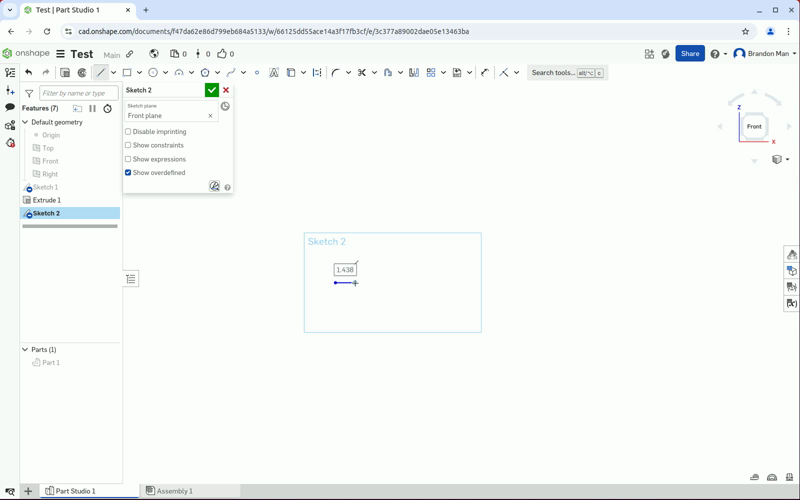
scroll(-6)
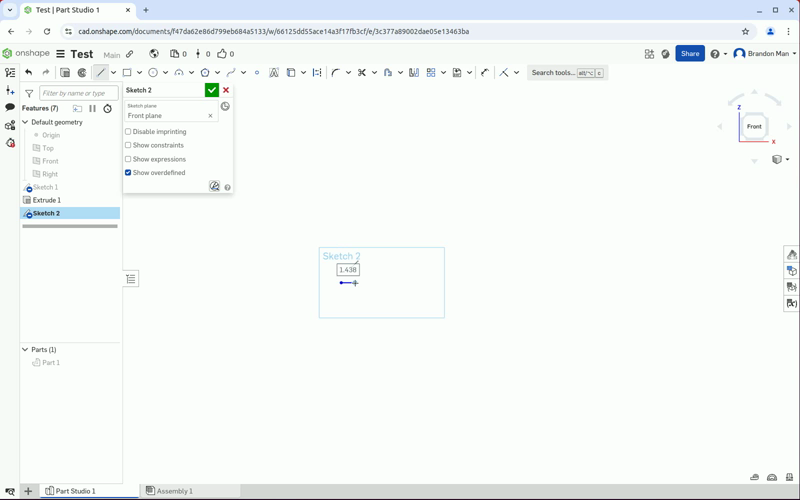
scroll(-6)
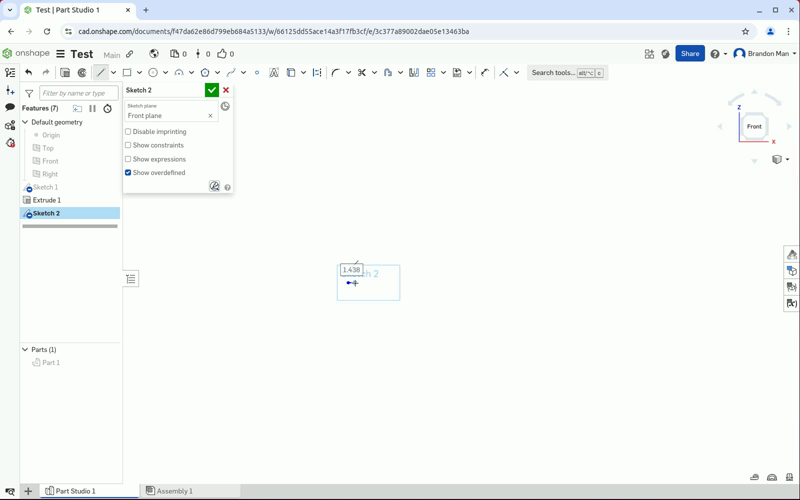
key_up(shift)
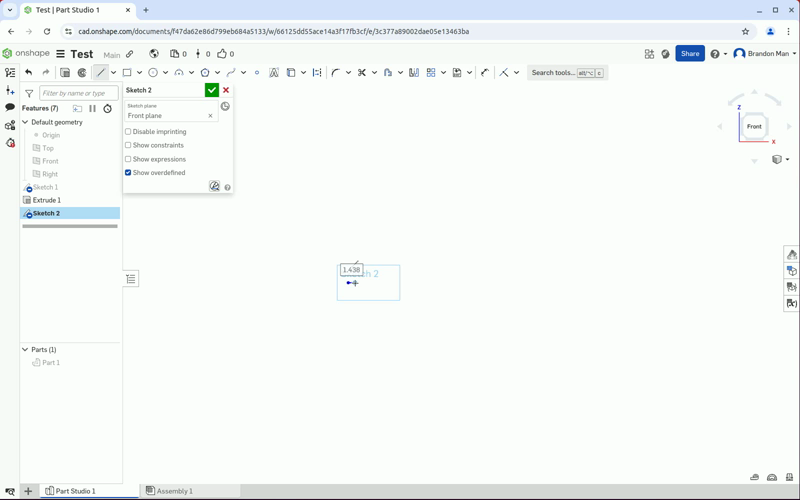
key_down(shift)
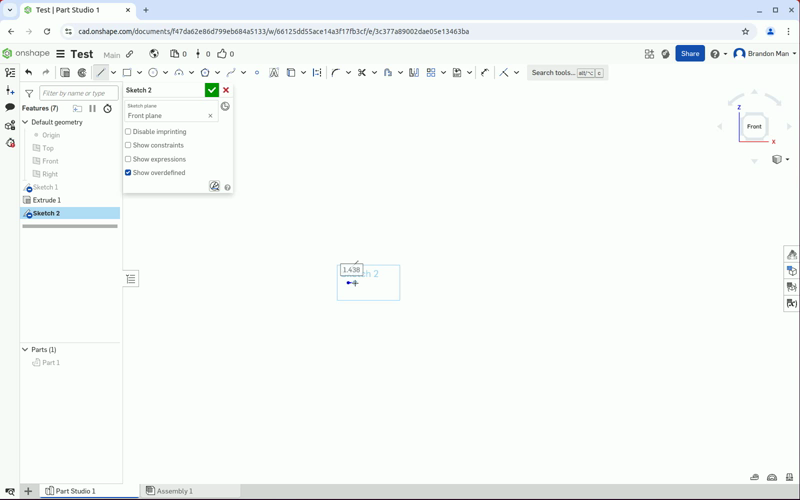
mouse_move(385, 282)
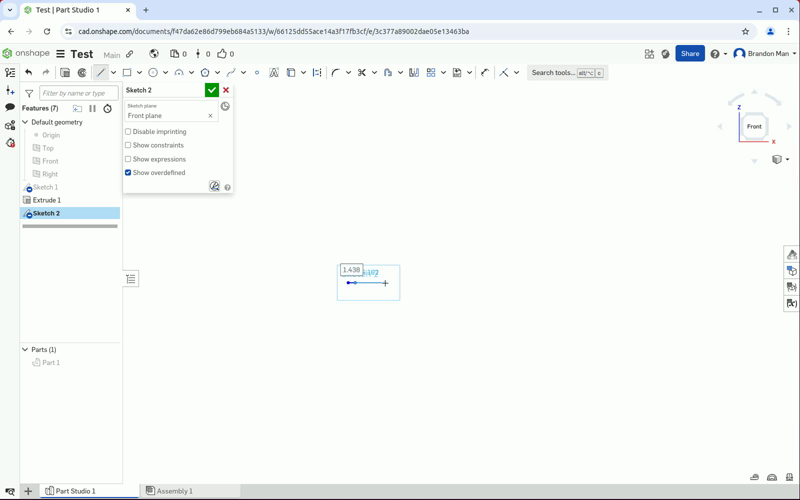
mouse_move(355, 233)
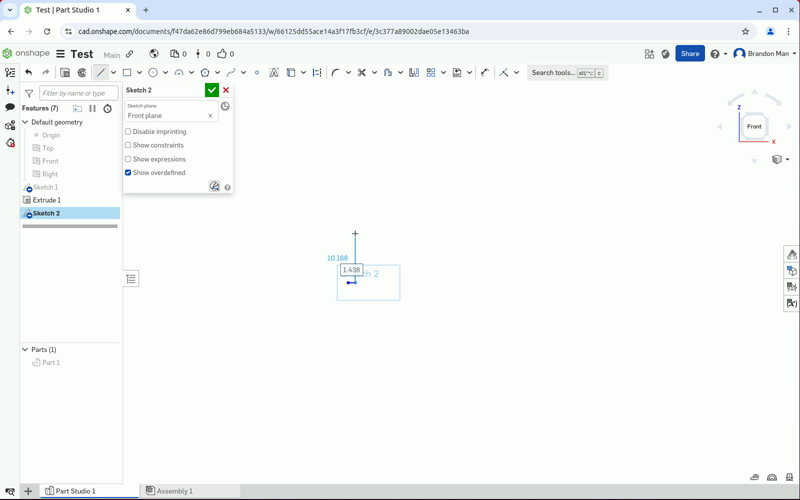
click(355, 233)
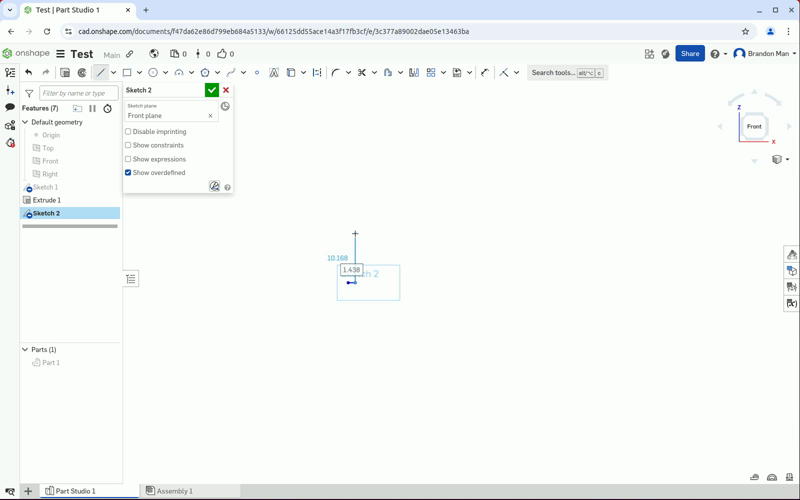
key_up(shift)
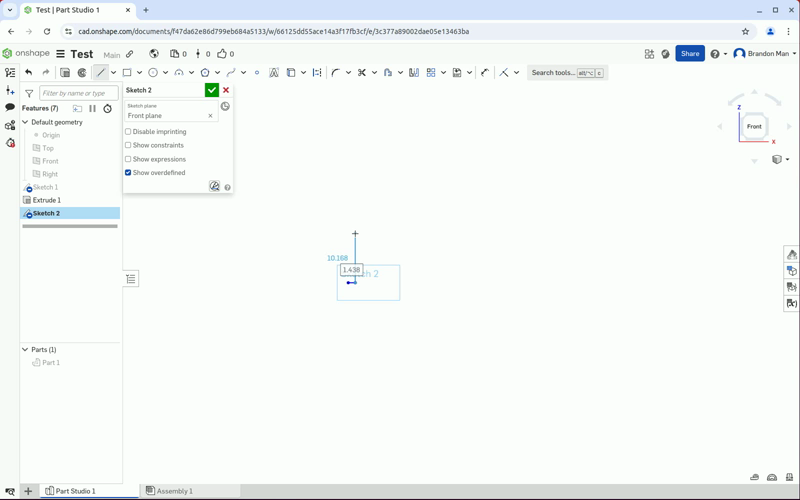
key_down(shift)
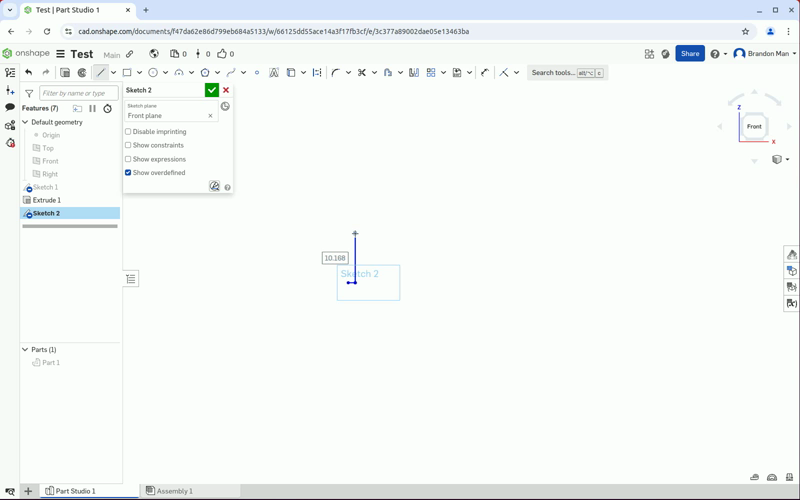
mouse_move(385, 233)
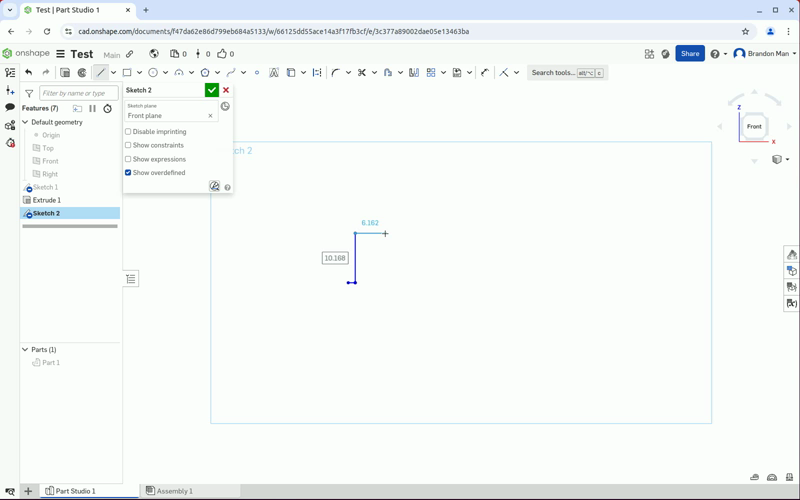
mouse_move(348, 233)
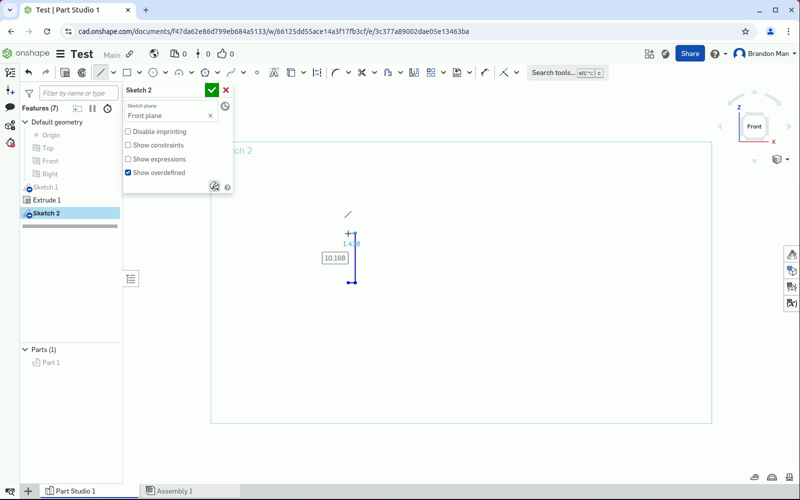
scroll(6)
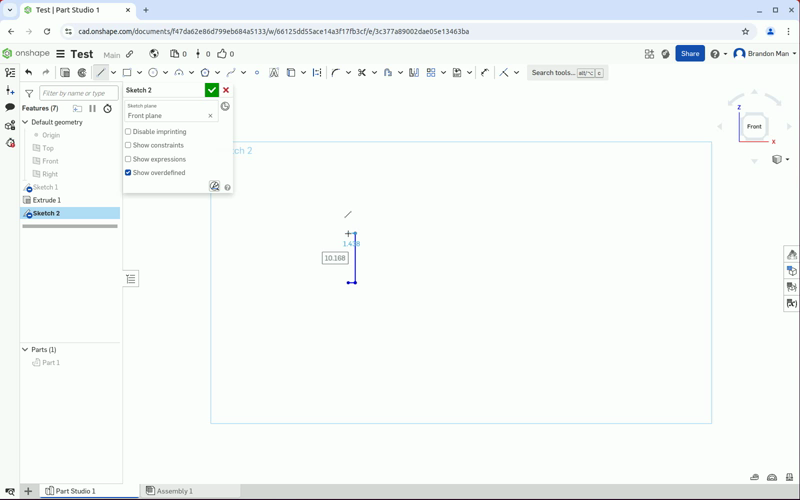
scroll(6)
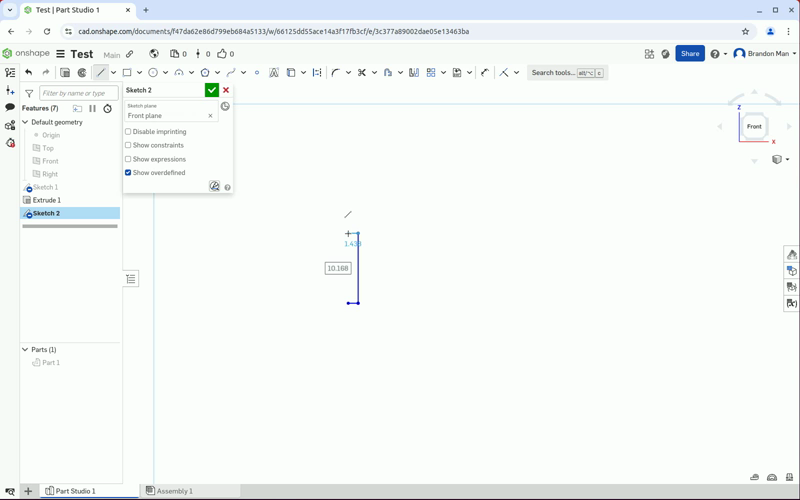
scroll(6)
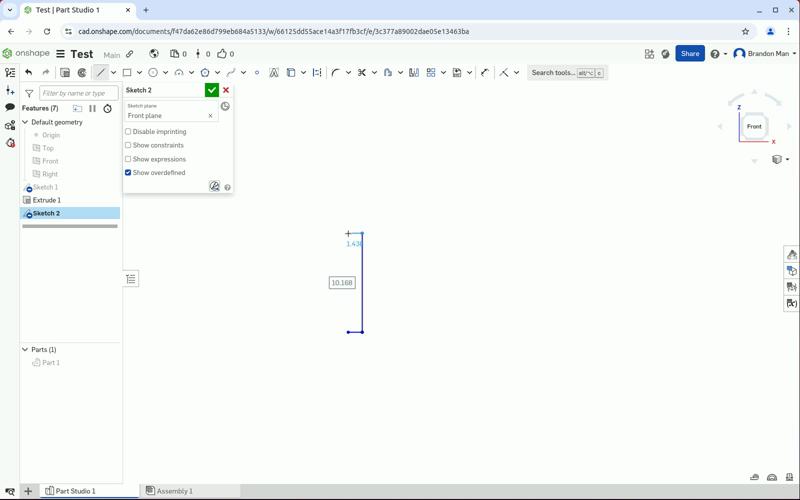
scroll(6)
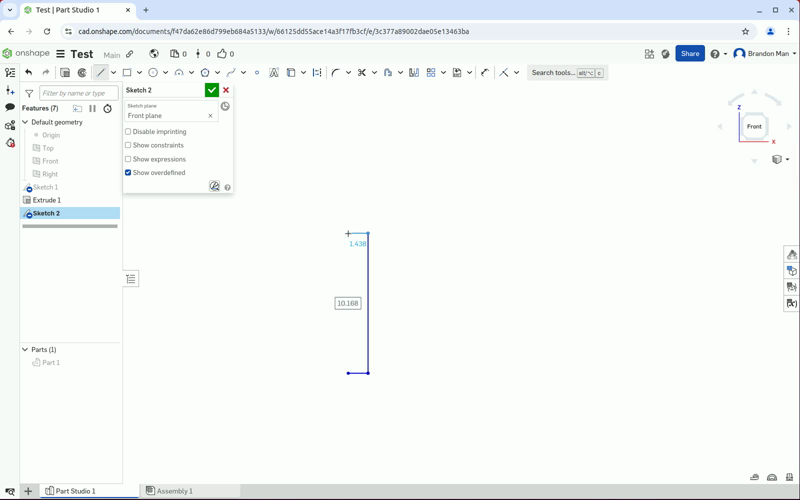
scroll(6)
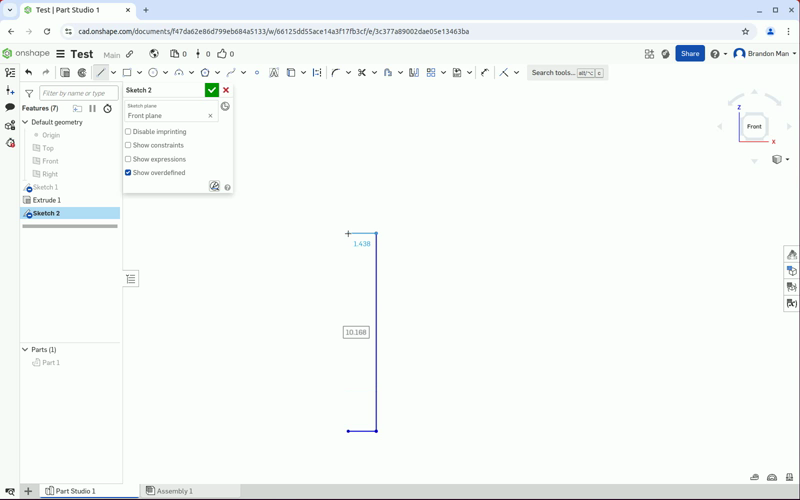
scroll(6)
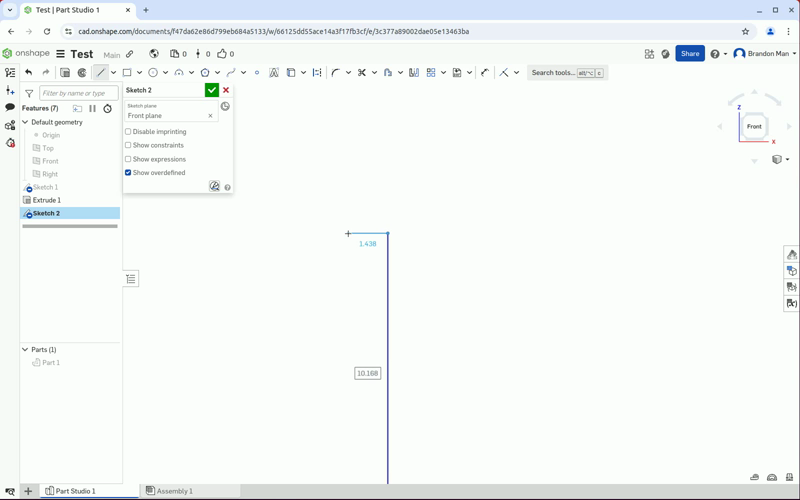
scroll(6)
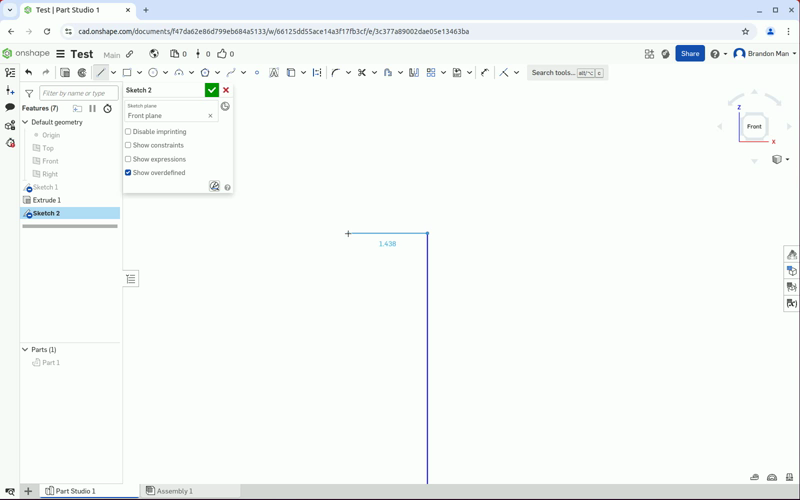
click(348, 233)
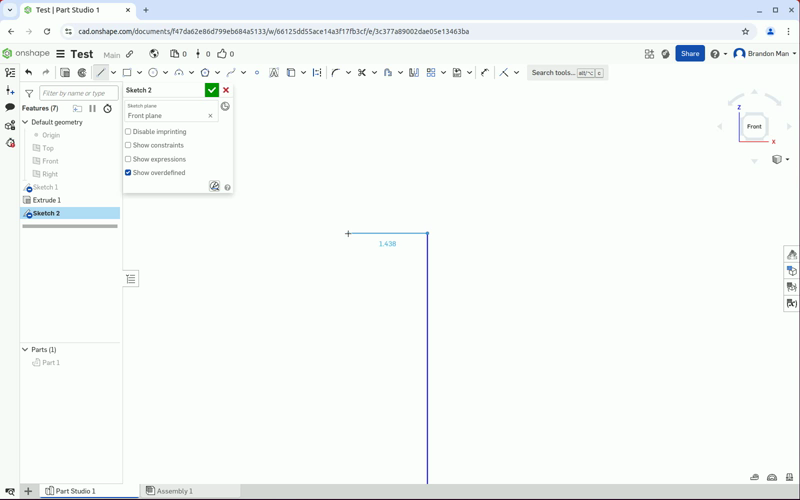
scroll(-6)
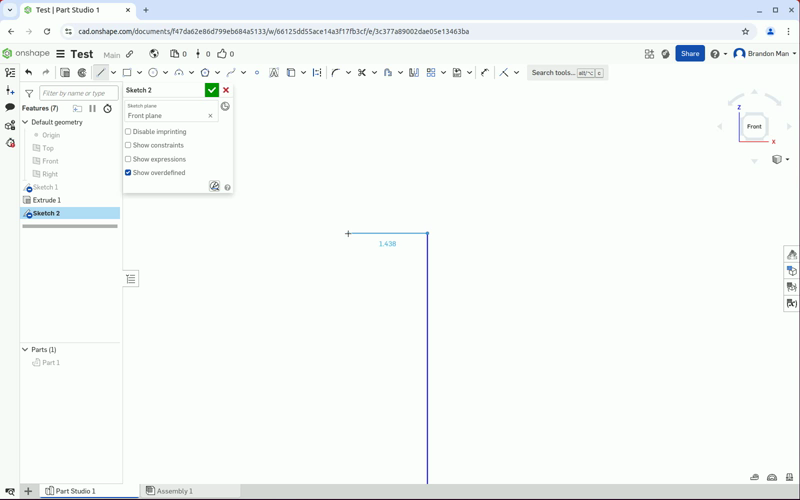
scroll(-6)
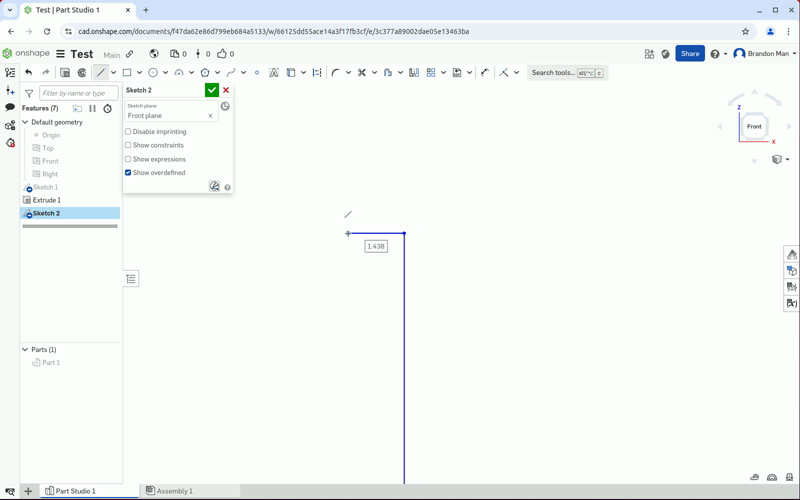
scroll(-6)
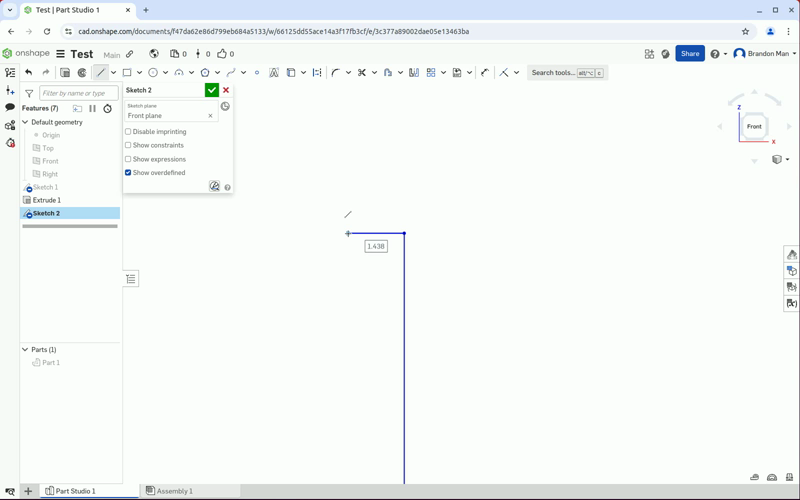
scroll(-6)
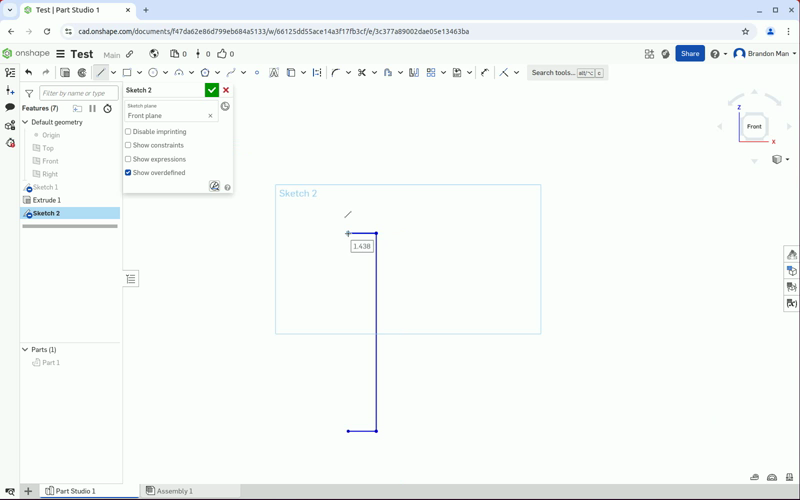
scroll(-6)
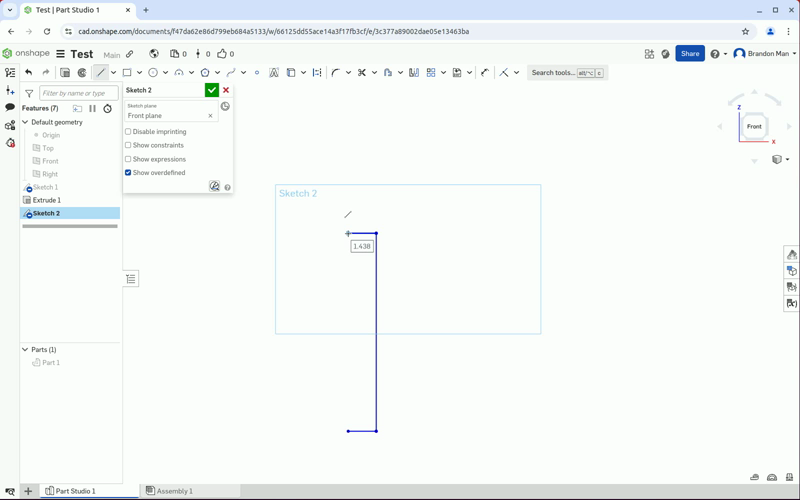
scroll(-6)
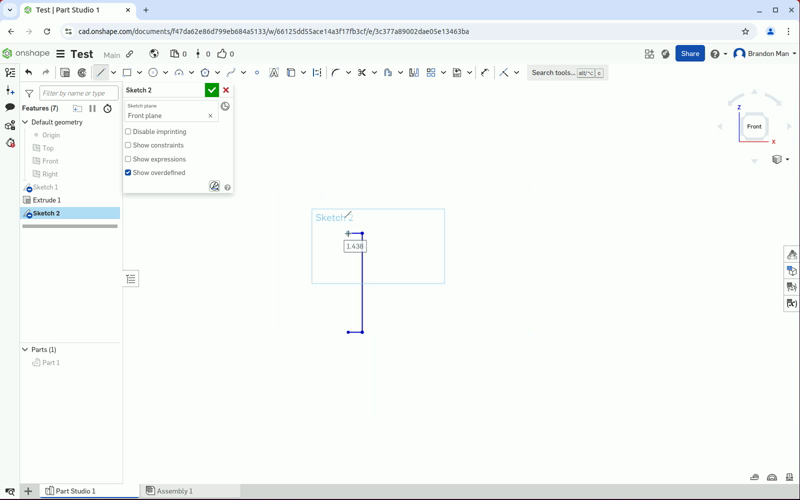
scroll(-6)
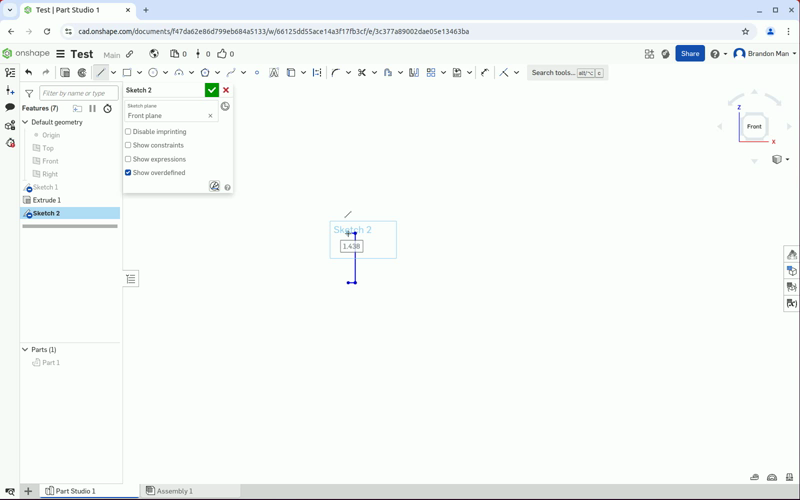
key_up(shift)
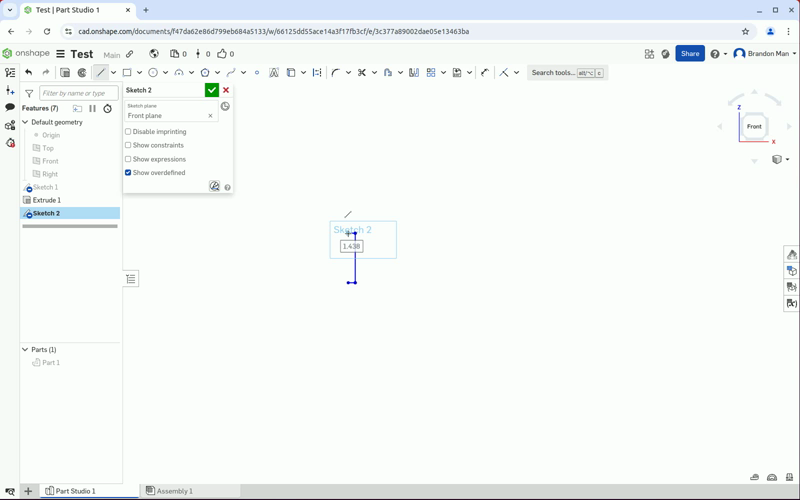
mouse_move(378, 233)
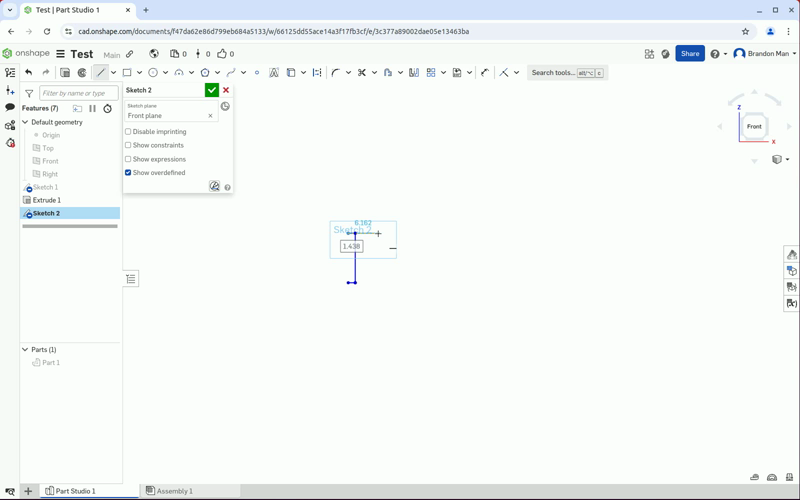
key_down(shift)
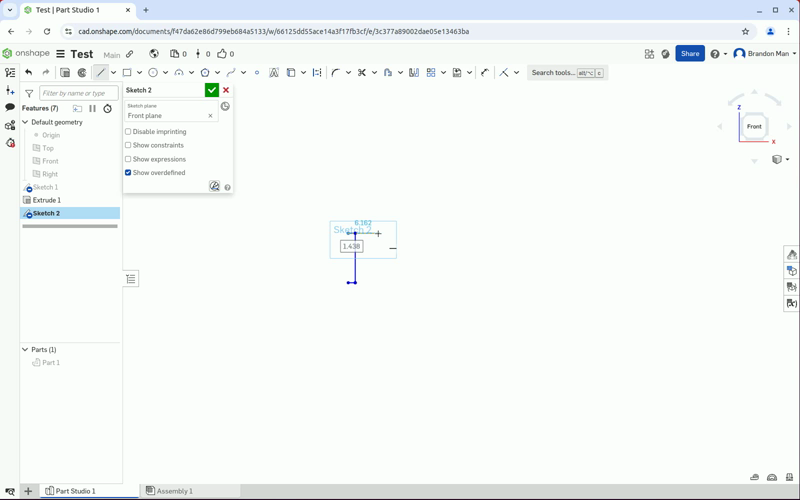
mouse_move(348, 282)
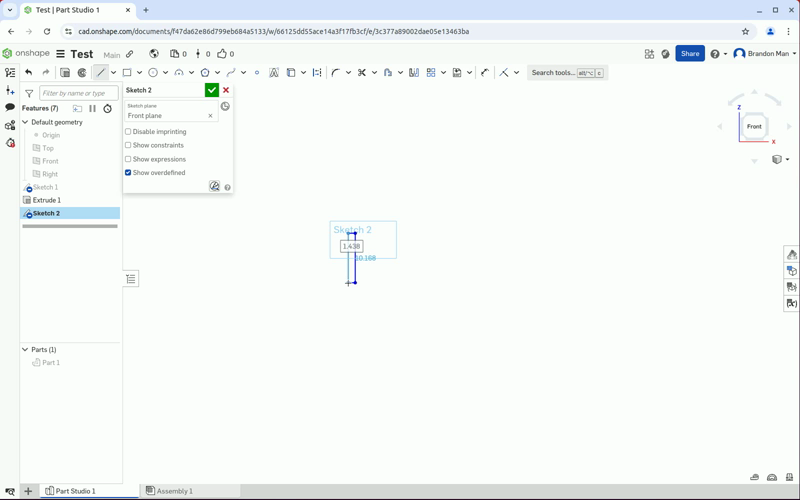
key_up(shift)
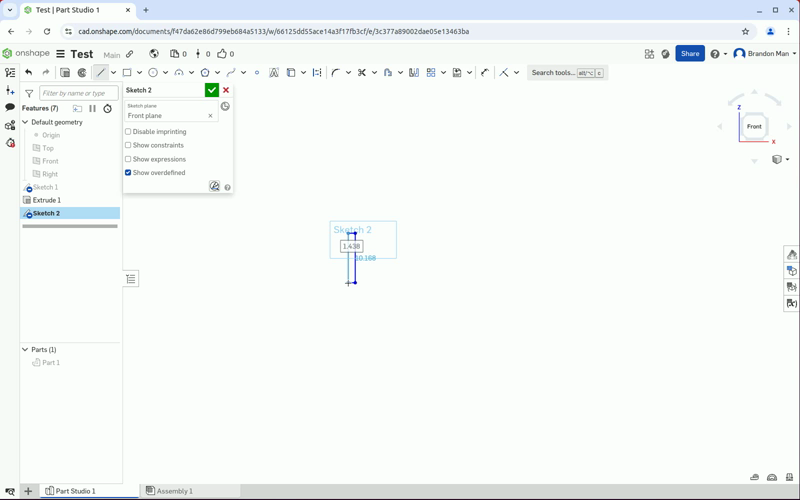
click(348, 282)
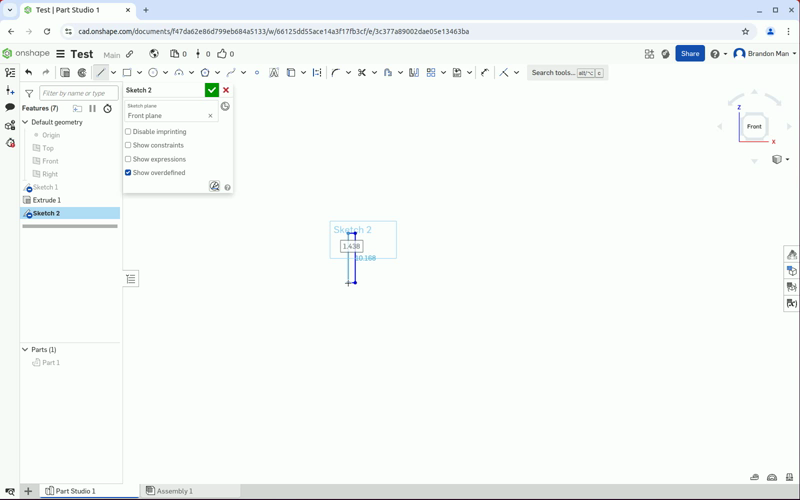
key(esc)
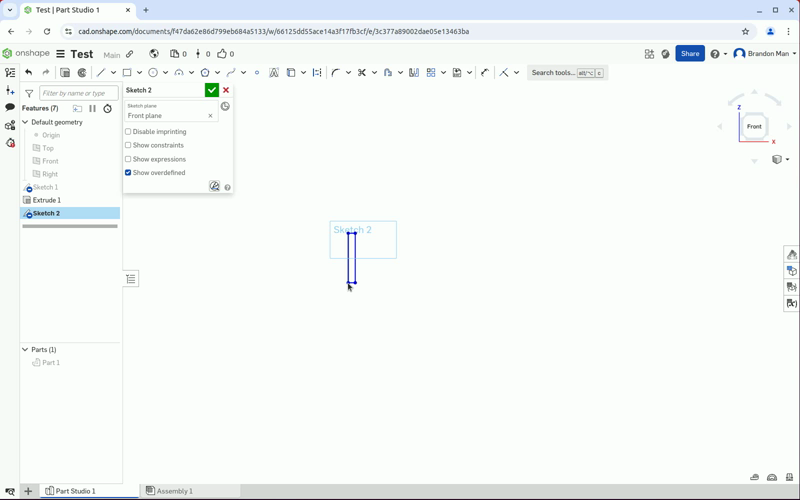
mouse_move(353, 253)
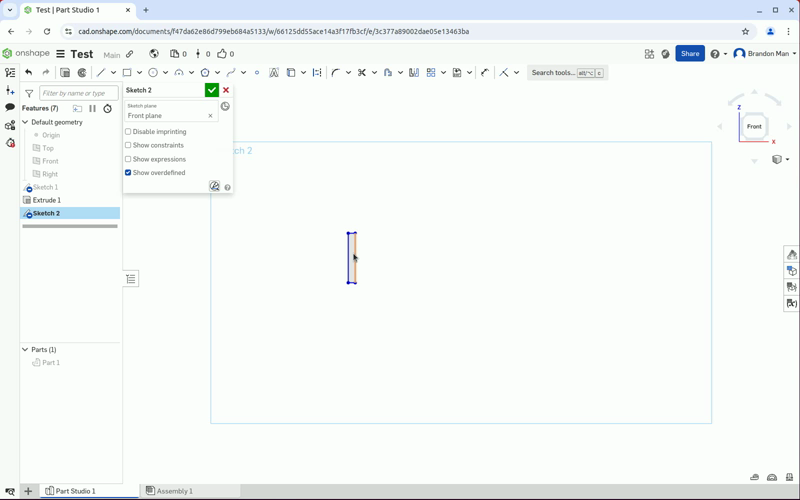
scroll(6)
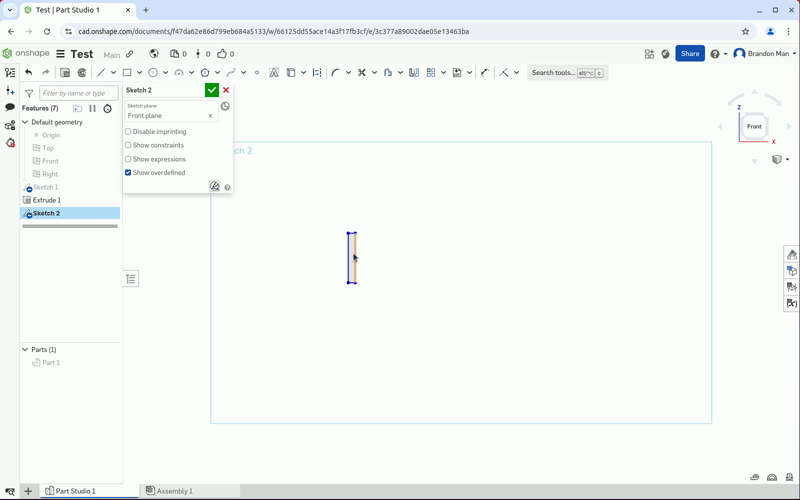
scroll(6)
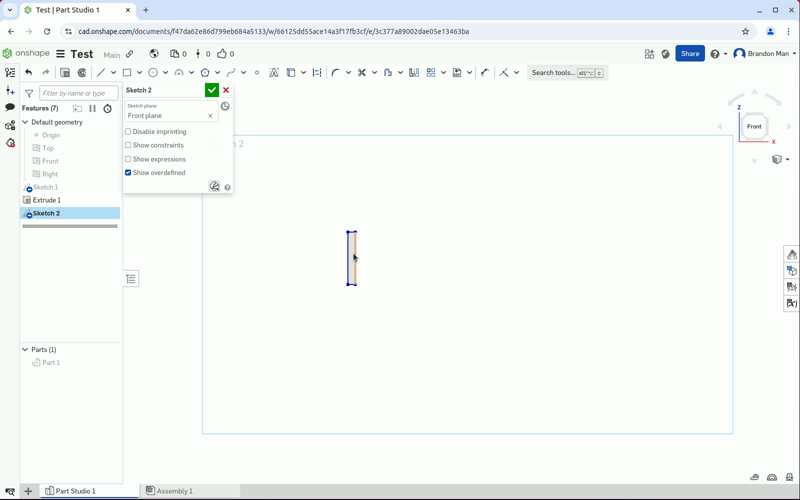
scroll(6)
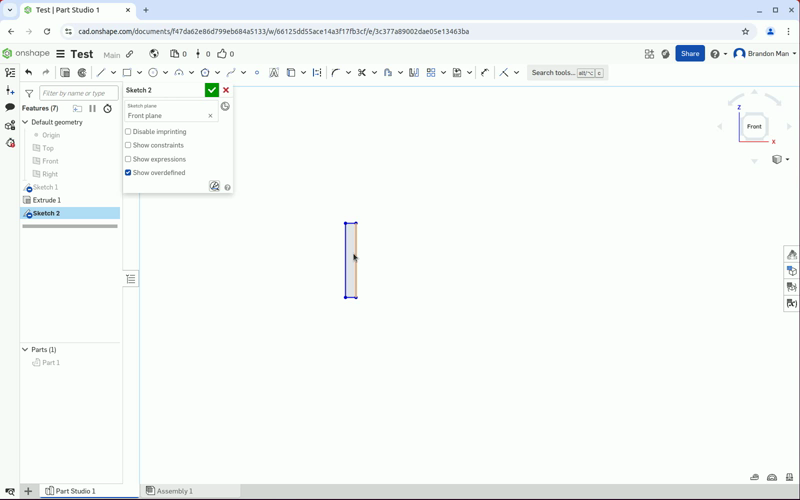
scroll(6)
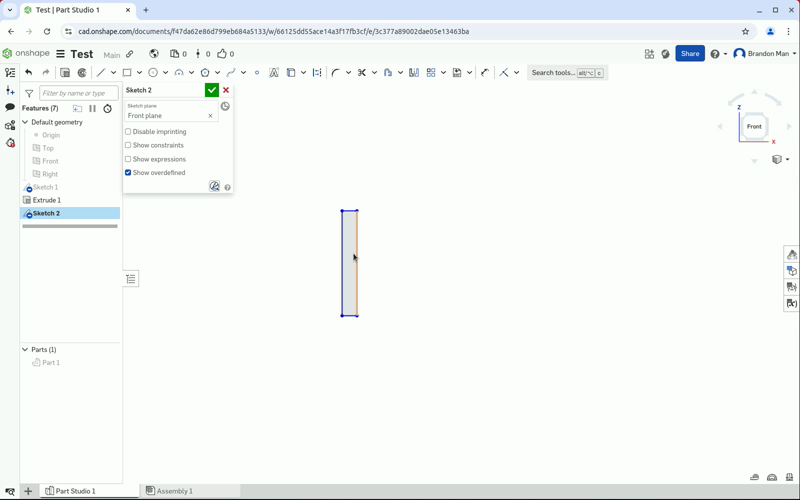
scroll(6)
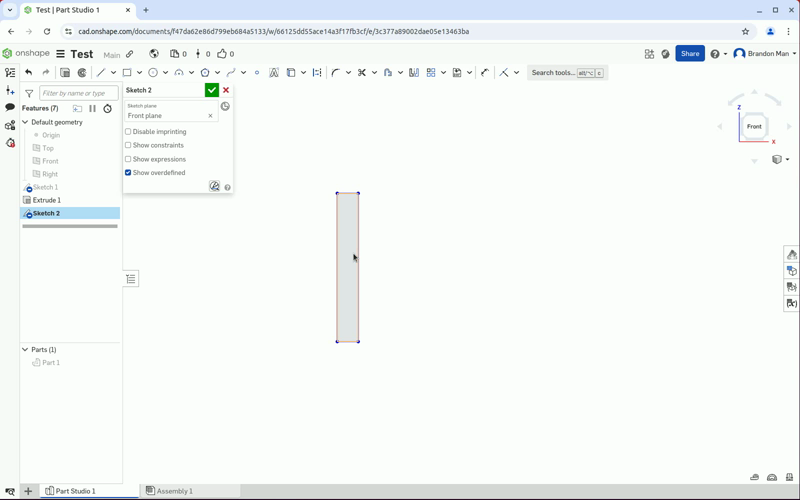
scroll(6)
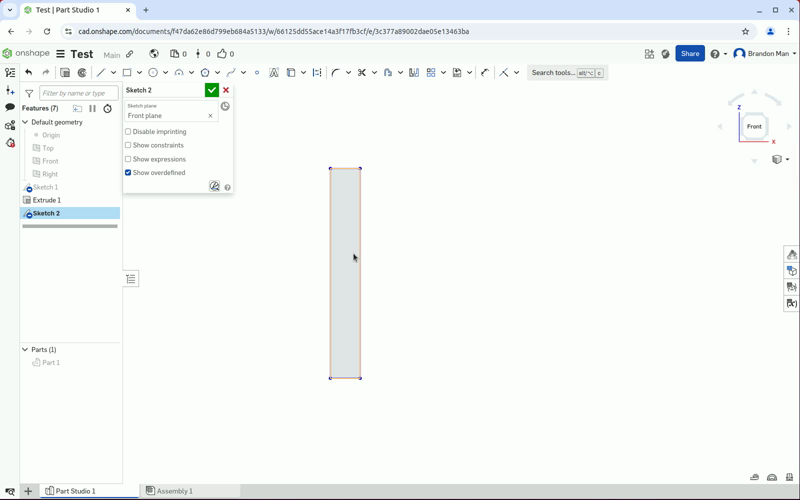
scroll(6)
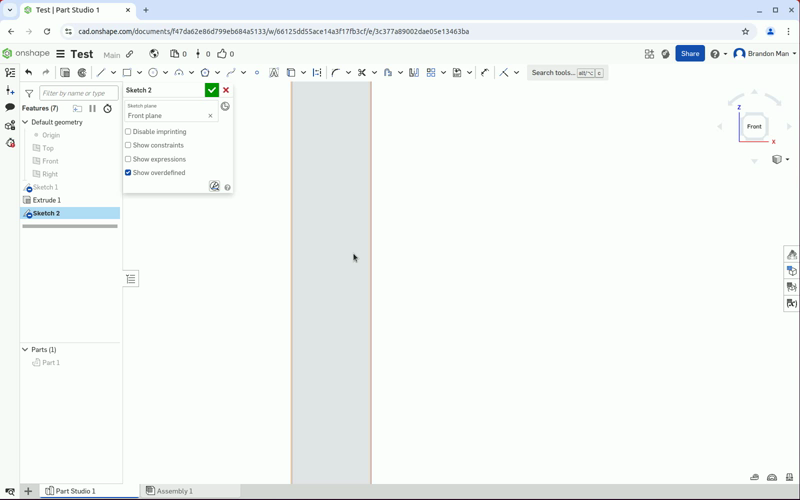
click(353, 253)
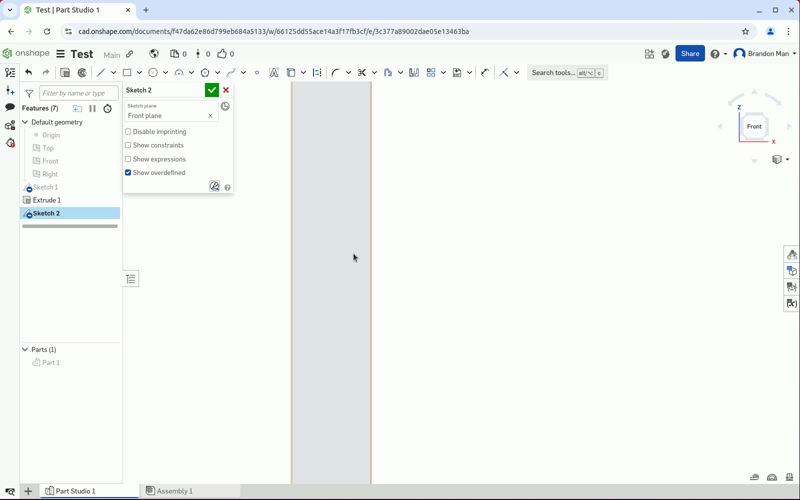
scroll(-6)
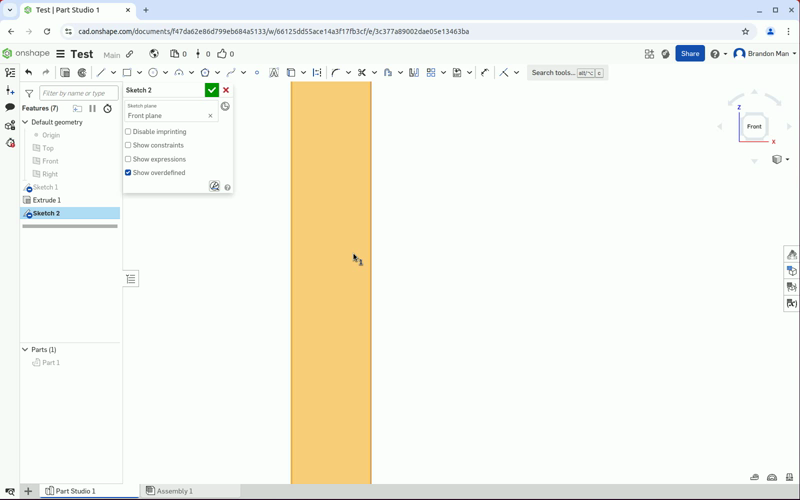
scroll(-6)
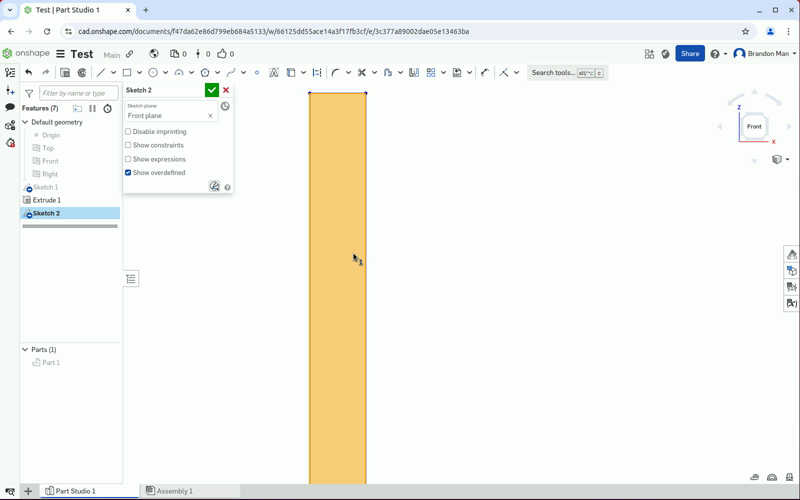
scroll(-6)
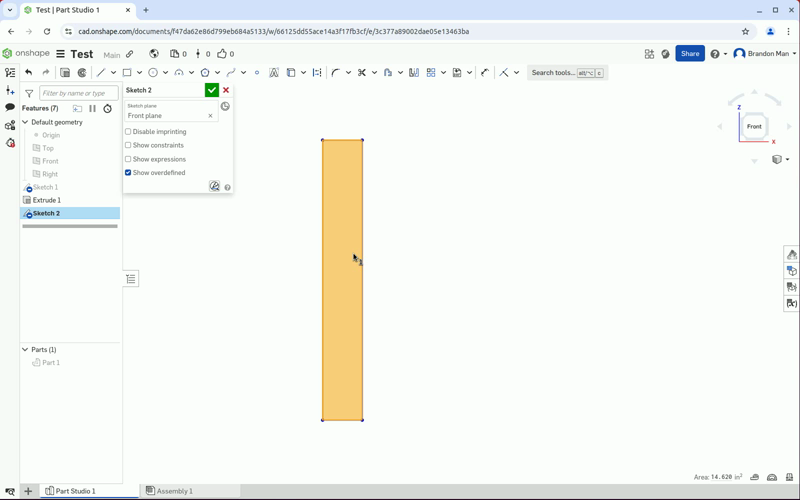
scroll(-6)
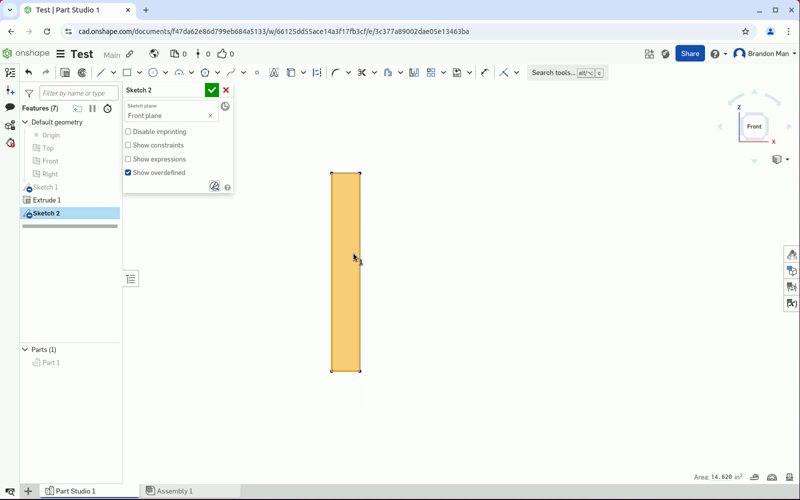
scroll(-6)
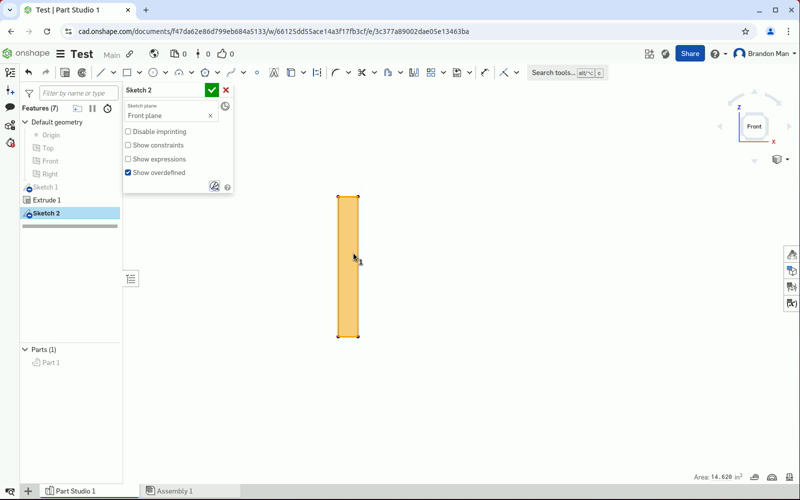
scroll(-6)
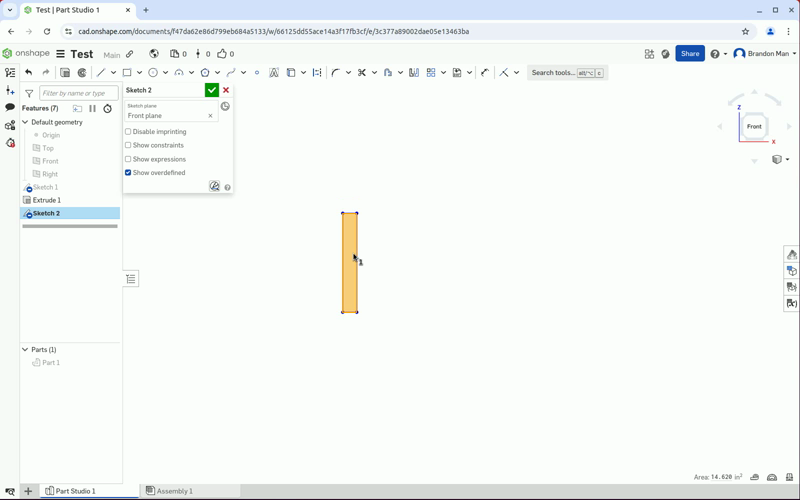
scroll(-6)
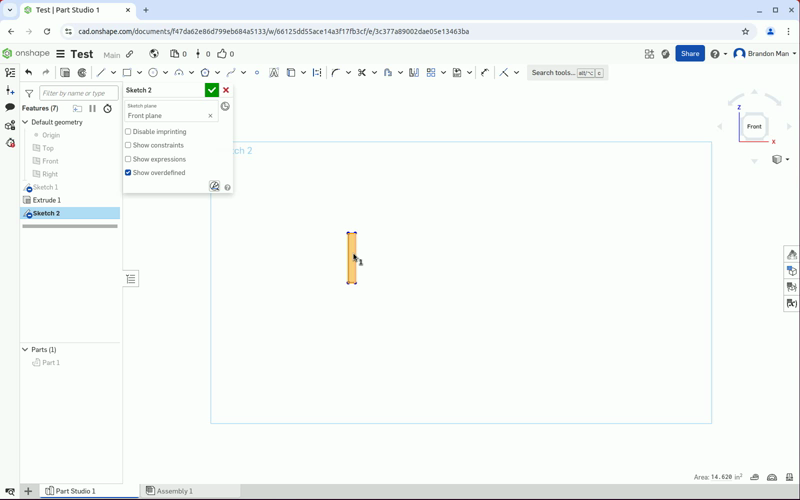
mouse_move(73, 352)
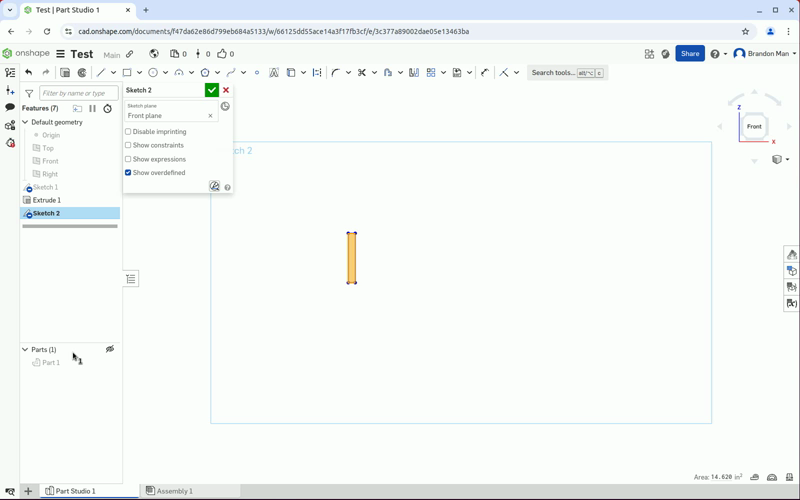
key(shift+y)
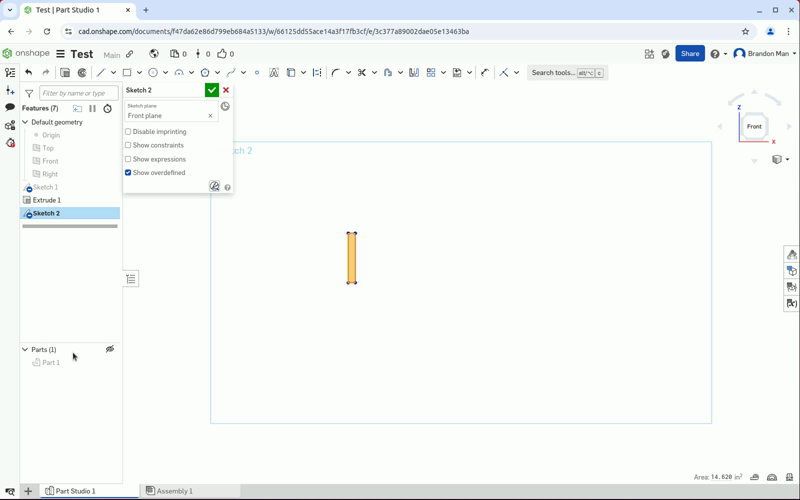
key(shift+e)
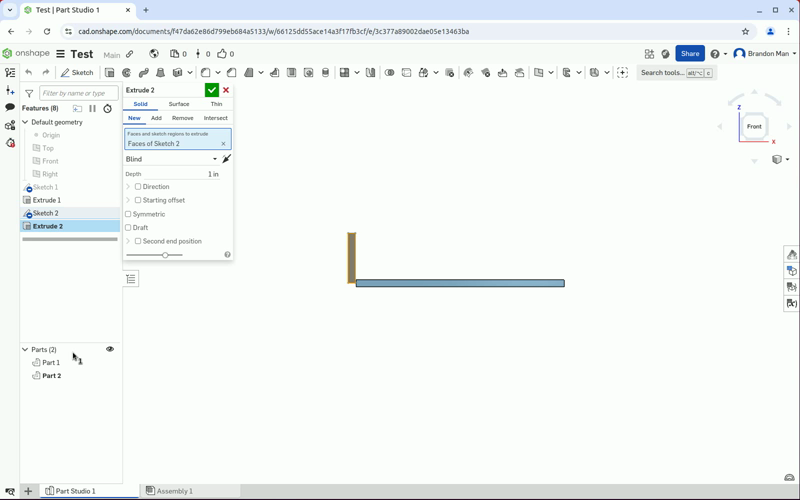
mouse_move(143, 106)
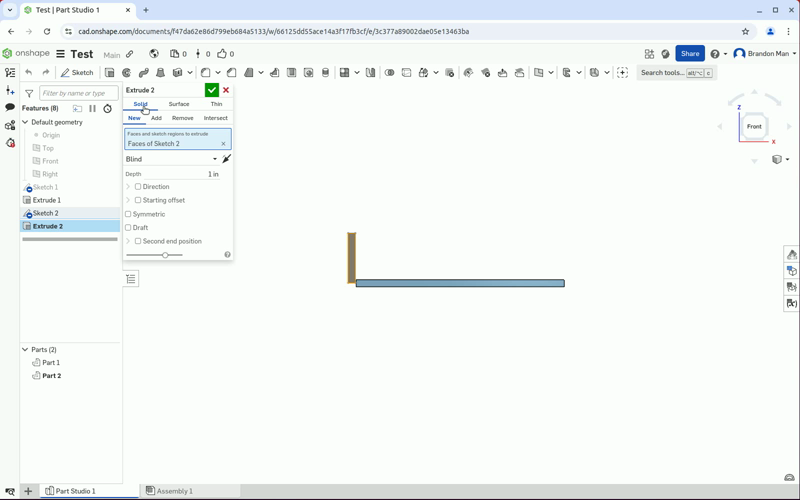
click(143, 106)
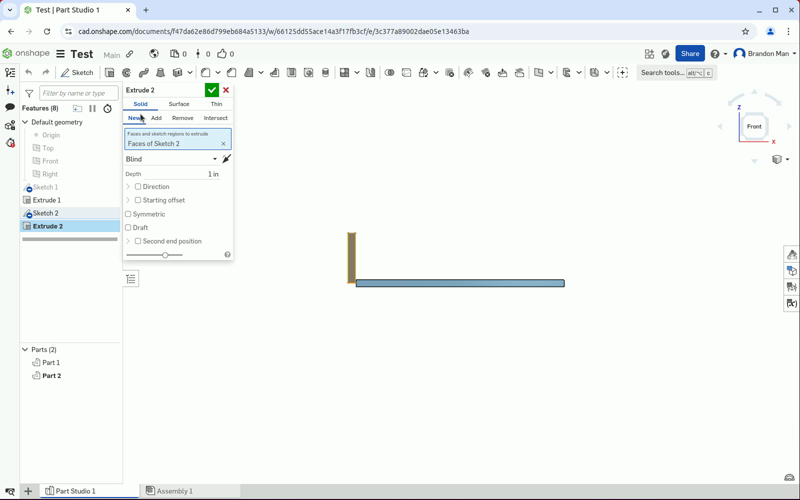
mouse_move(137, 120)
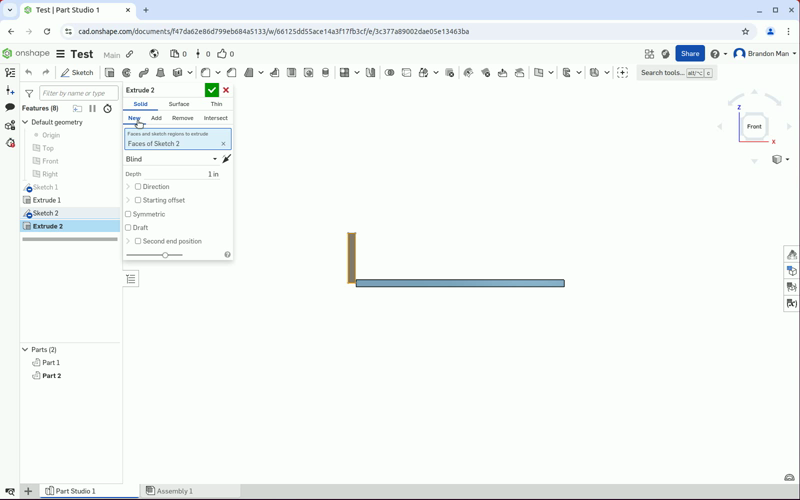
click(137, 120)
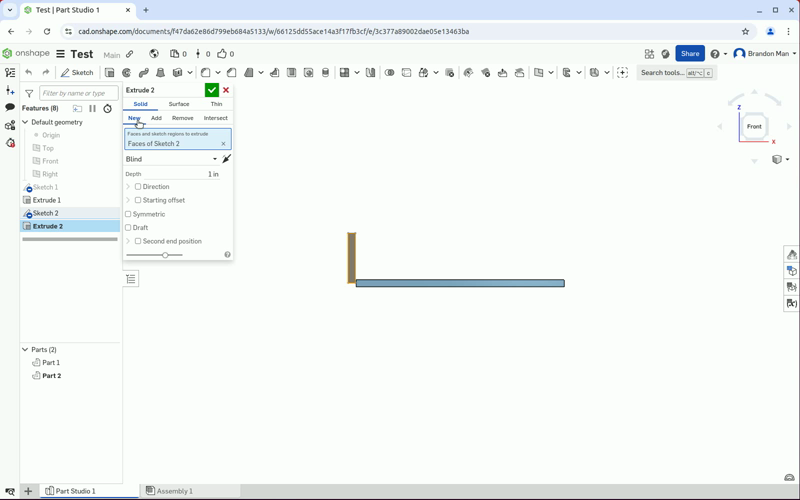
key(tab, 4)
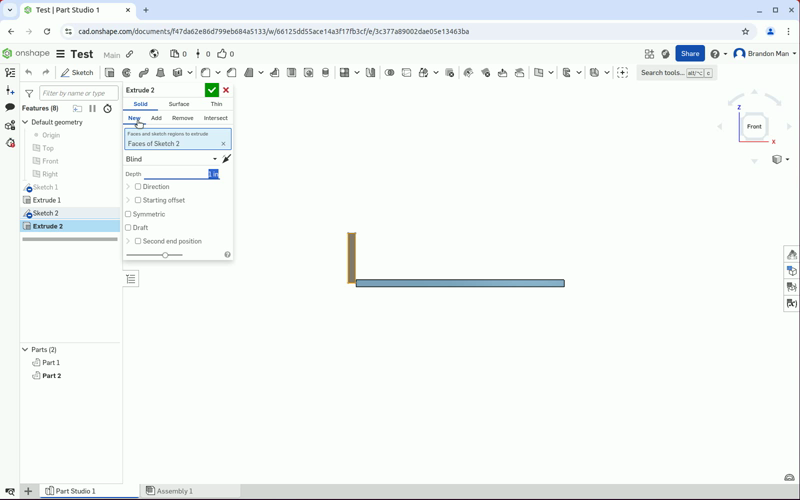
text(1.444)
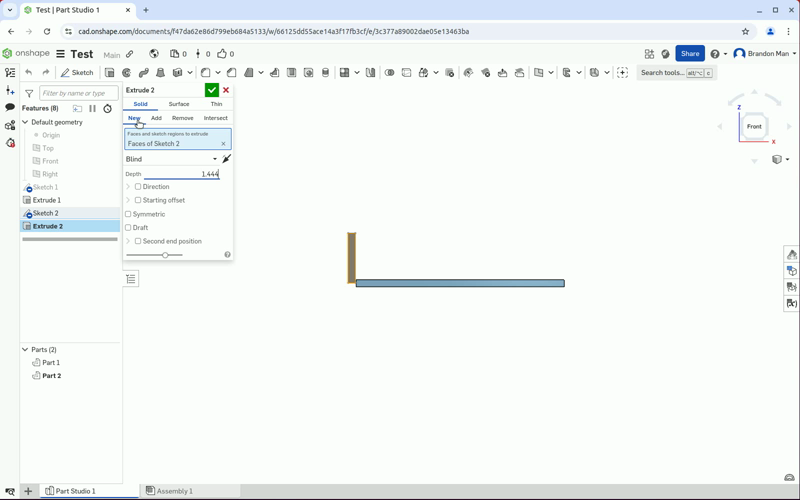
key(enter)
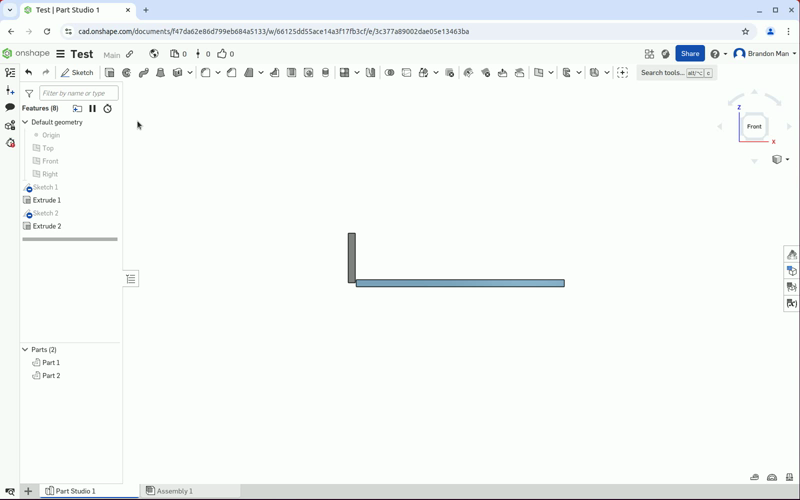
key(shift+h)
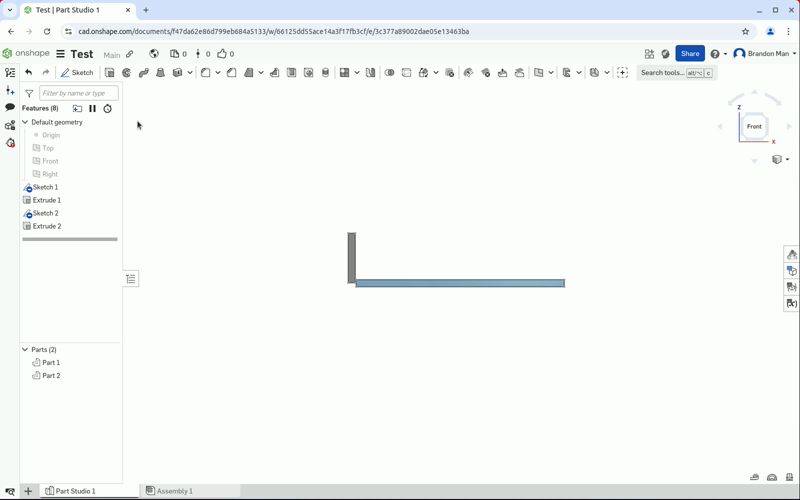
key(shift+h)
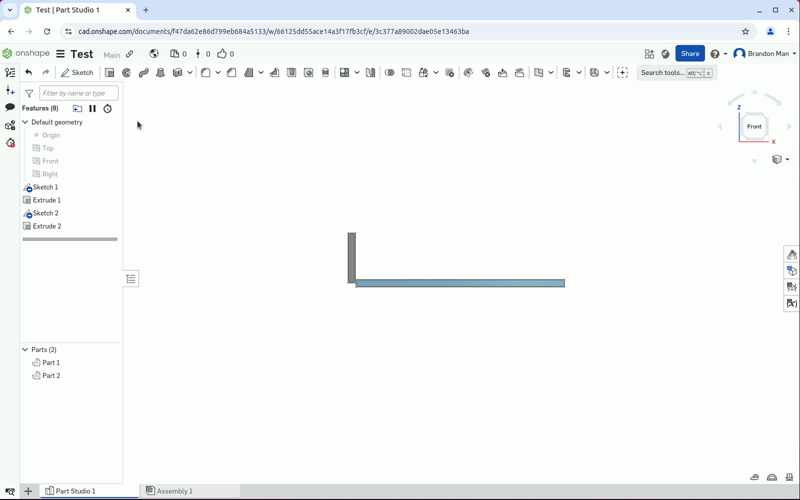
key(shift+7)
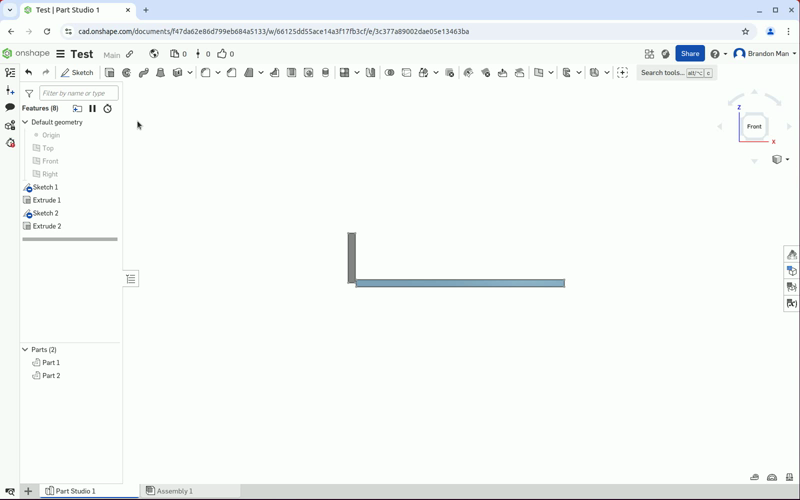
key(left, 2)
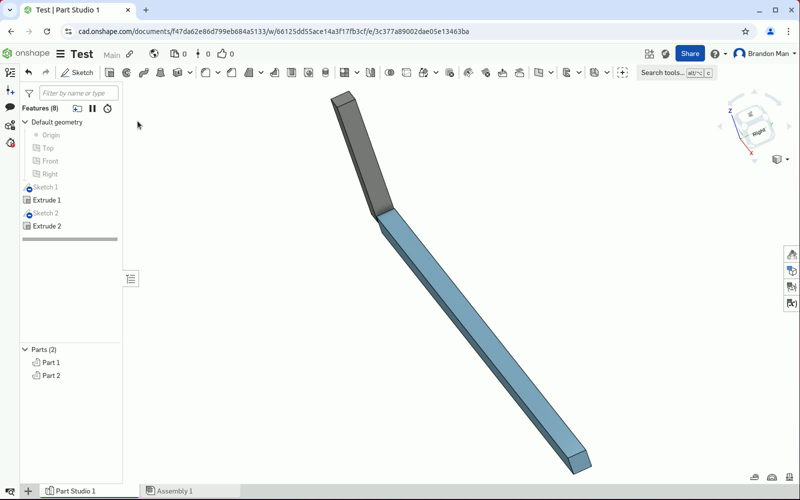
key(down, 2)
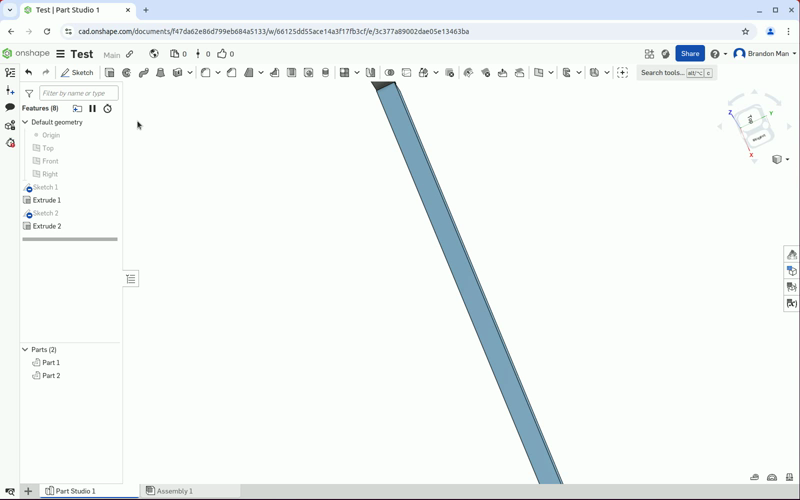
key(up, 2)
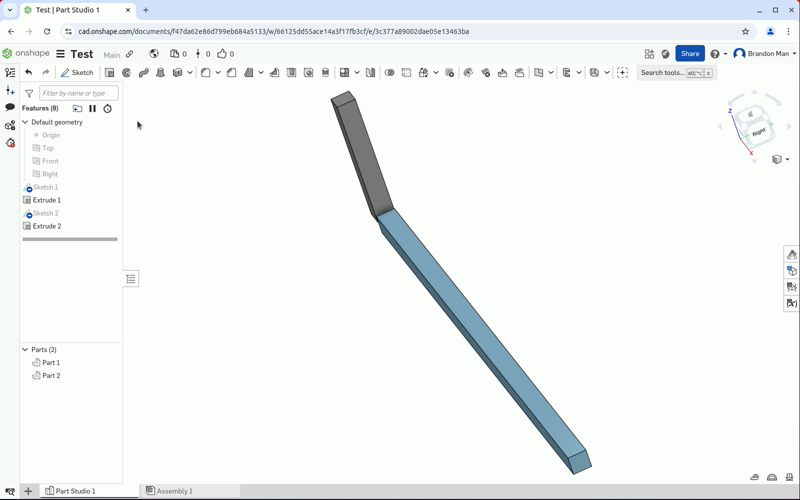
key(right, 2)
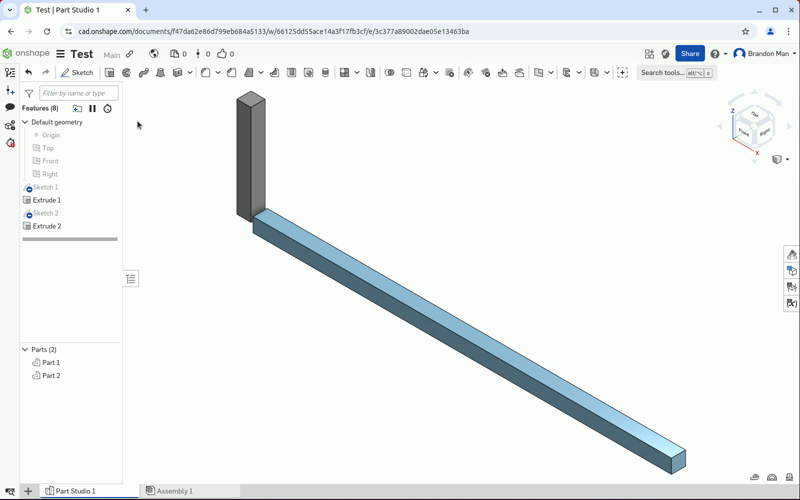
mouse_move(73, 189)
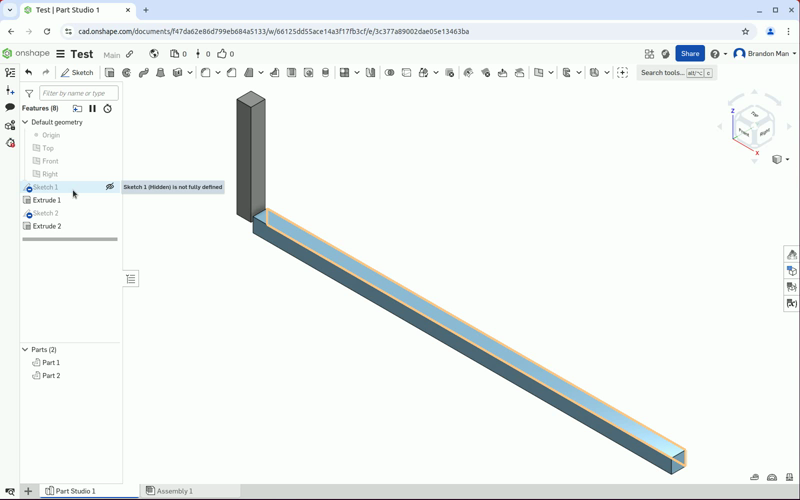
click(73, 189)